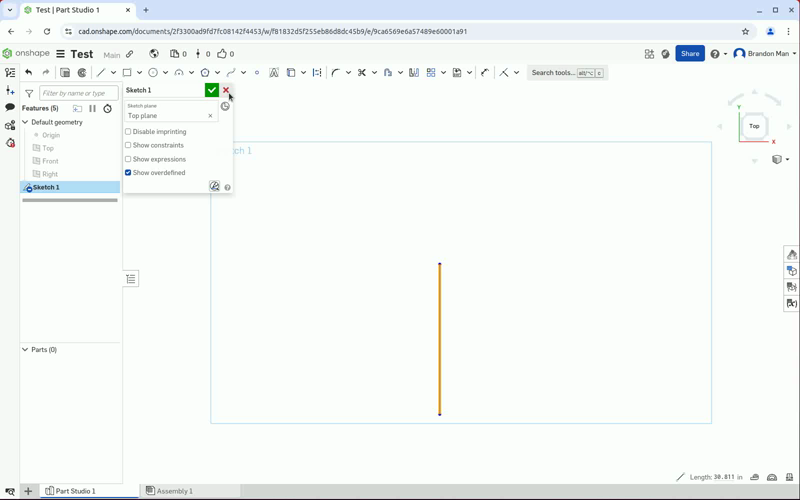
key(shift+h)
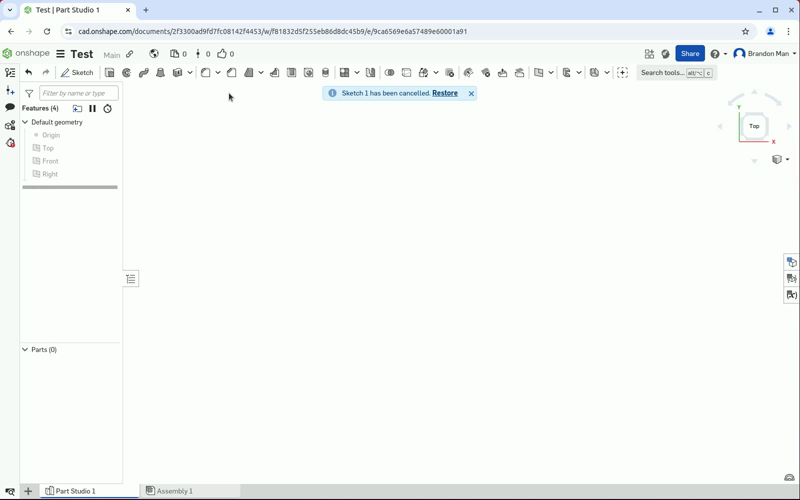
mouse_move(73, 352)
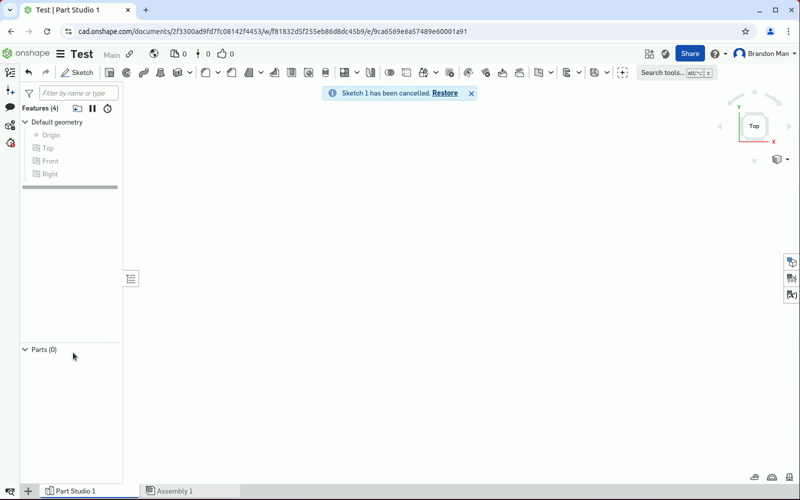
key(y)
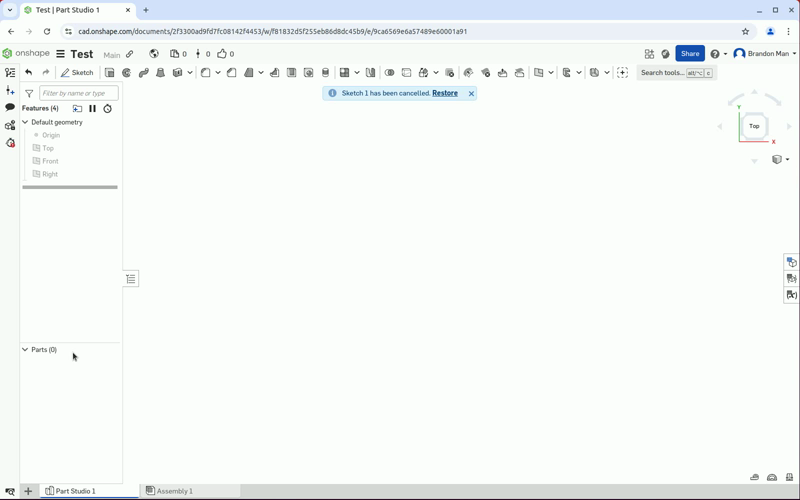
key(shift+p)
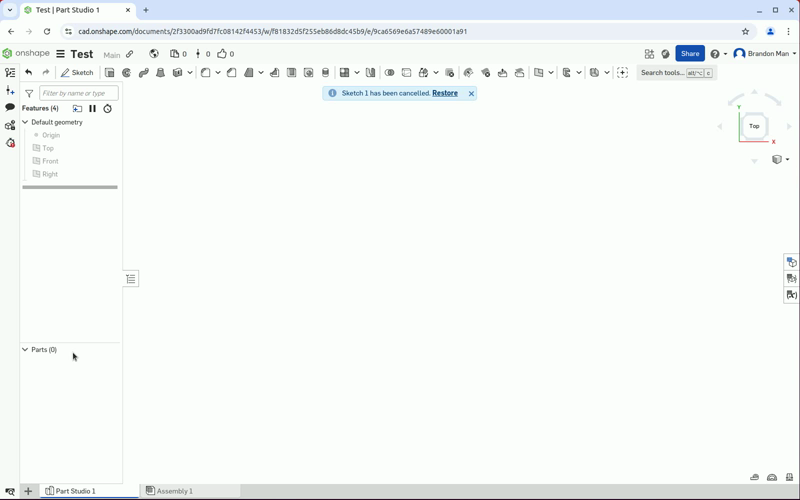
key(space)
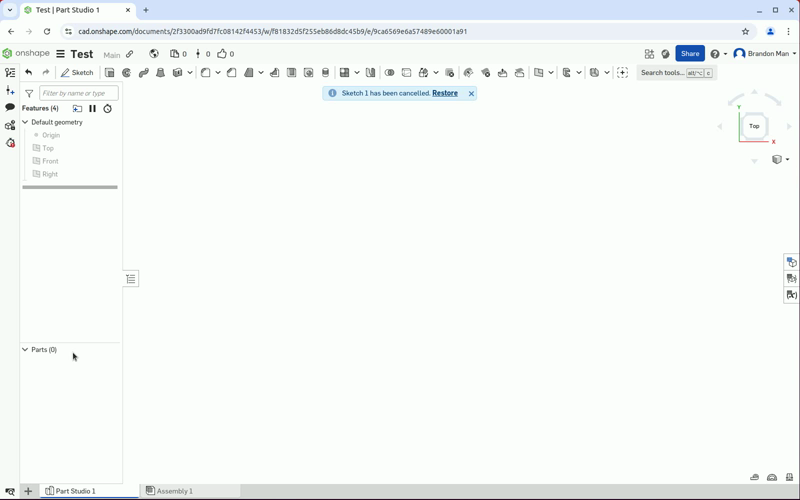
key_down(shift)
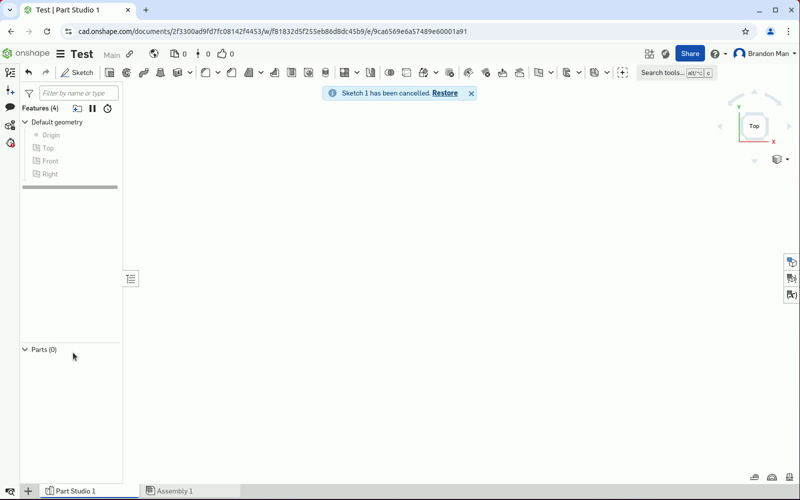
key(up)
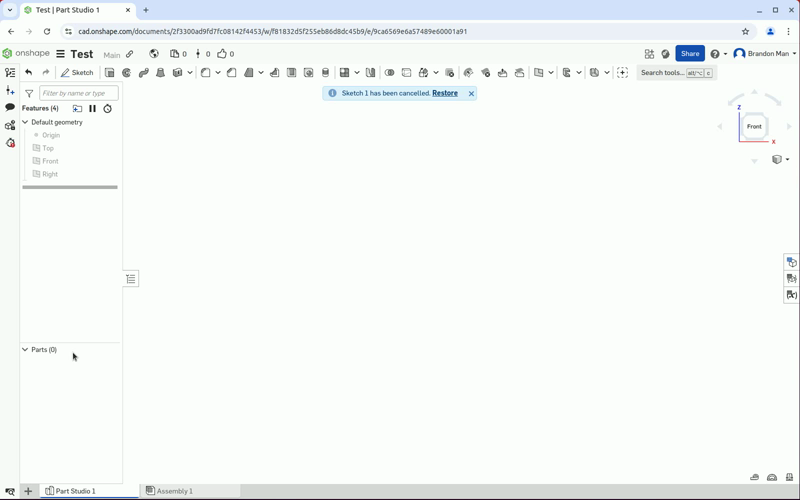
key_up(shift)
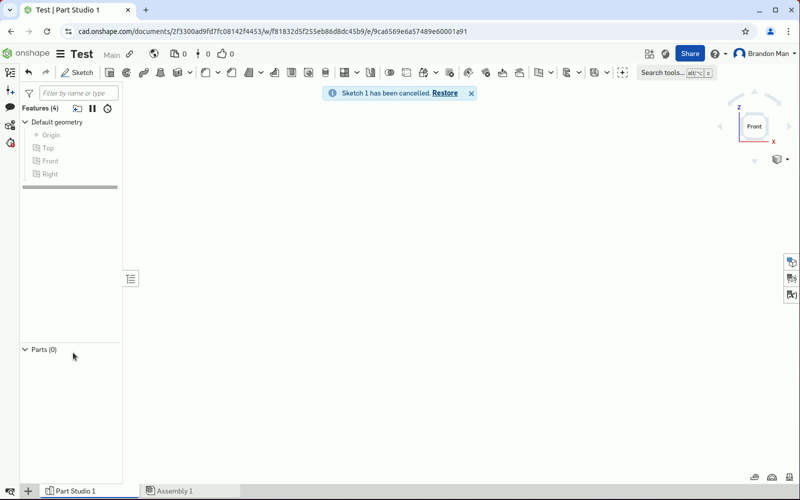
mouse_move(73, 352)
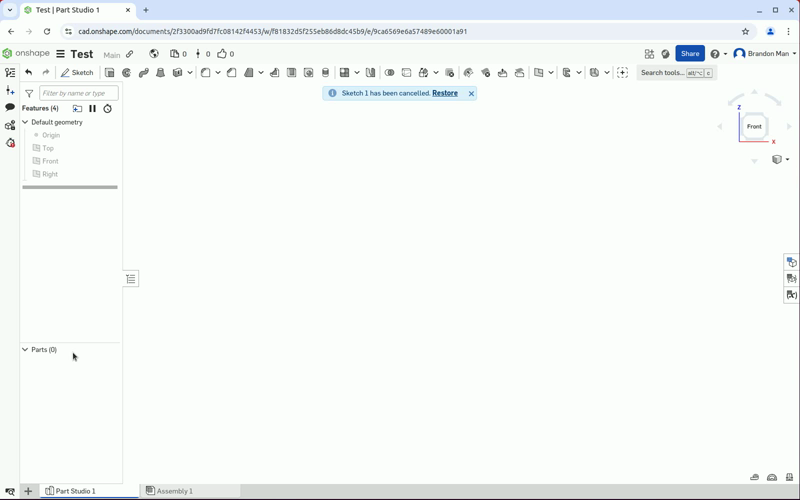
key(shift+y)
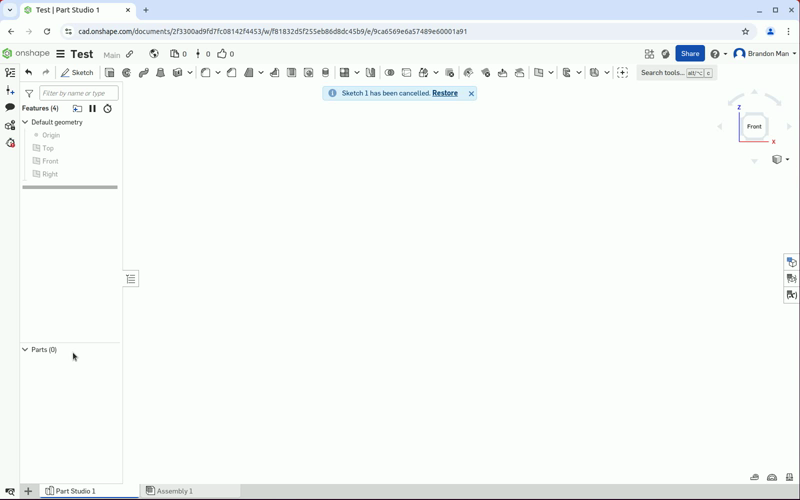
key(shift+s)
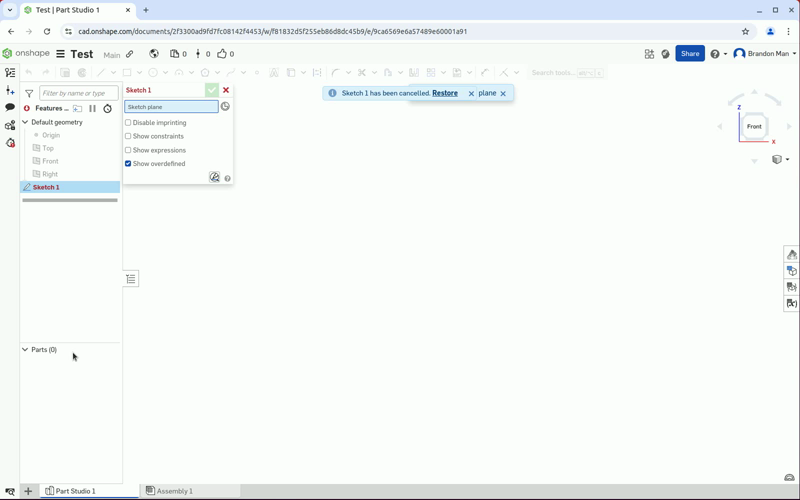
mouse_move(73, 163)
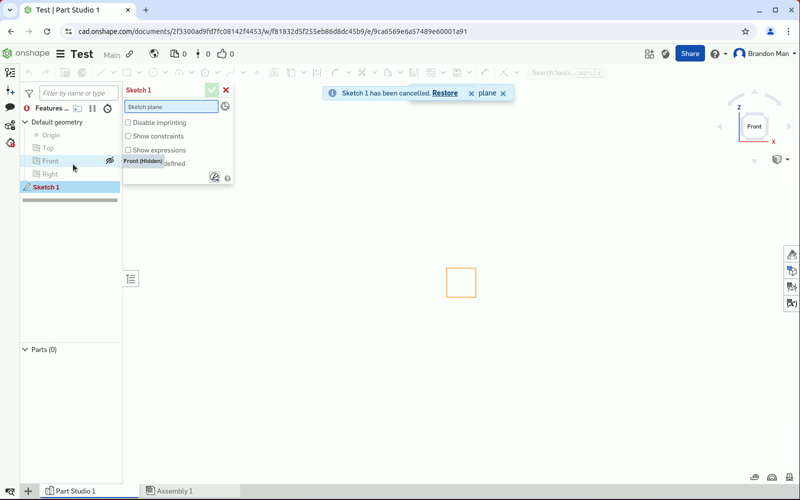
click(73, 163)
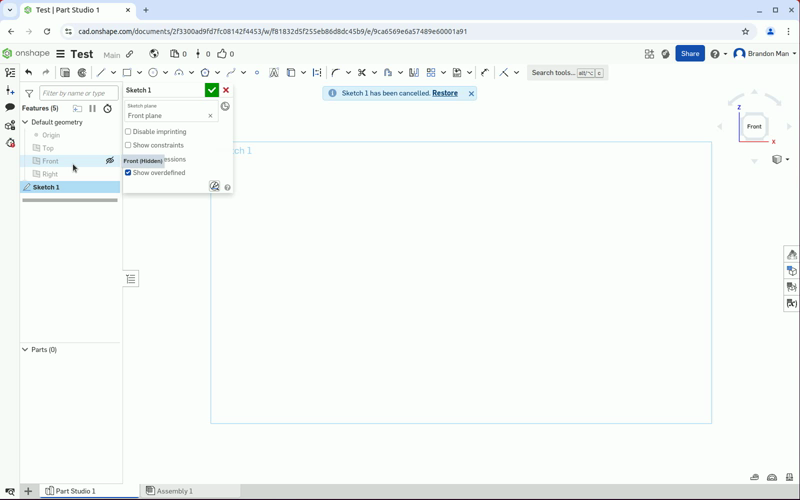
mouse_move(73, 352)
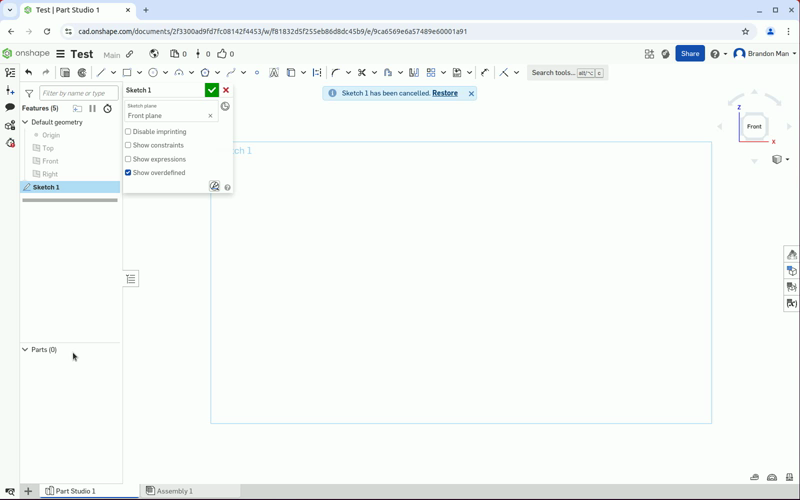
key(y)
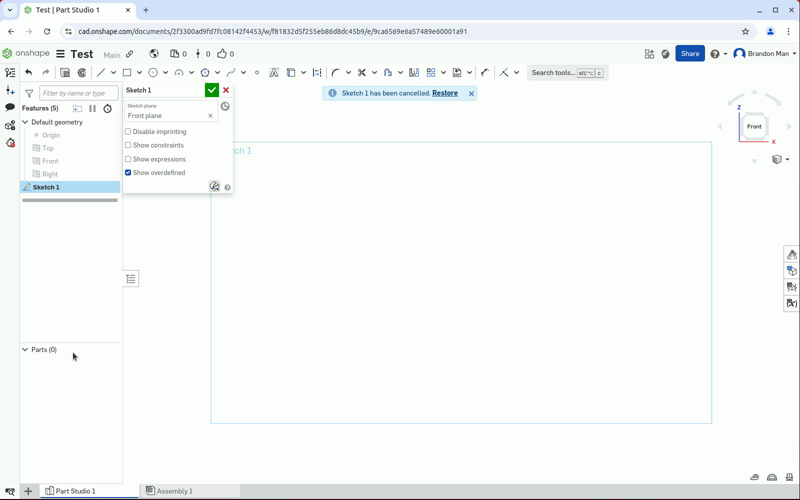
key(l)
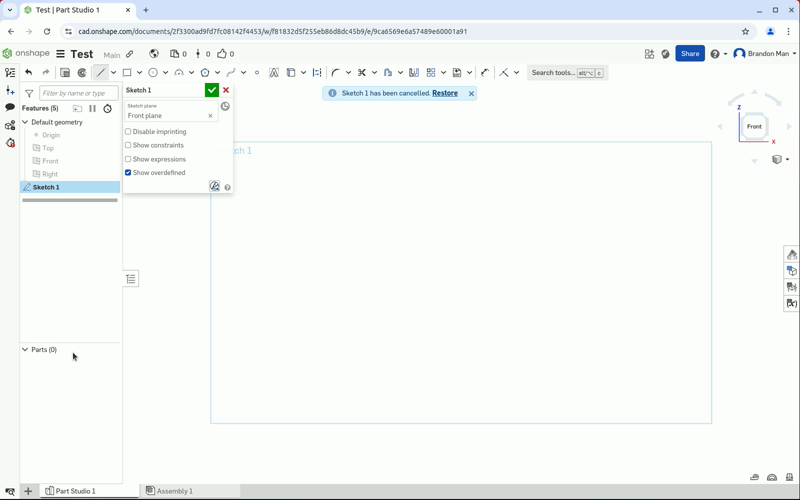
key_down(shift)
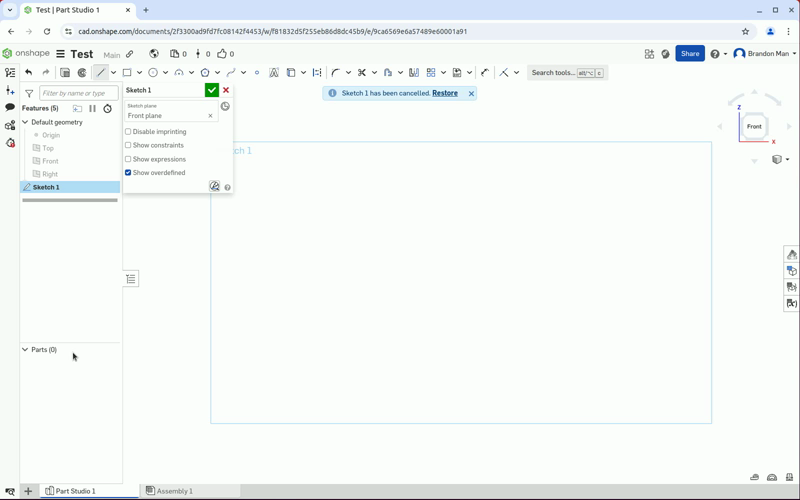
mouse_move(460, 282)
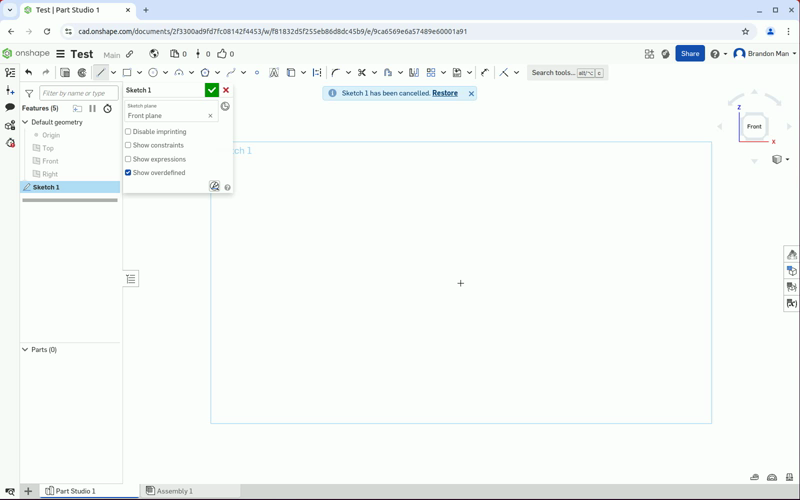
click(460, 282)
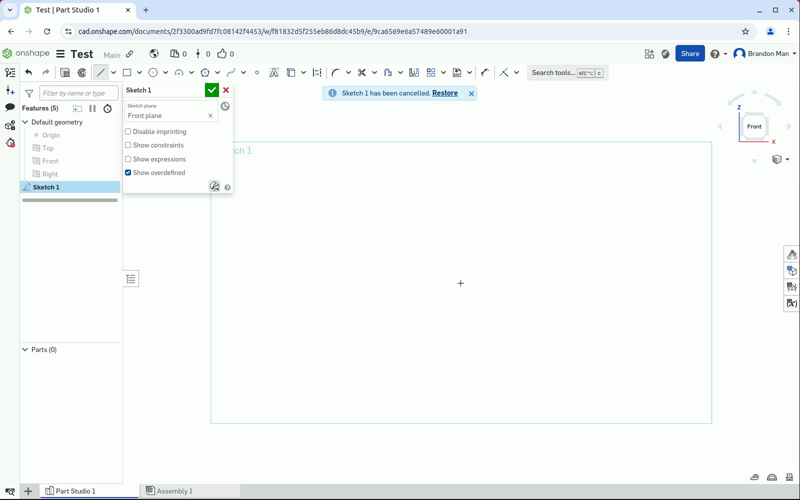
key_up(shift)
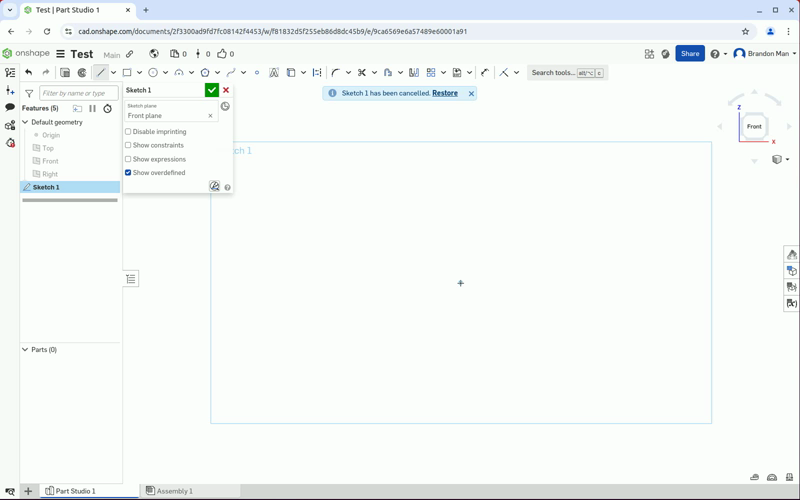
key_down(shift)
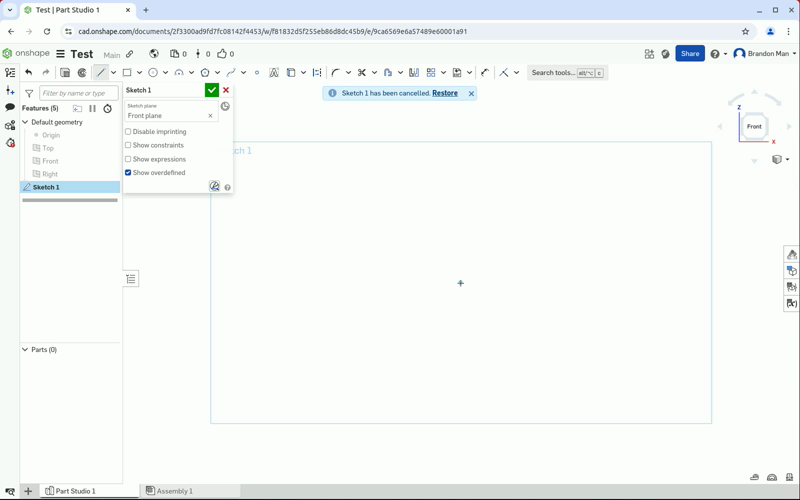
mouse_move(573, 282)
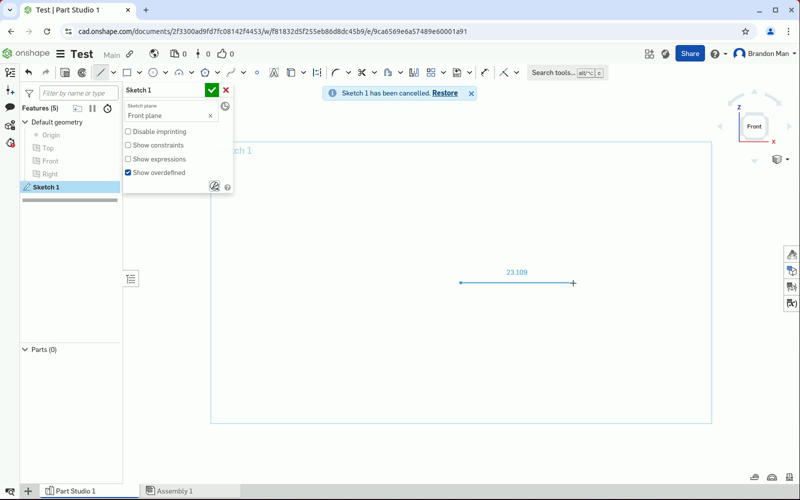
click(573, 282)
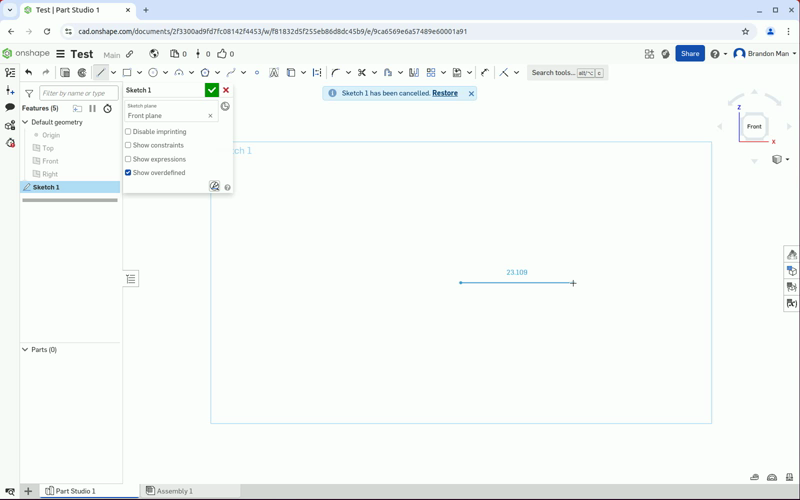
key_up(shift)
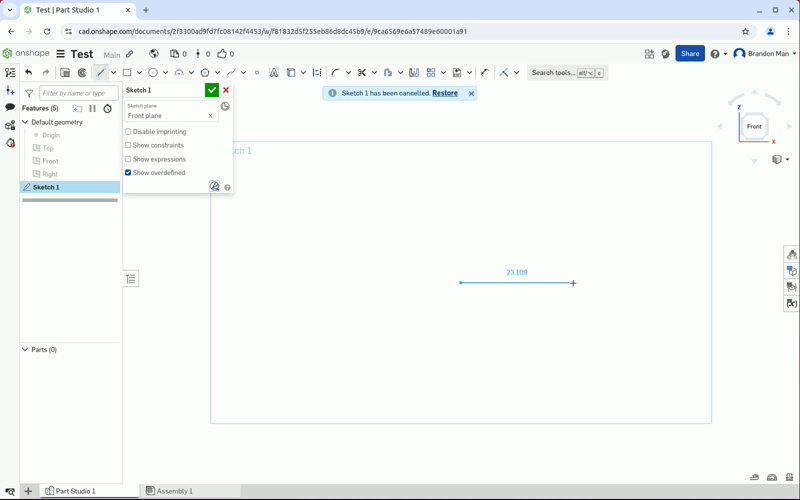
key_down(shift)
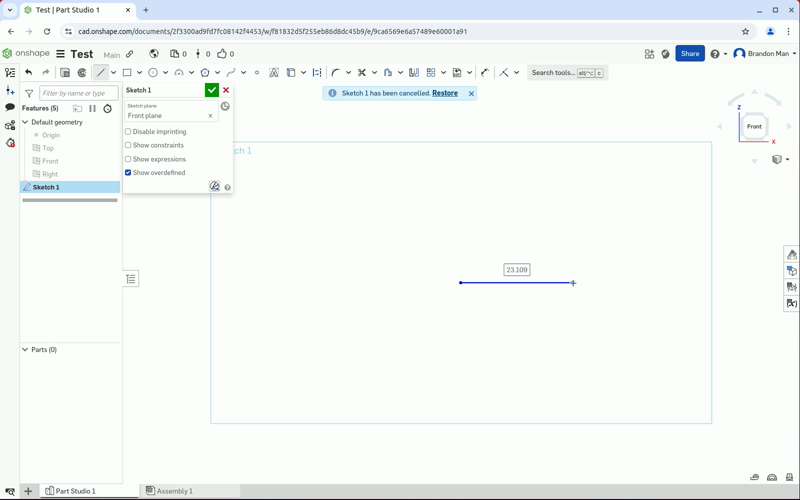
mouse_move(589, 282)
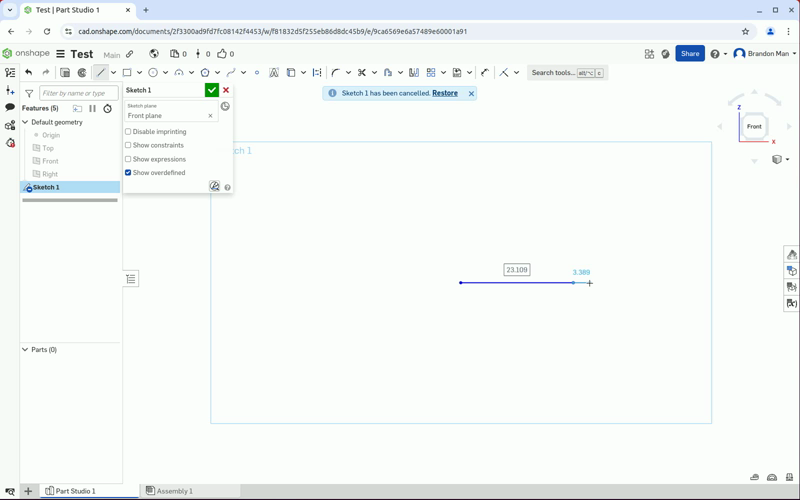
mouse_move(573, 245)
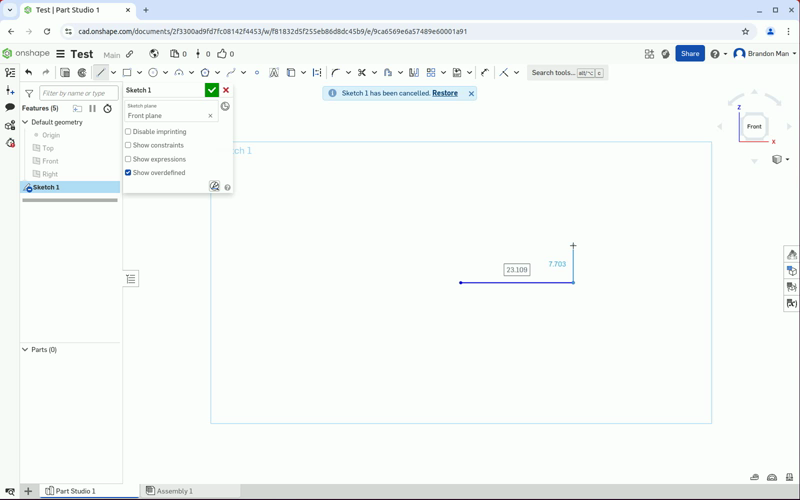
click(573, 245)
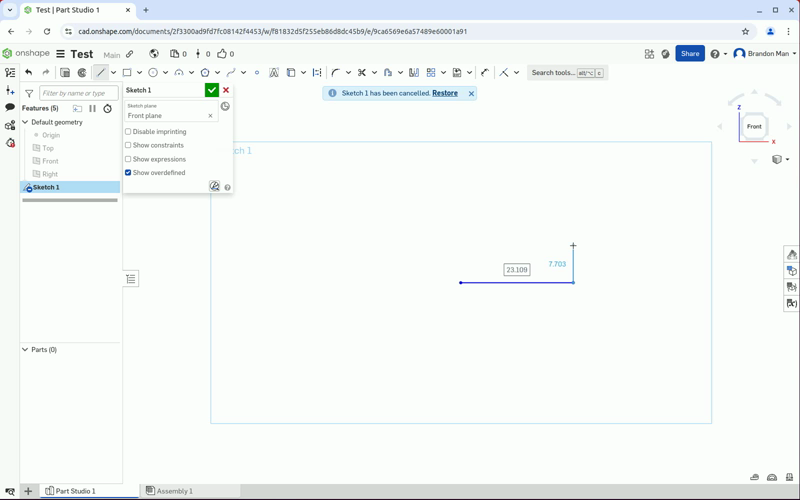
key_up(shift)
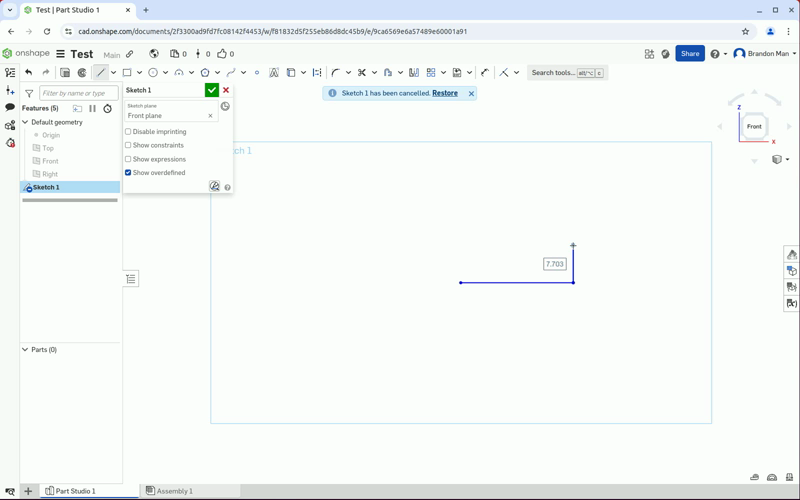
key_down(shift)
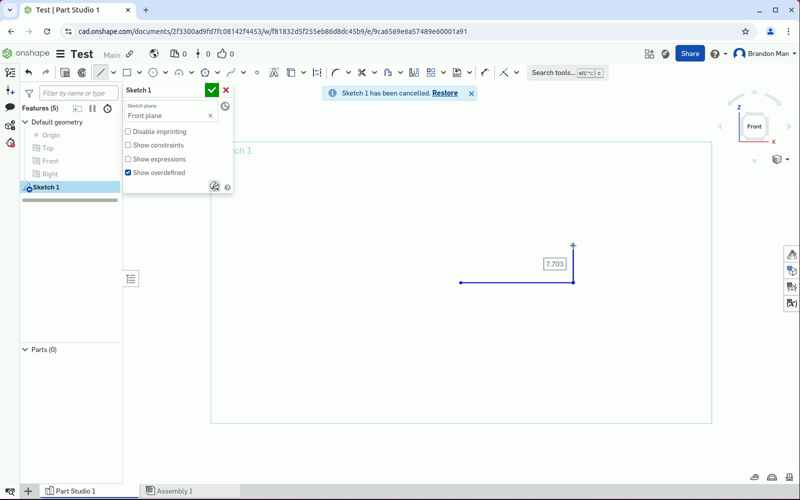
mouse_move(460, 245)
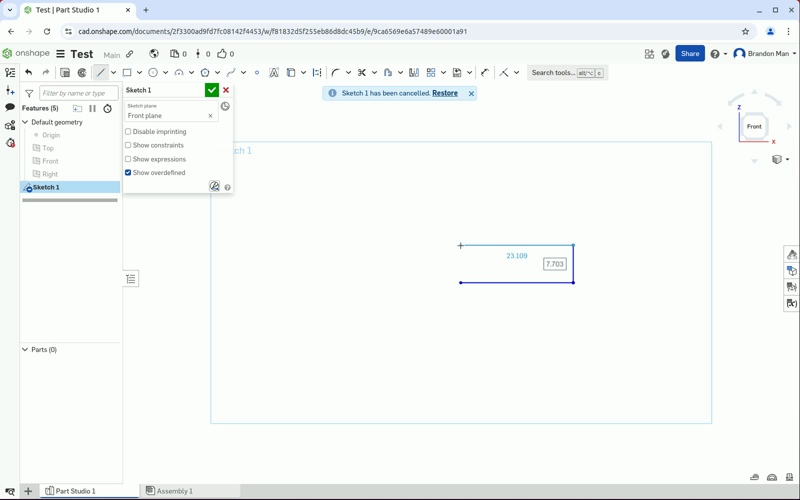
click(460, 245)
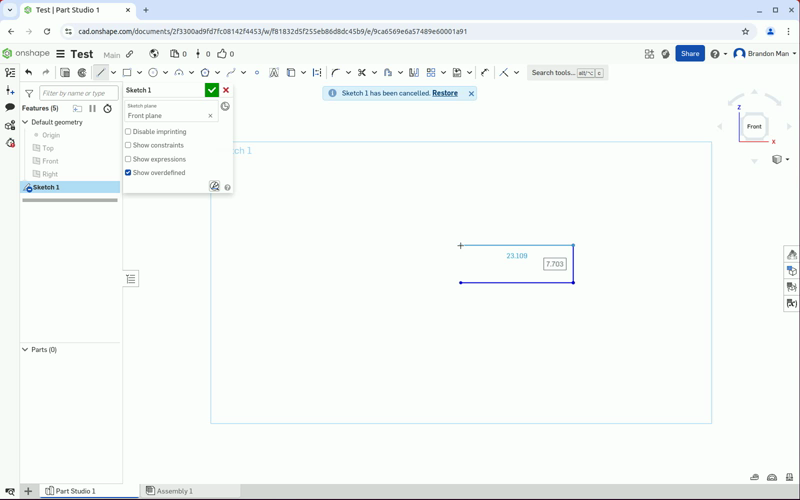
key_up(shift)
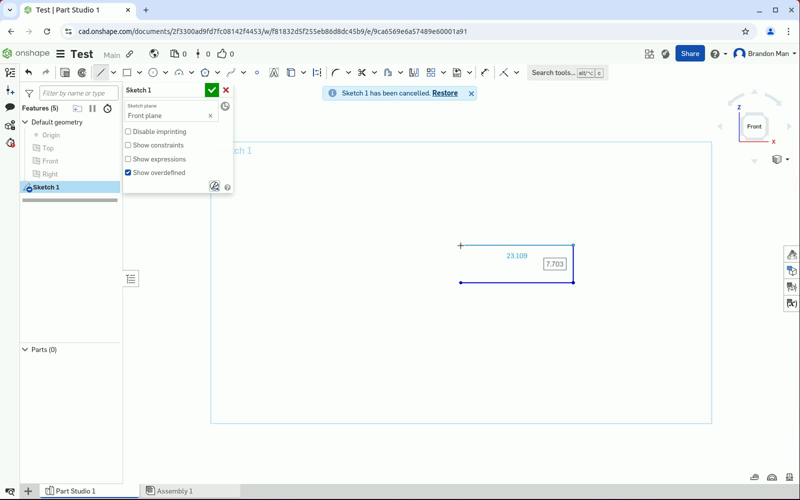
mouse_move(490, 245)
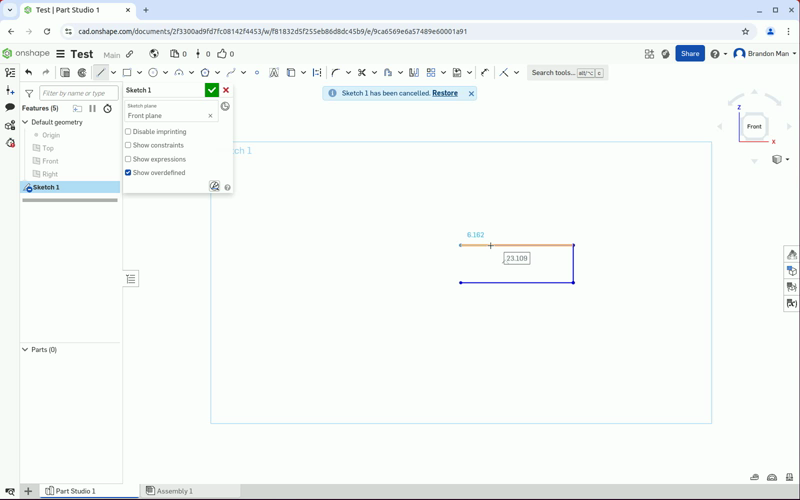
key_down(shift)
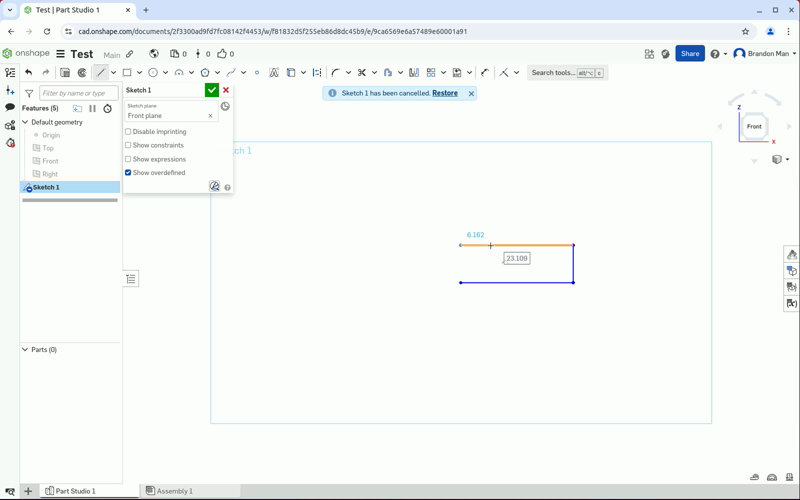
mouse_move(460, 282)
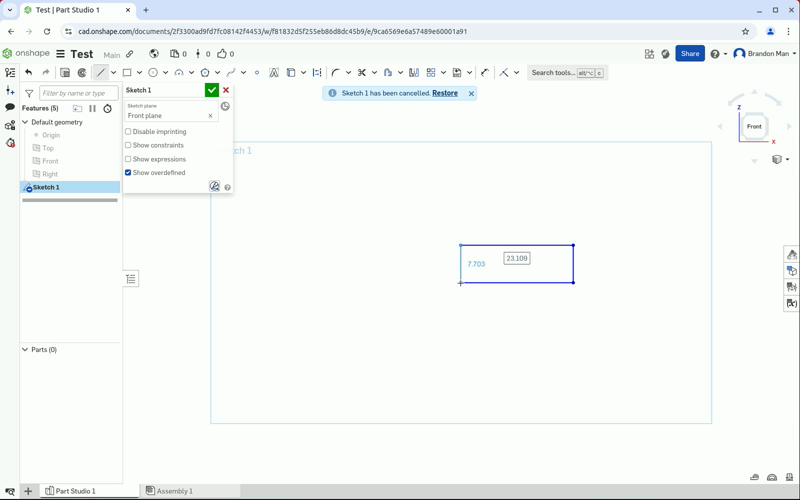
key_up(shift)
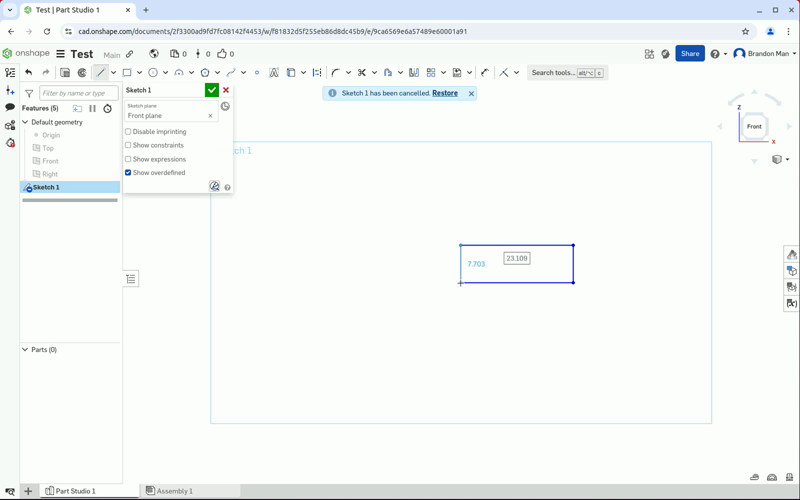
click(460, 282)
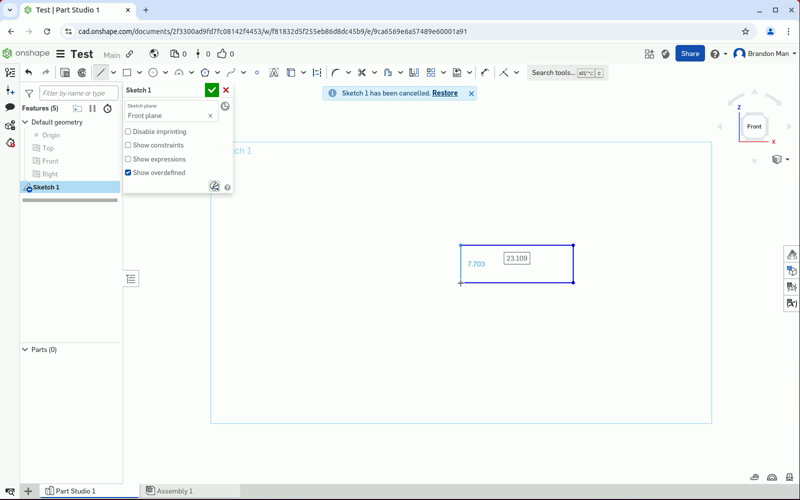
key(esc)
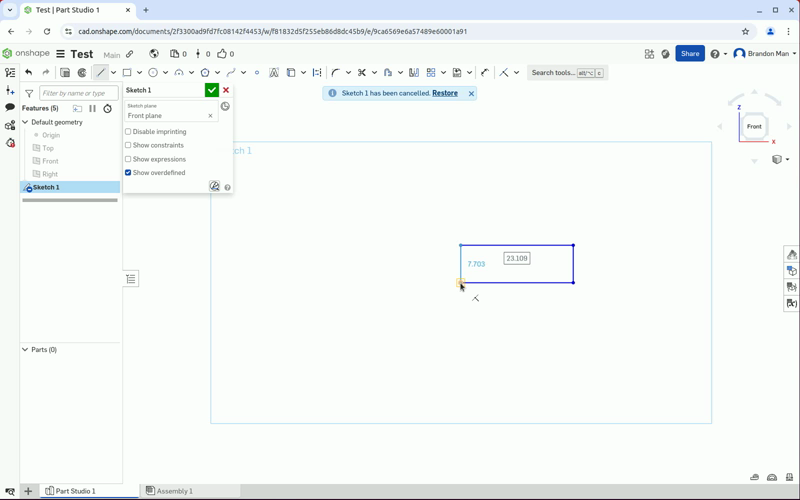
mouse_move(549, 263)
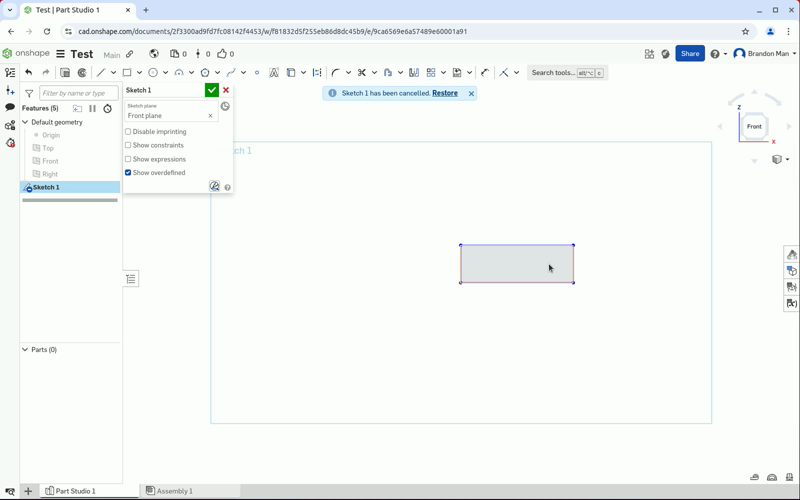
click(549, 263)
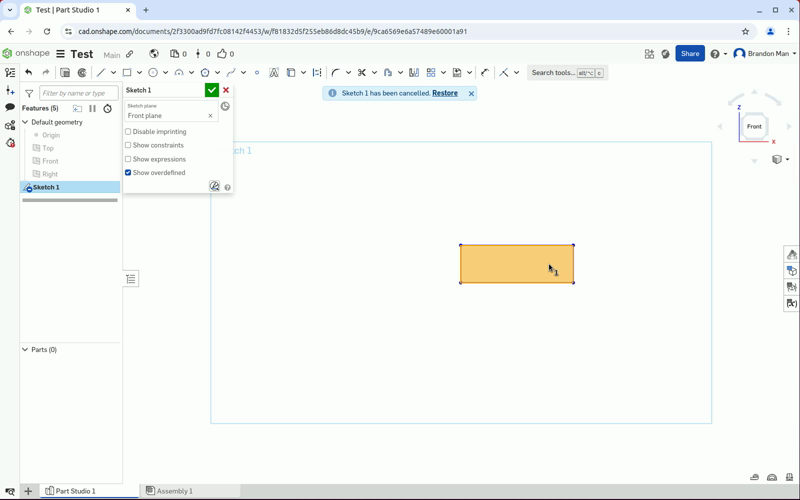
mouse_move(73, 352)
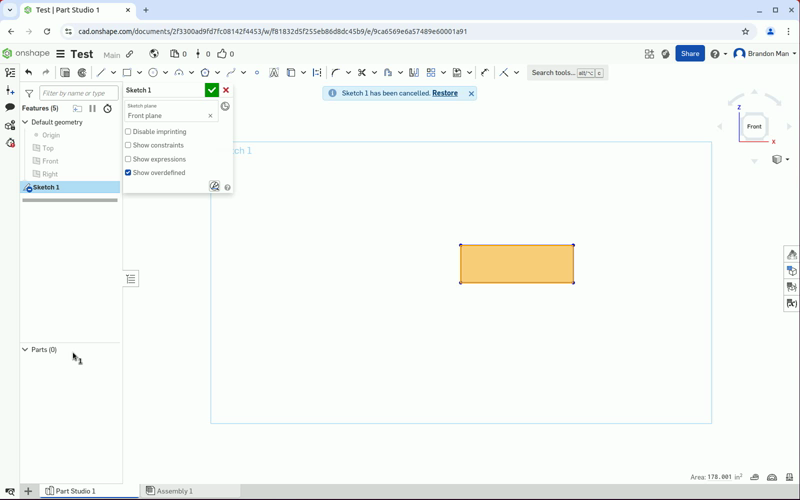
key(shift+y)
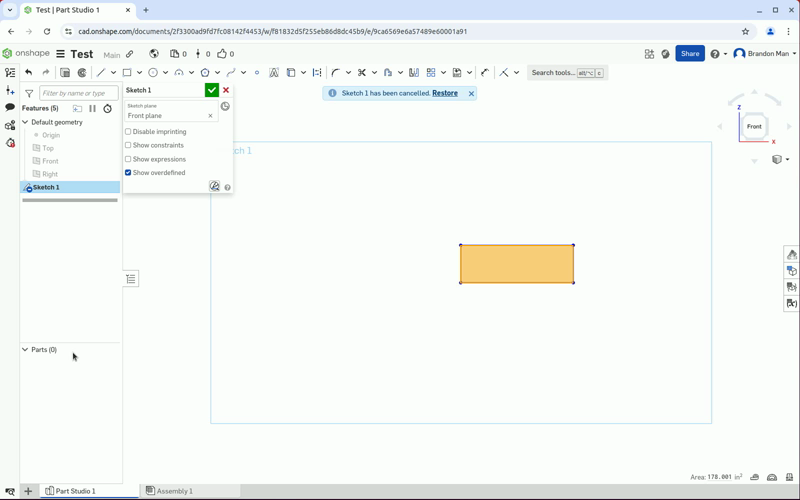
key(shift+e)
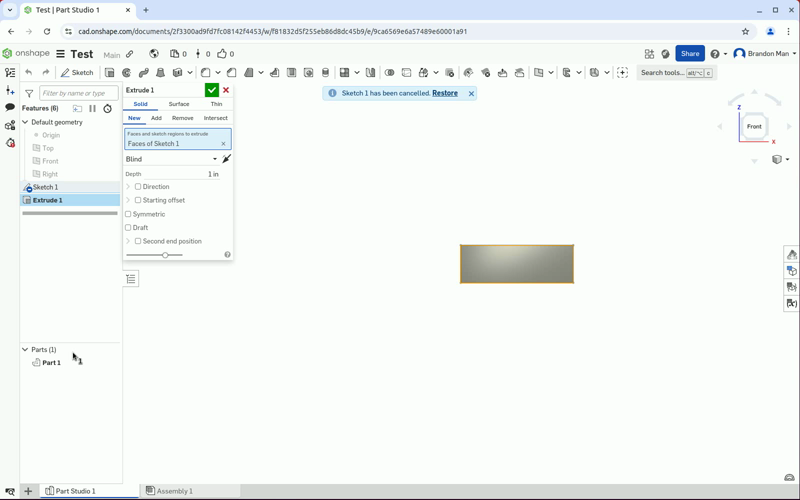
mouse_move(143, 106)
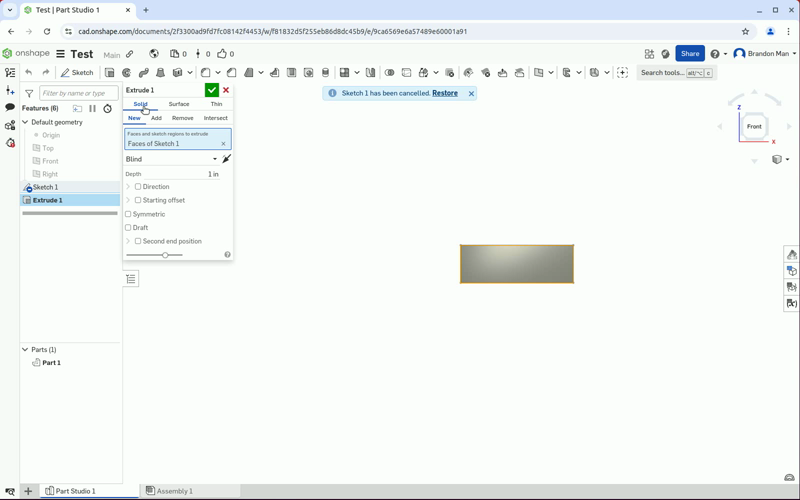
click(143, 106)
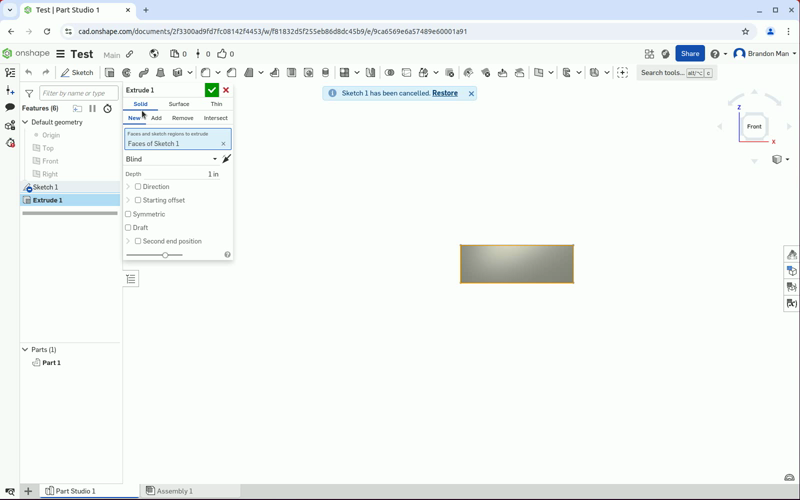
mouse_move(137, 120)
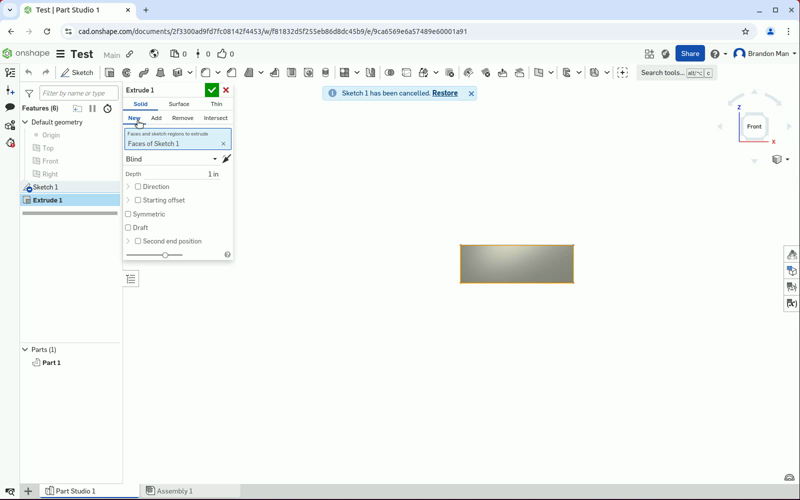
click(137, 120)
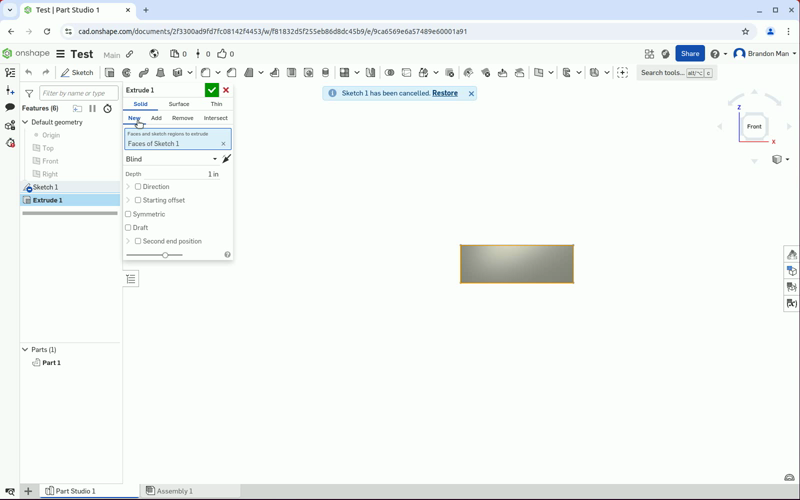
key(tab, 4)
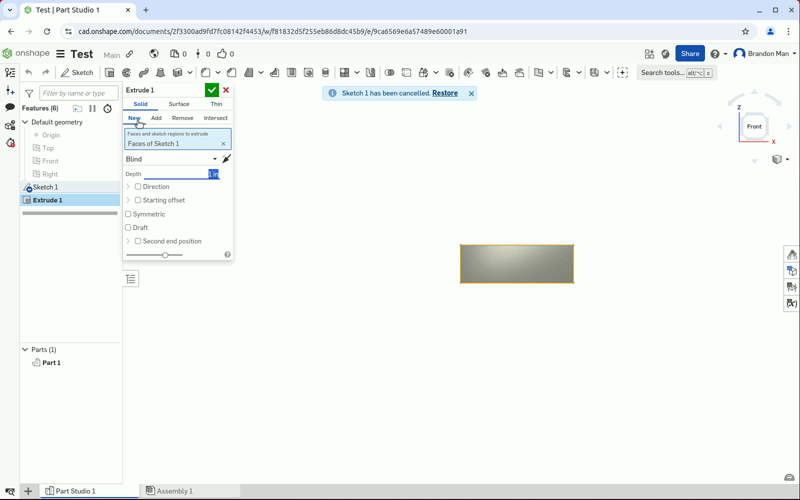
text(0.481)
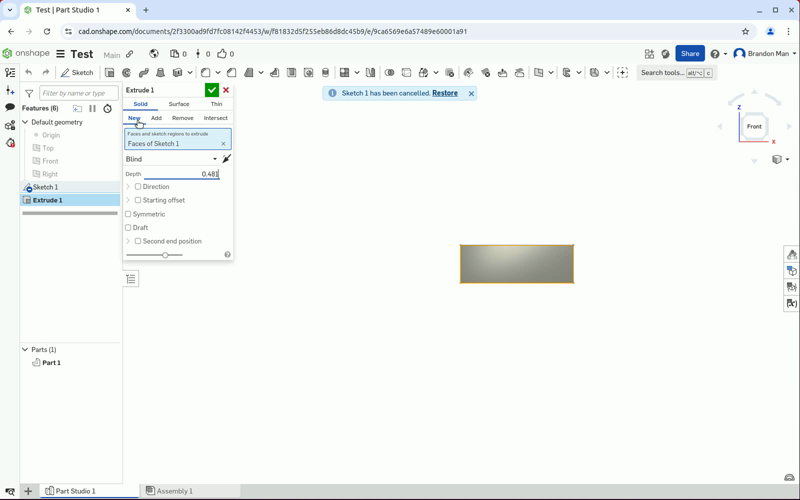
key(enter)
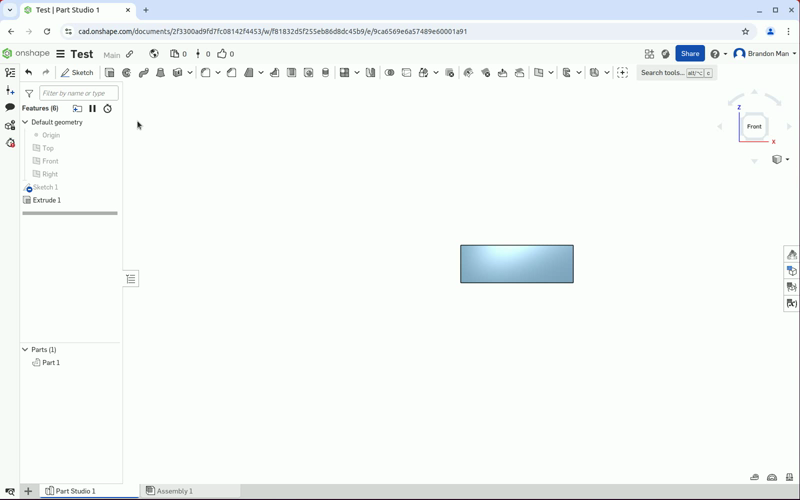
key(shift+h)
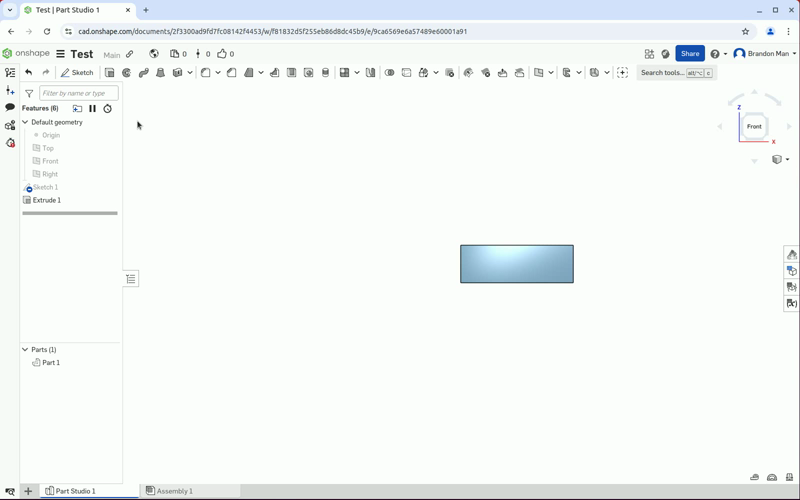
key(shift+h)
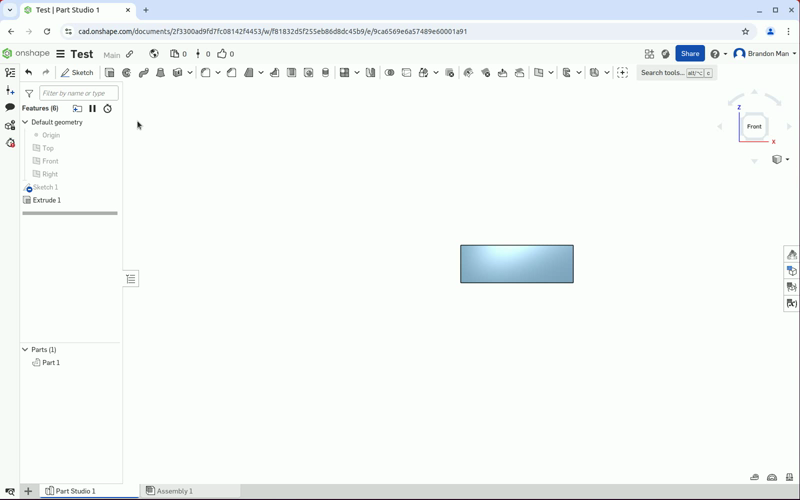
mouse_move(73, 189)
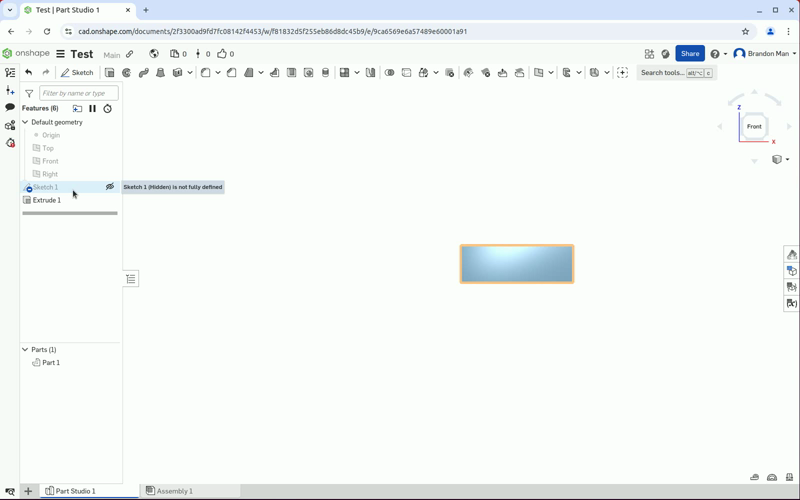
click(73, 189)
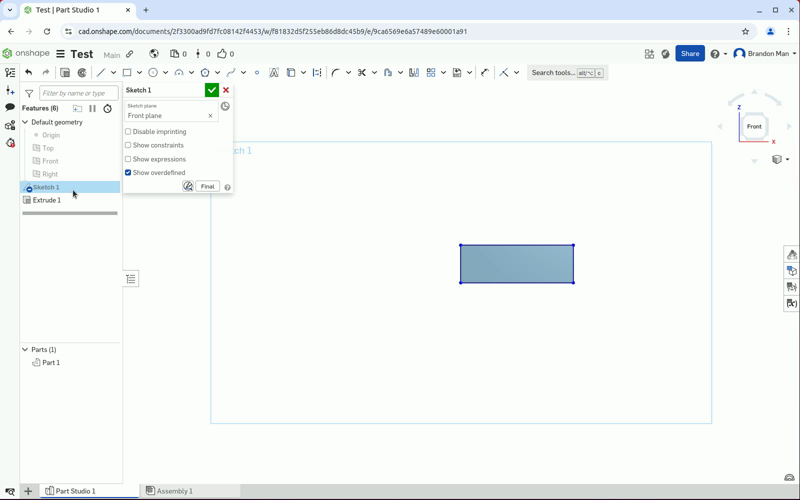
mouse_move(229, 92)
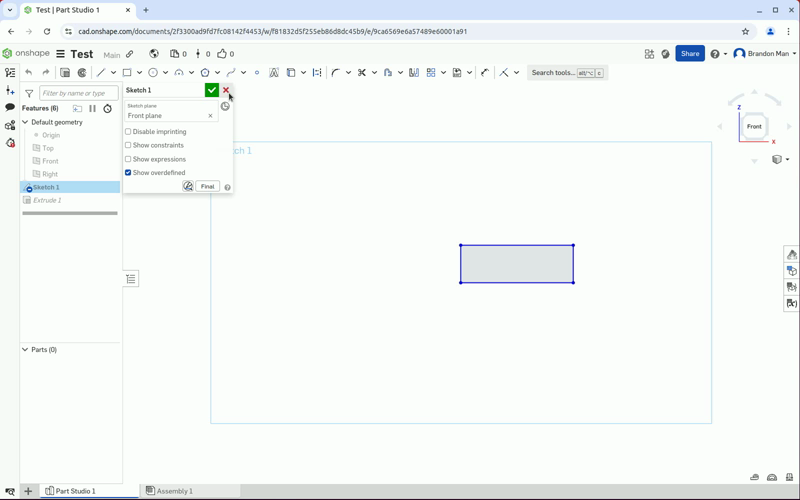
click(229, 92)
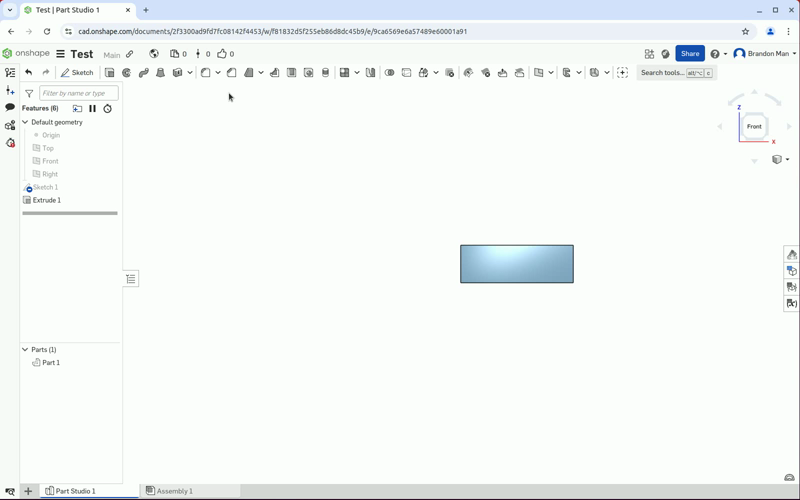
mouse_move(541, 75)
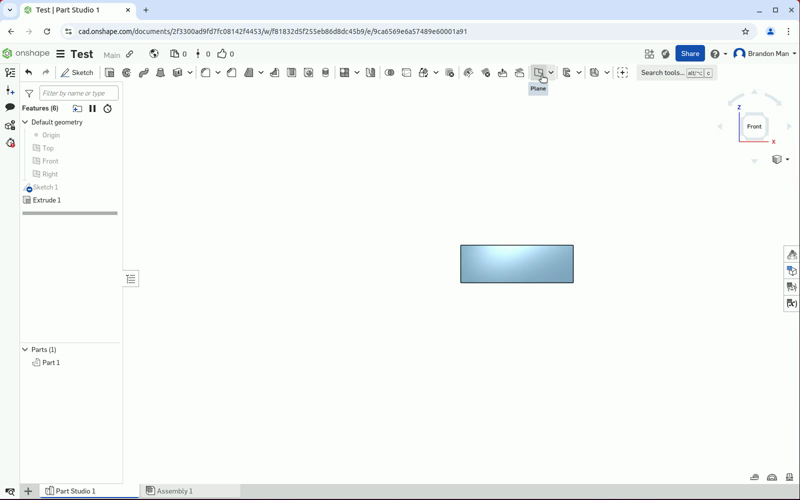
click(541, 75)
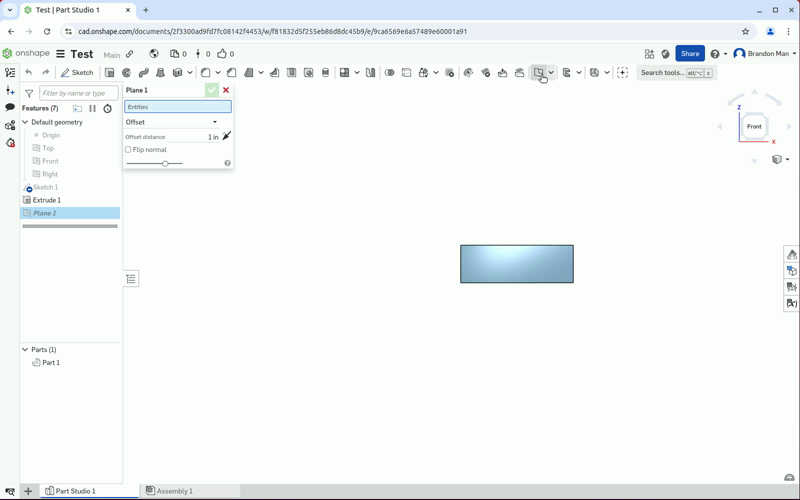
mouse_move(73, 163)
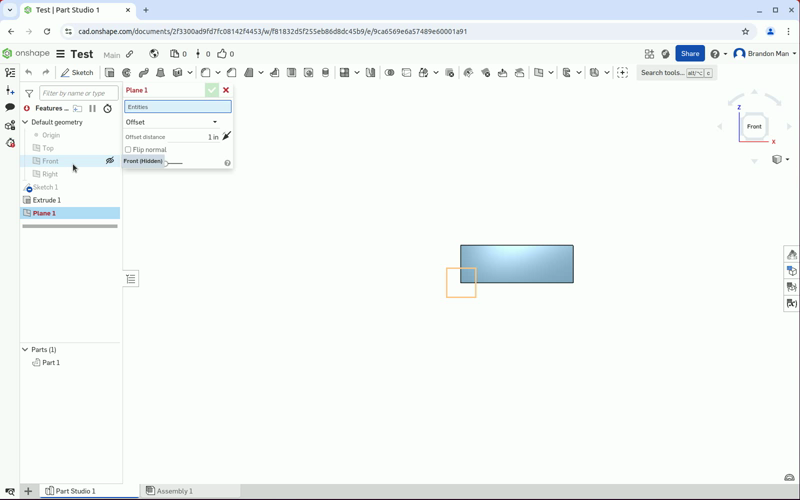
click(73, 163)
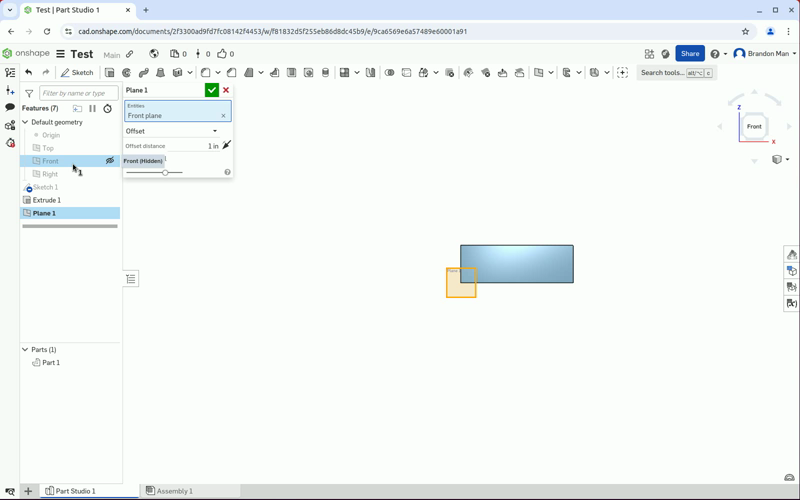
key(tab, 2)
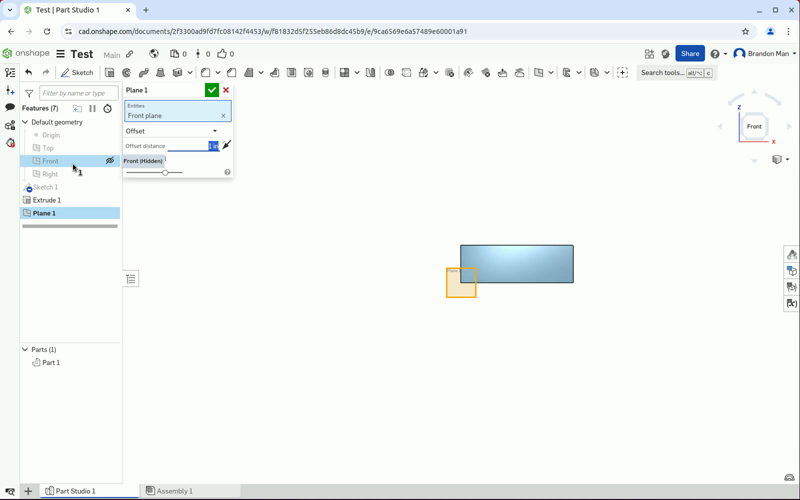
text(0.493)
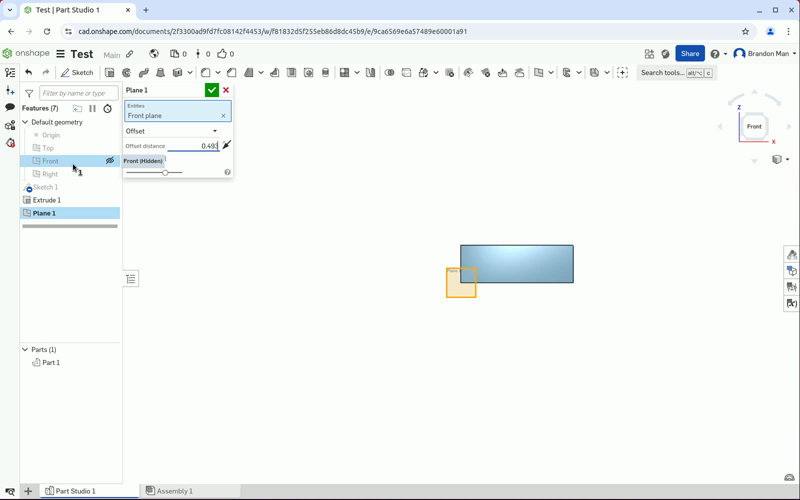
key(enter, 2)
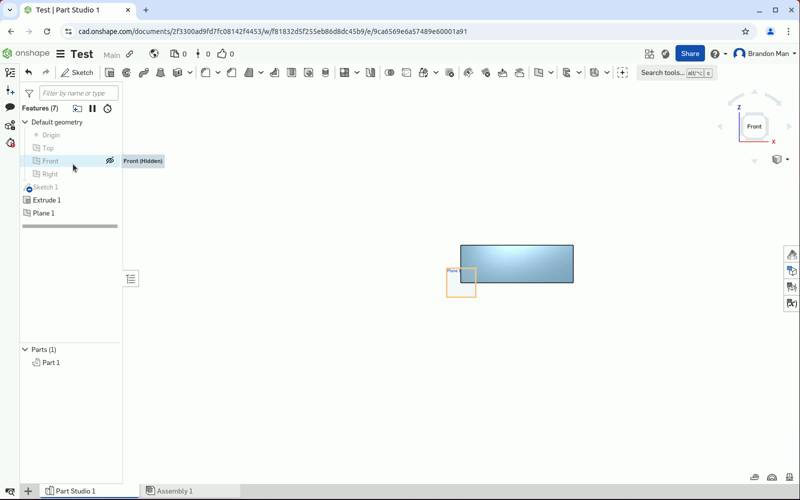
key(shift+s)
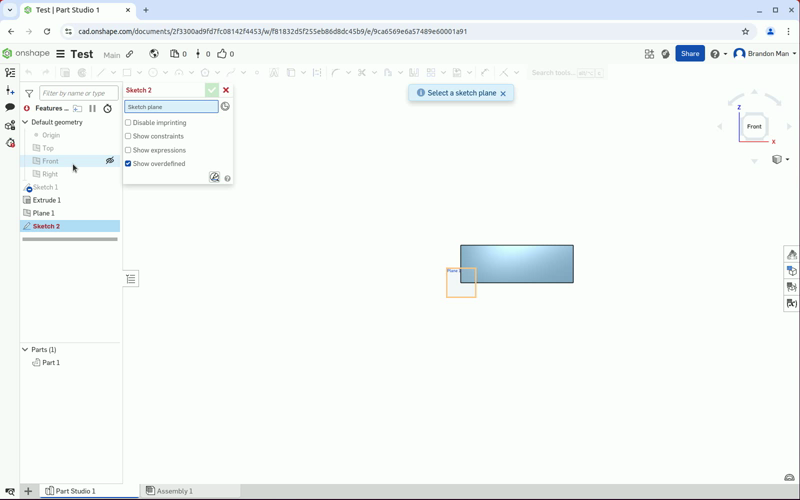
mouse_move(73, 215)
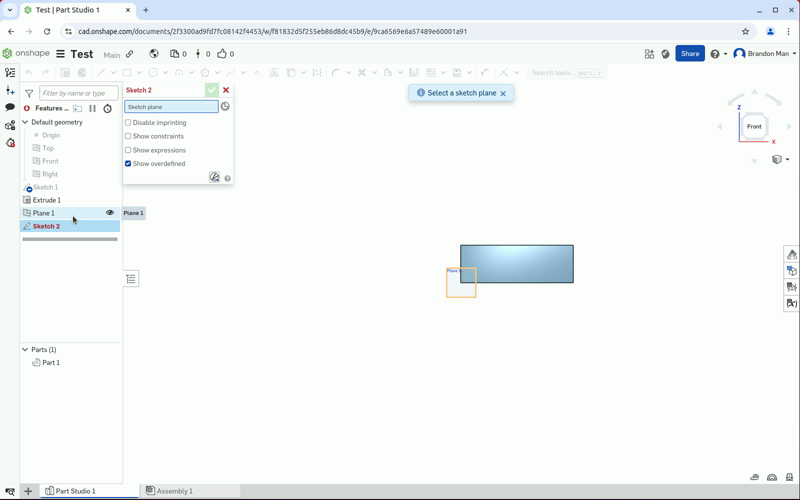
click(73, 215)
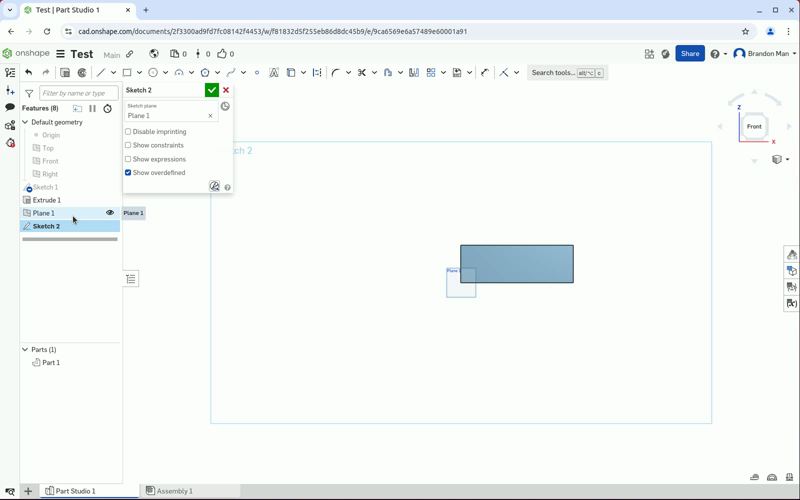
mouse_move(73, 352)
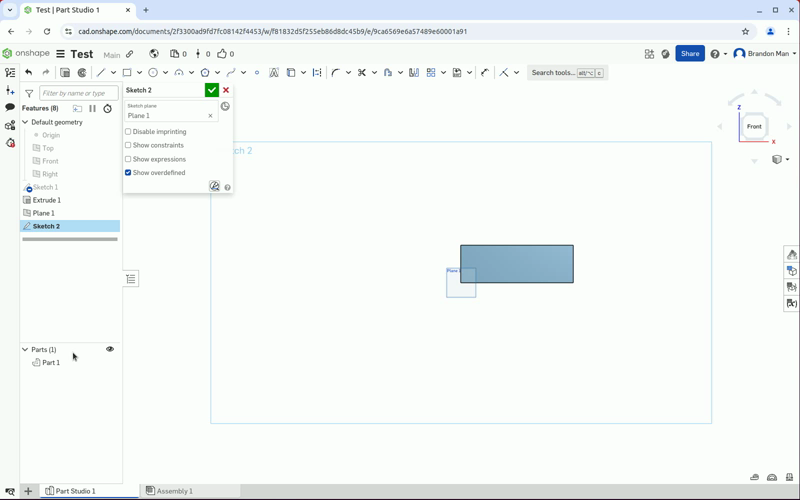
key(y)
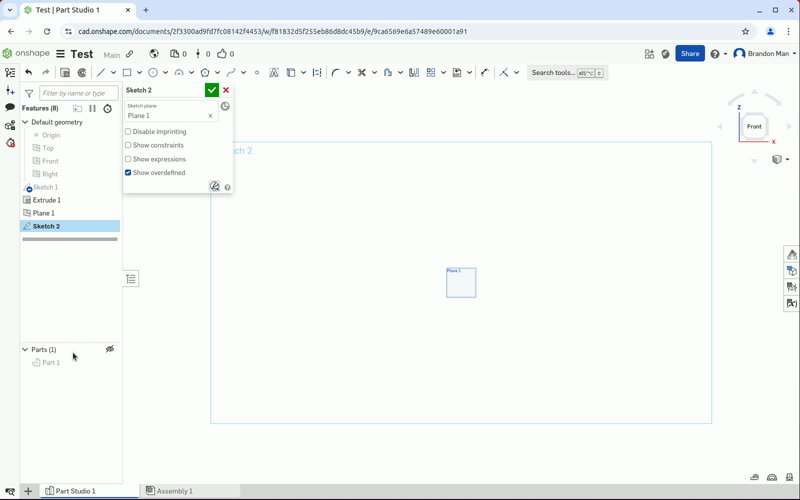
key(l)
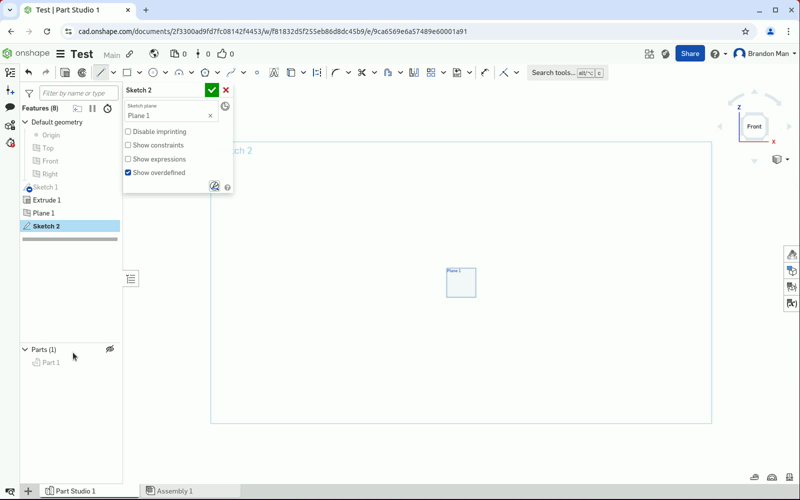
key_down(shift)
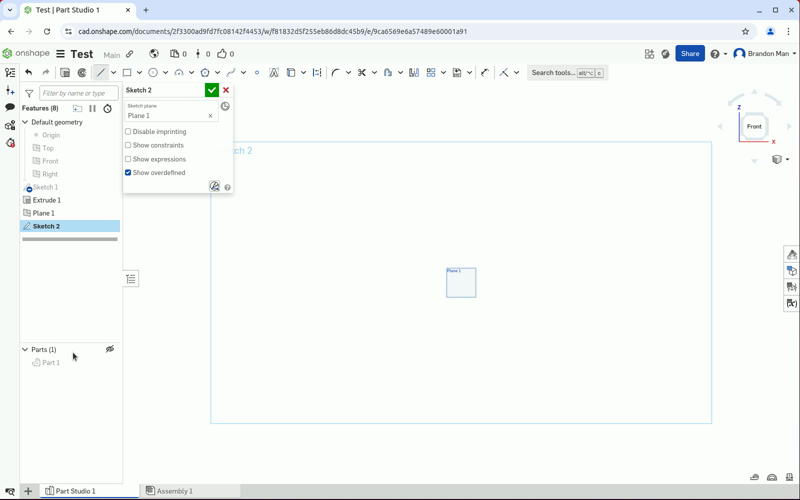
mouse_move(465, 268)
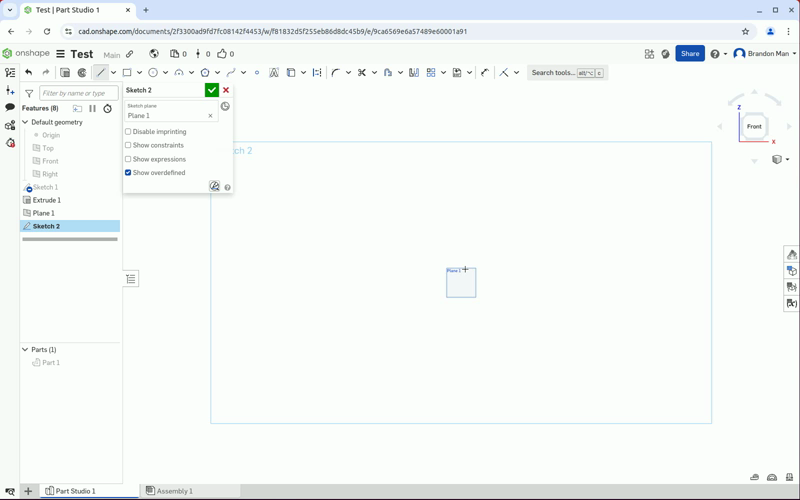
click(465, 268)
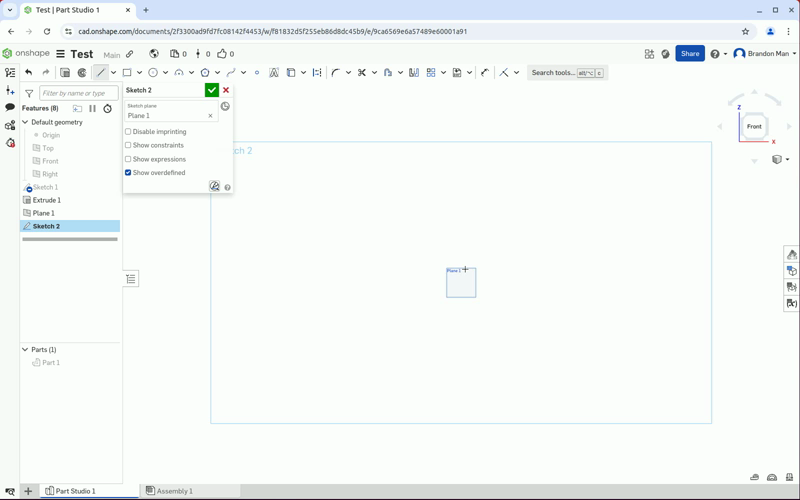
key_up(shift)
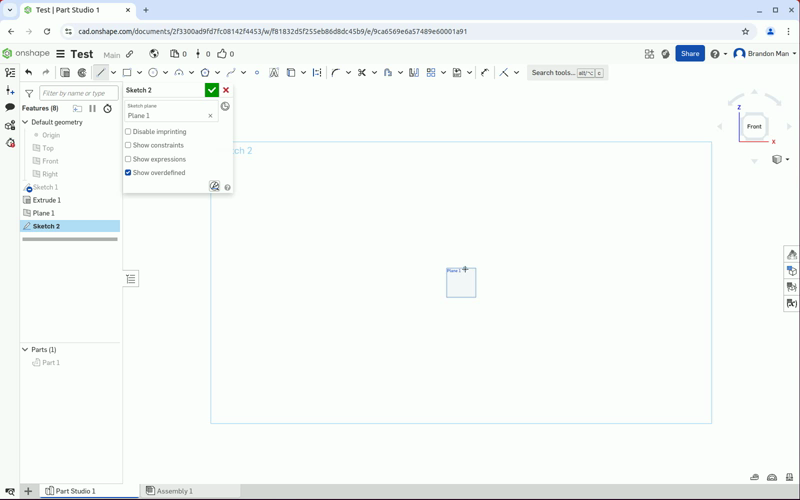
key_down(shift)
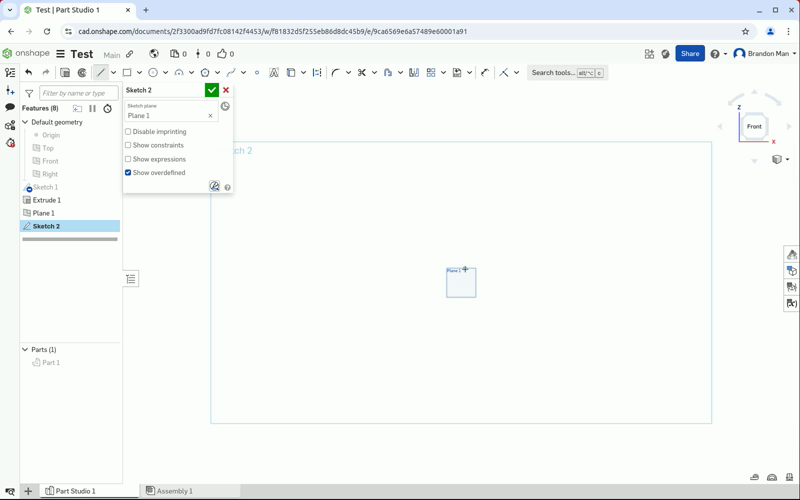
mouse_move(495, 268)
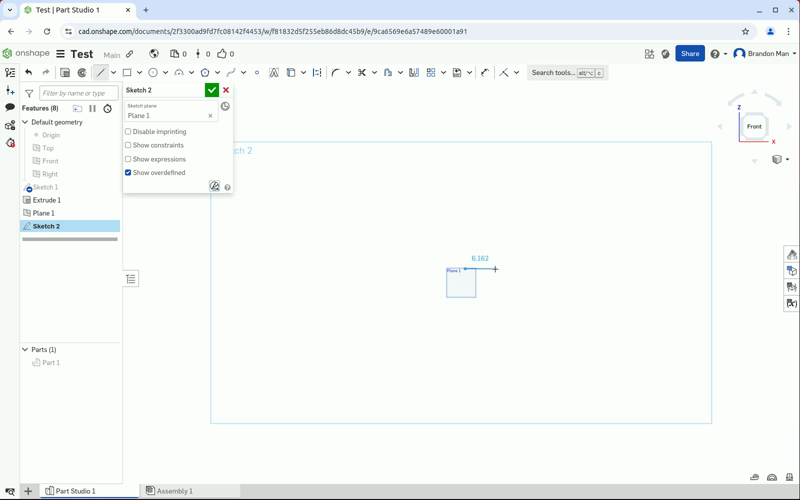
mouse_move(503, 268)
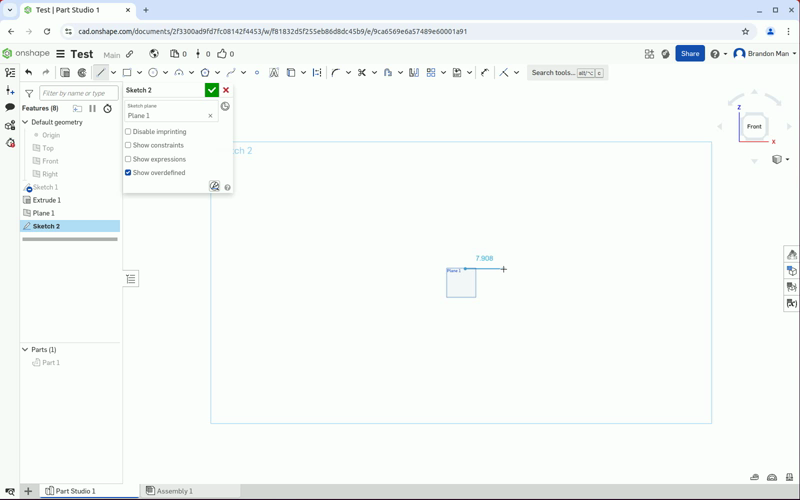
click(503, 268)
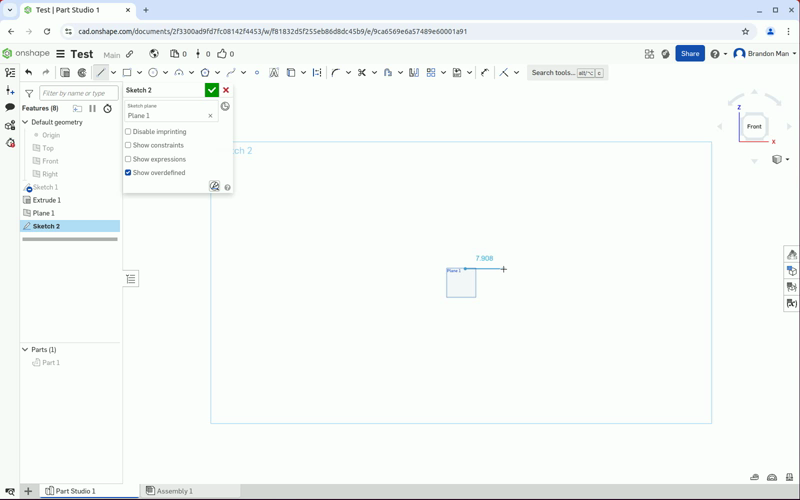
key_up(shift)
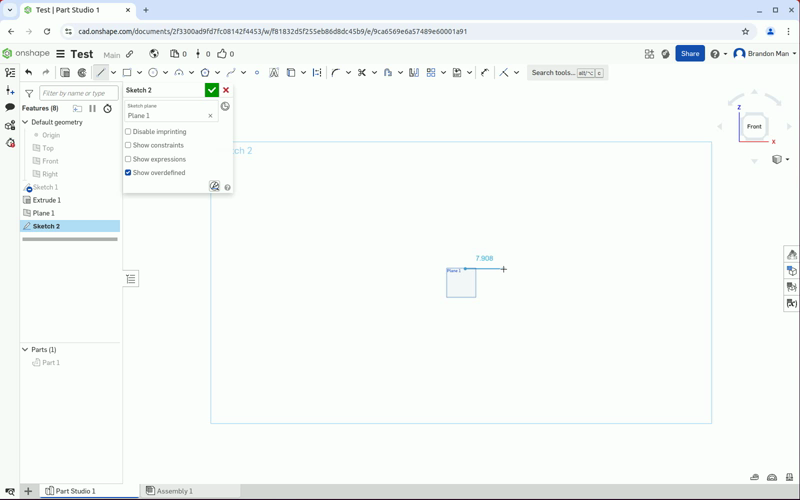
key_down(shift)
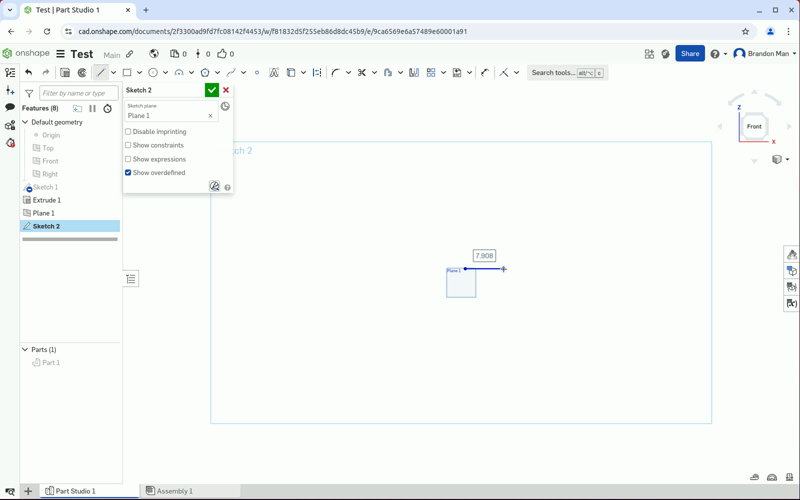
mouse_move(533, 268)
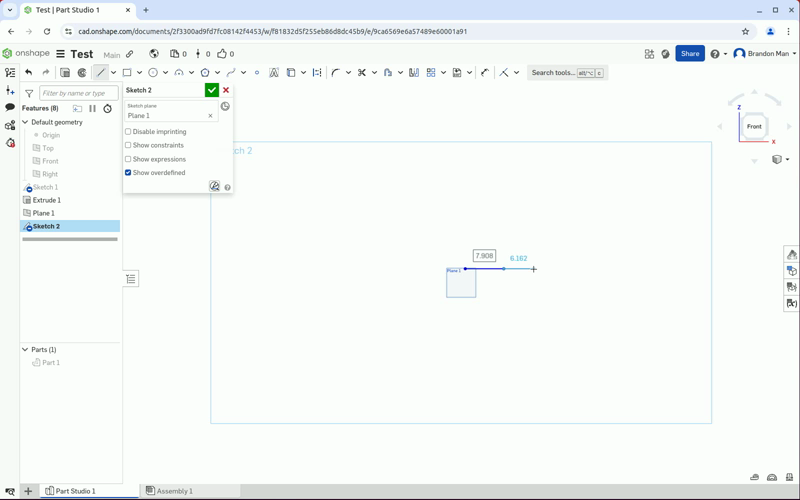
mouse_move(503, 249)
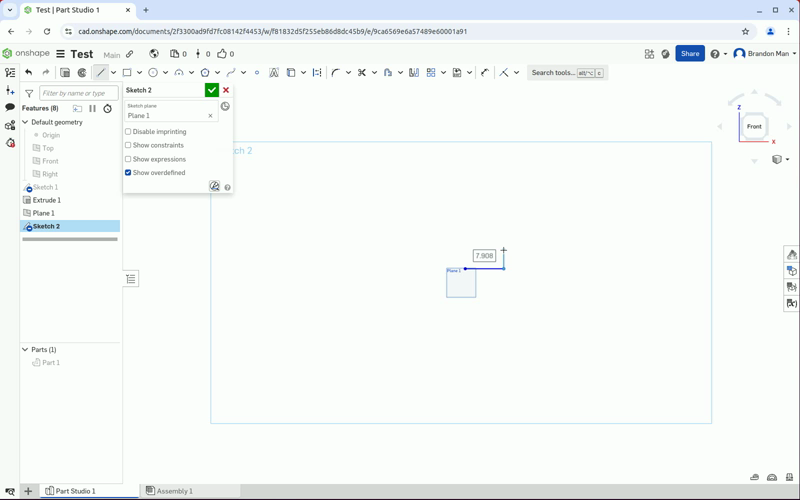
click(503, 249)
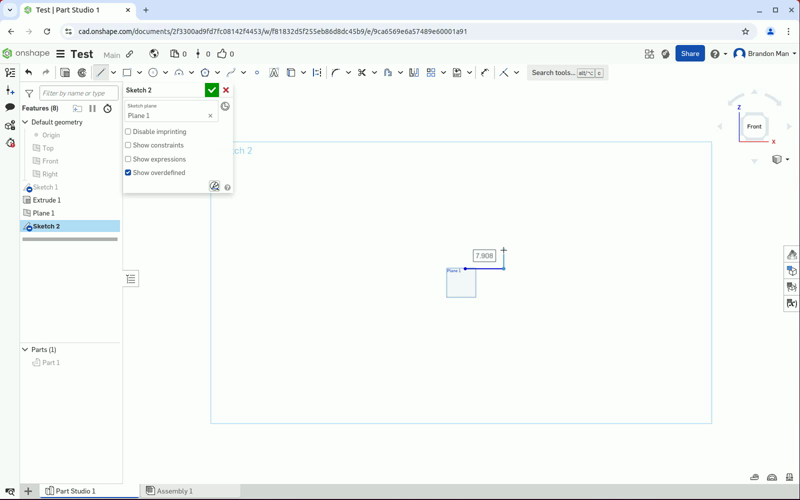
key_up(shift)
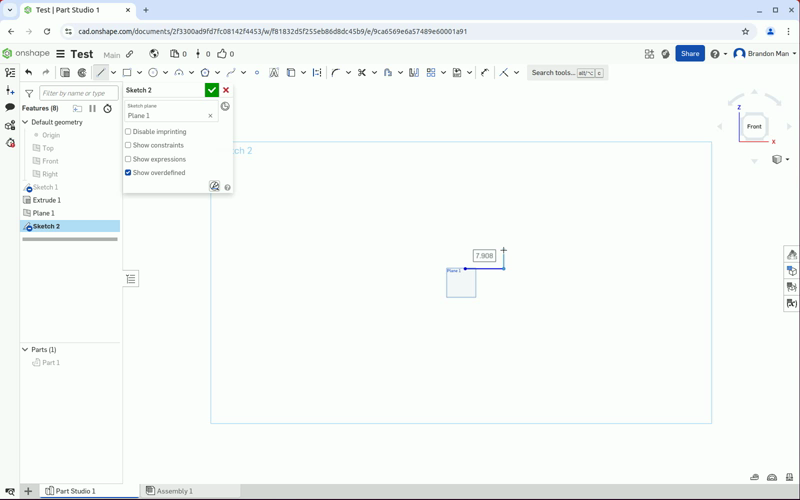
key_down(shift)
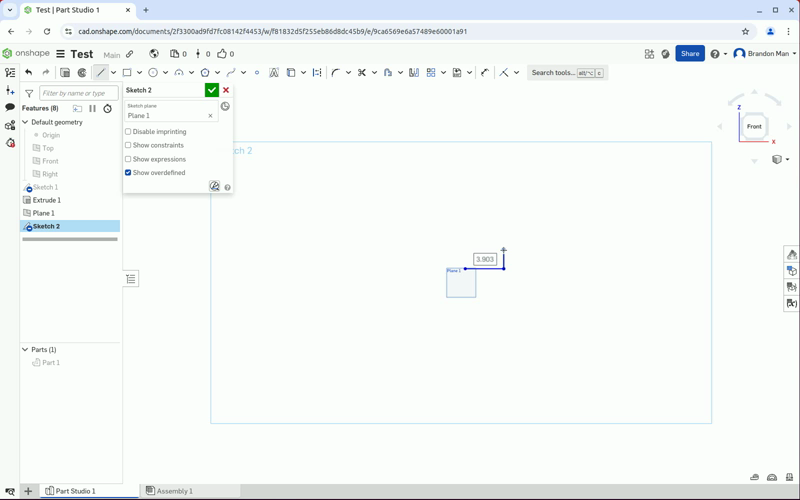
mouse_move(533, 249)
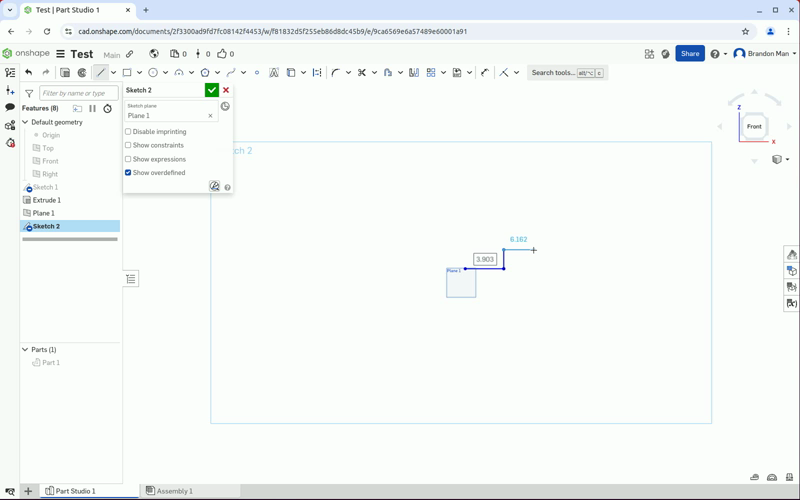
mouse_move(465, 249)
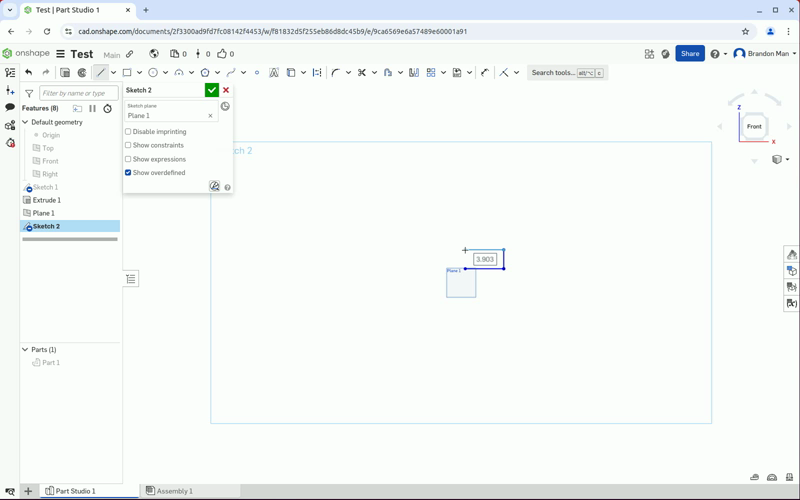
click(465, 249)
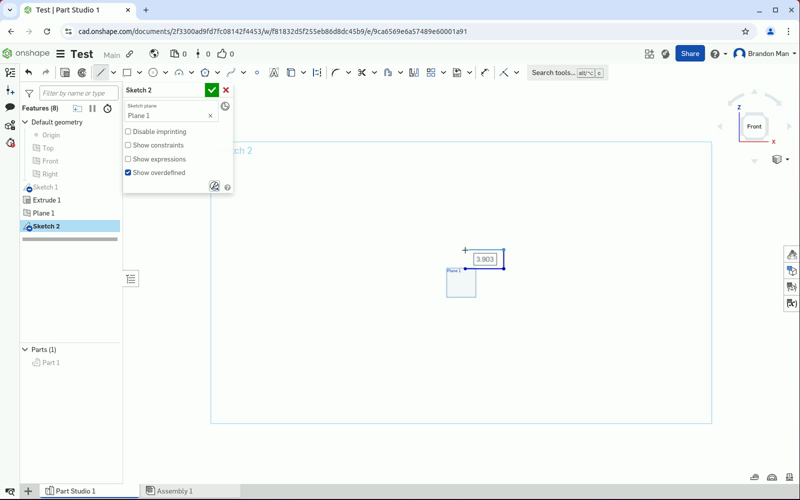
key_up(shift)
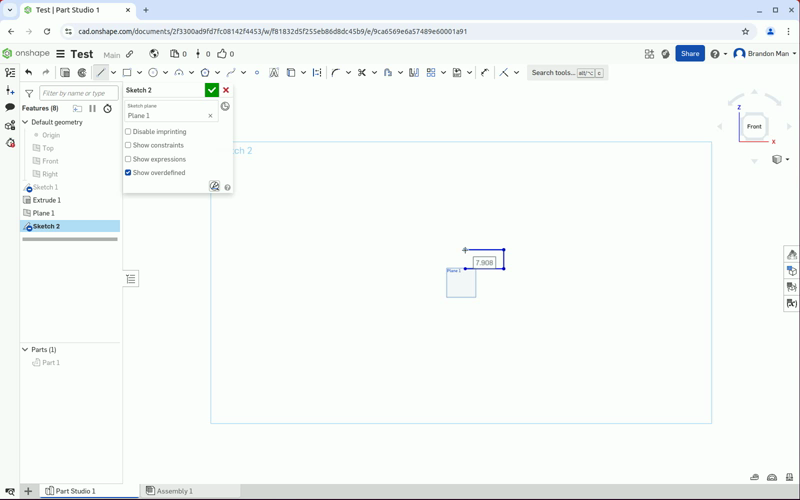
mouse_move(495, 249)
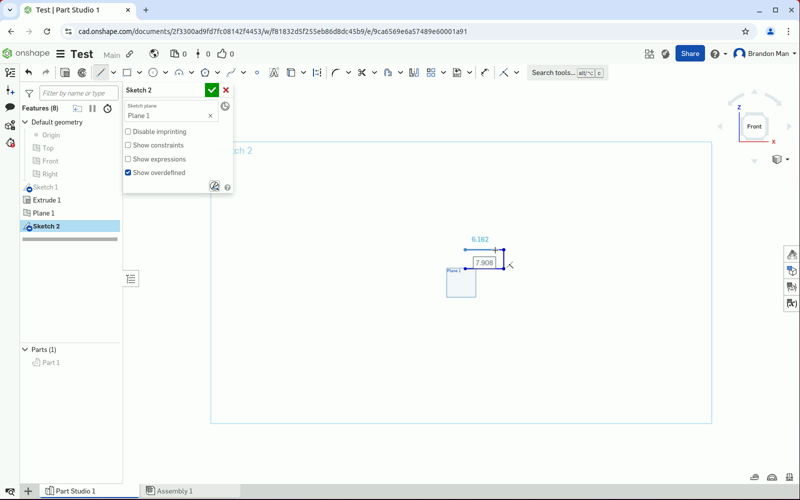
key_down(shift)
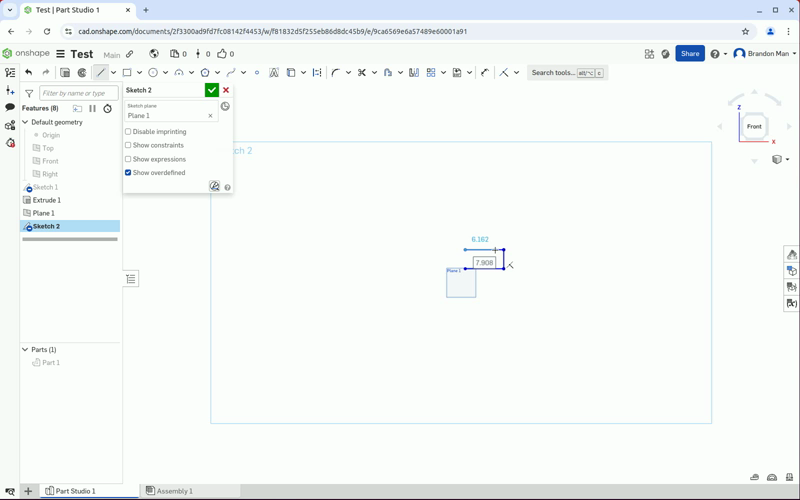
mouse_move(465, 268)
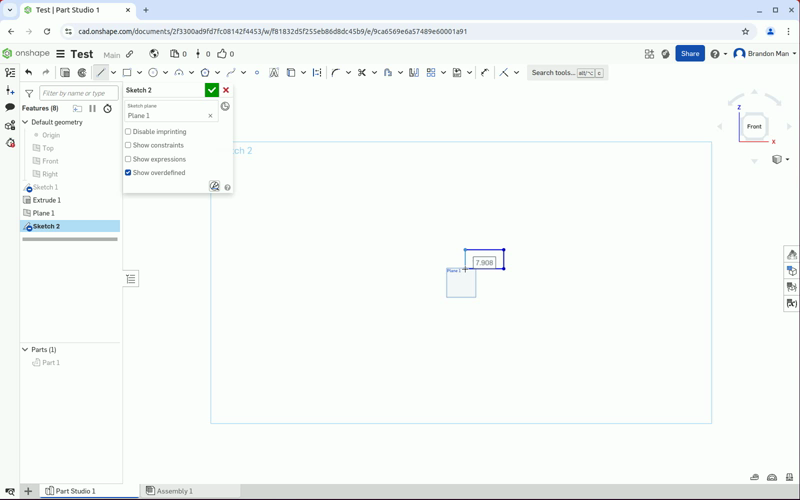
key_up(shift)
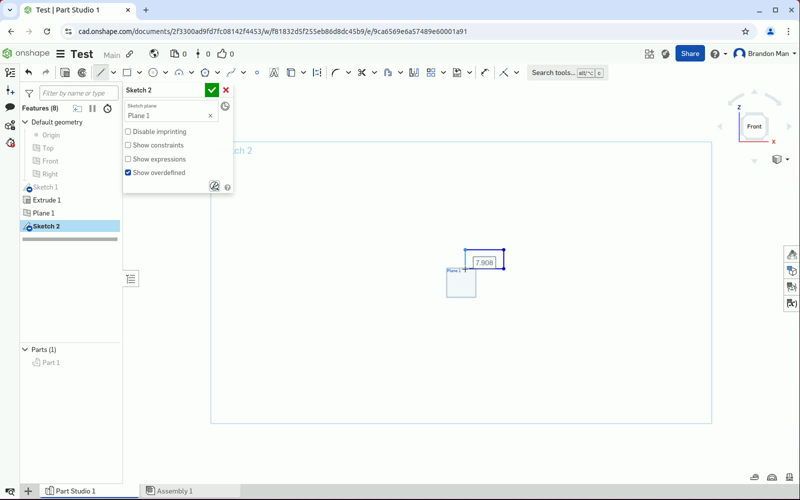
click(465, 268)
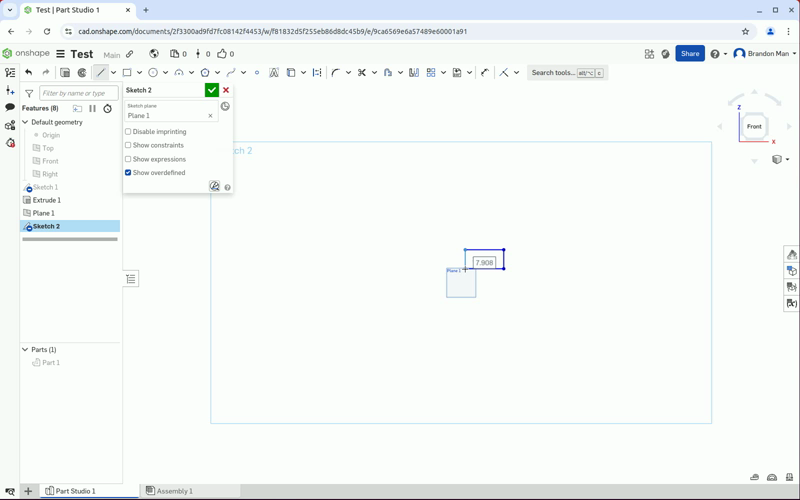
key(esc)
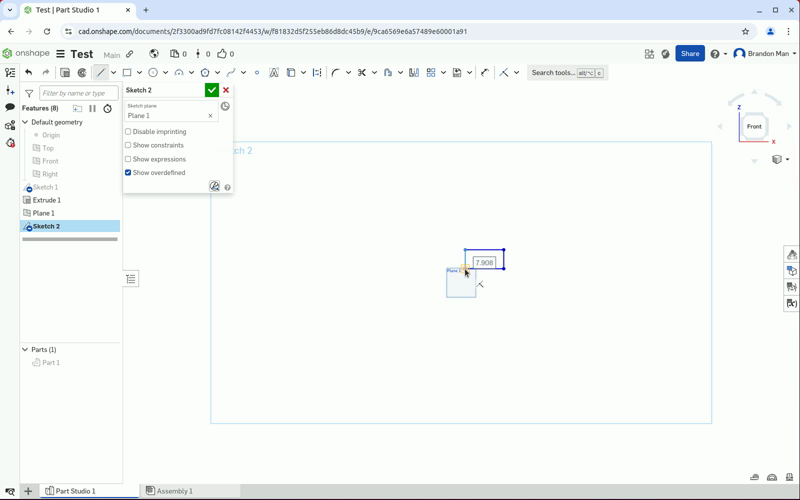
mouse_move(486, 259)
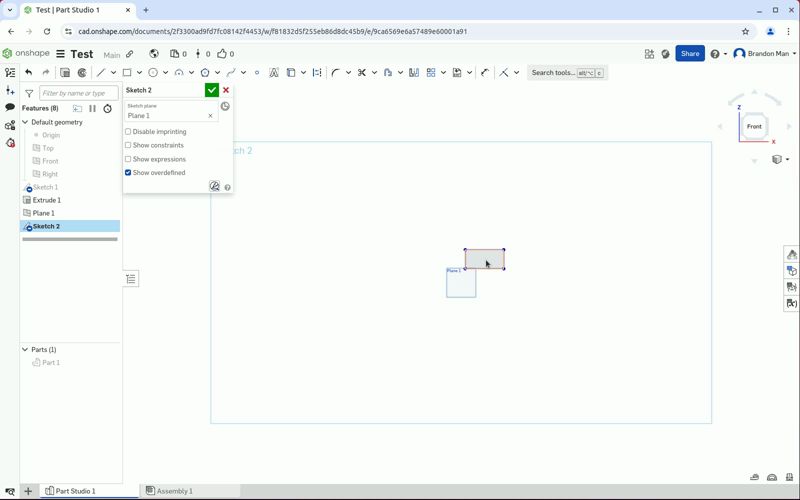
scroll(6)
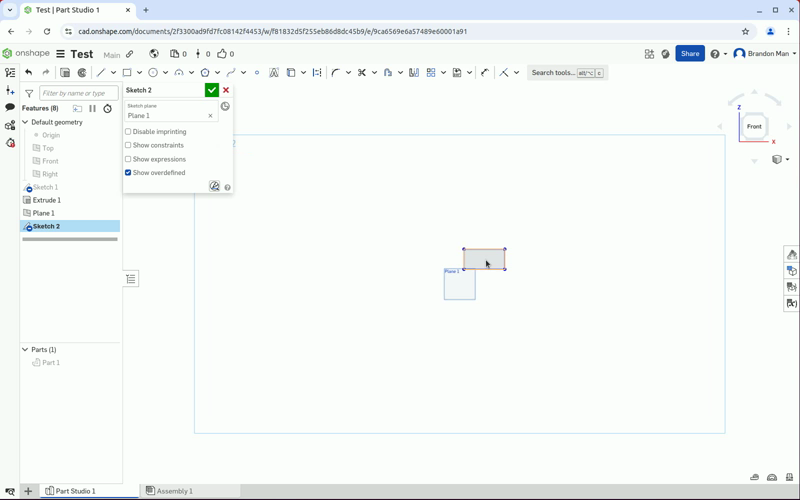
scroll(6)
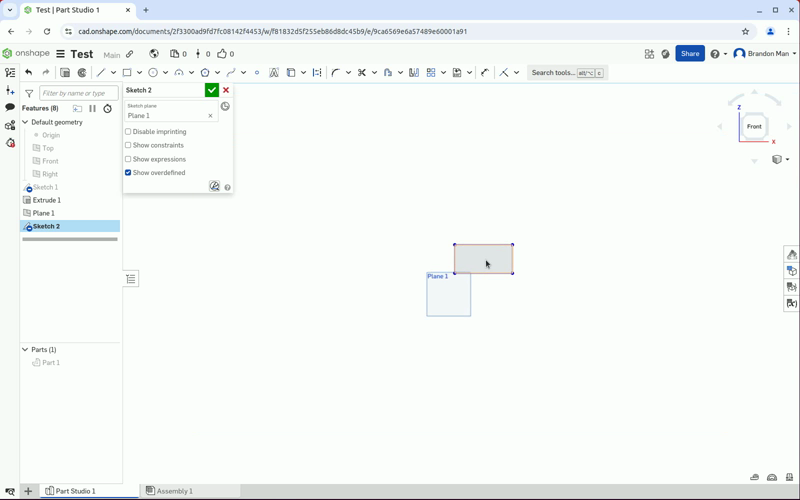
scroll(6)
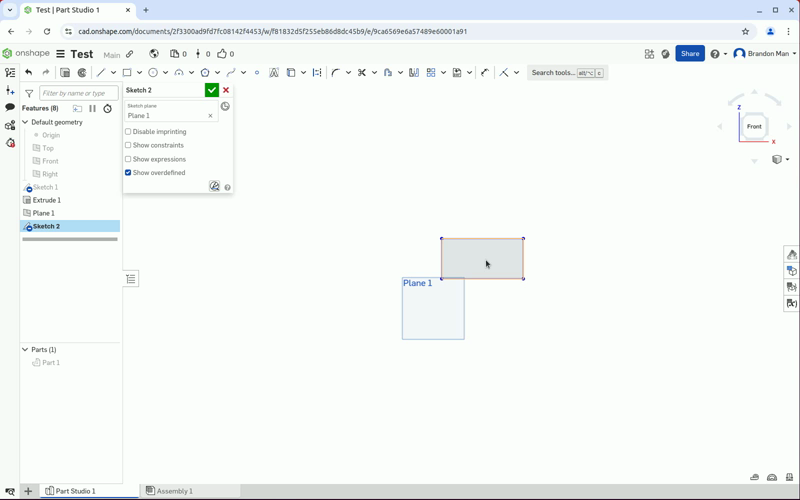
scroll(6)
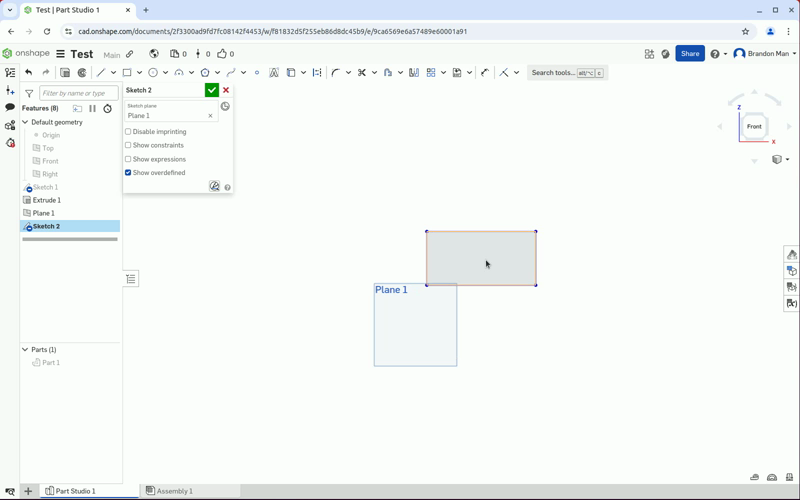
scroll(6)
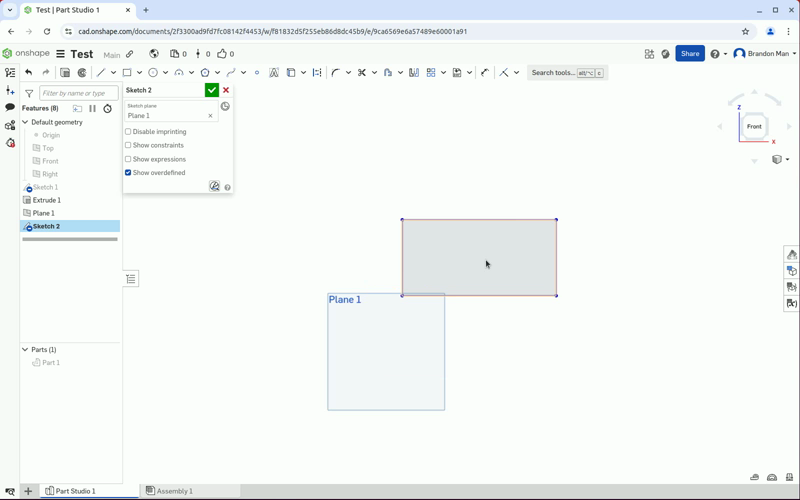
scroll(6)
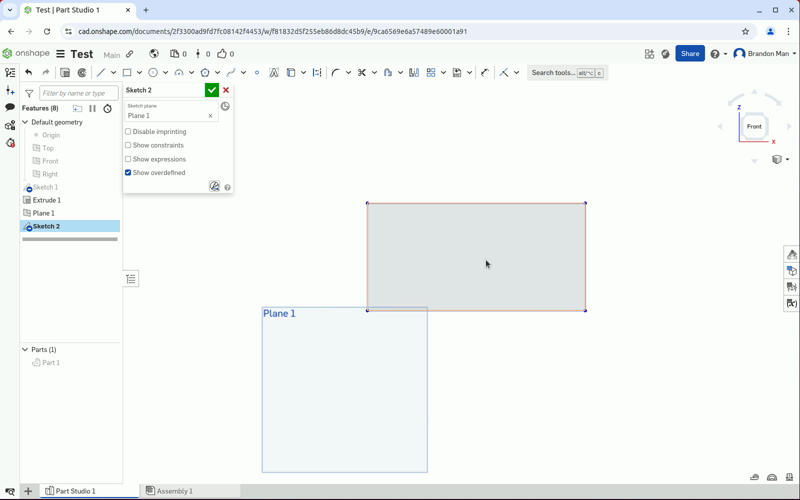
scroll(6)
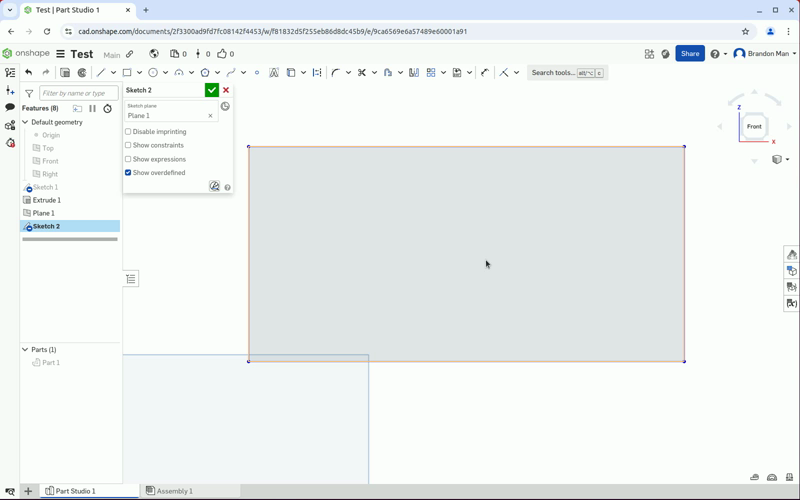
click(486, 259)
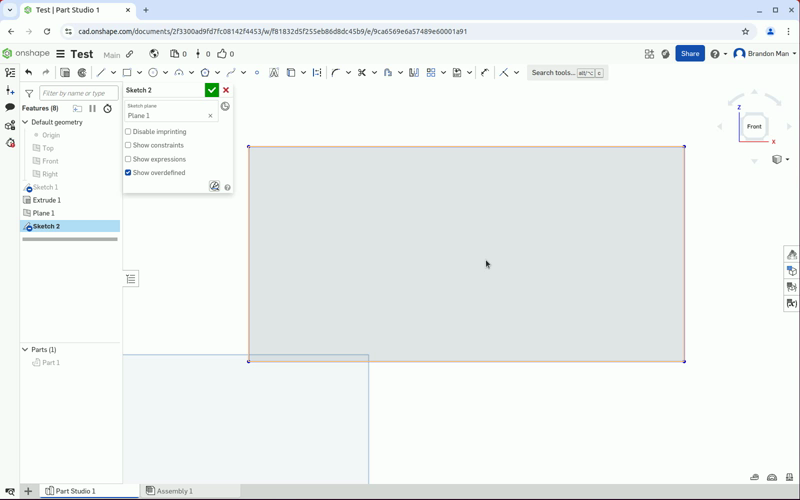
scroll(-6)
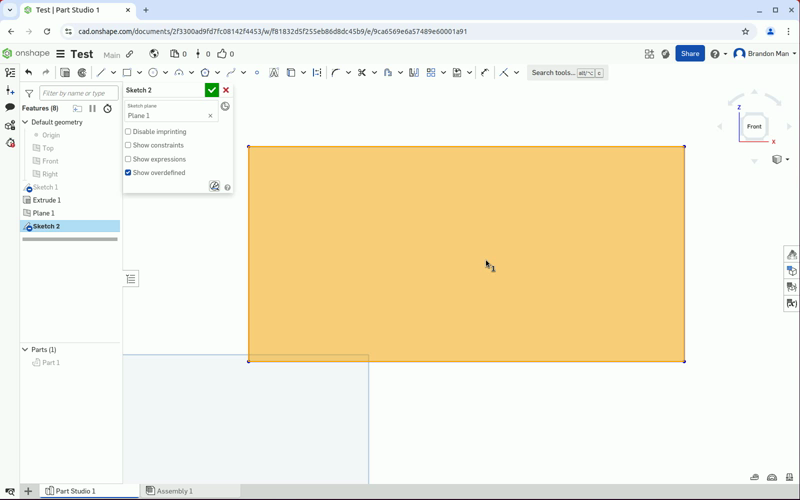
scroll(-6)
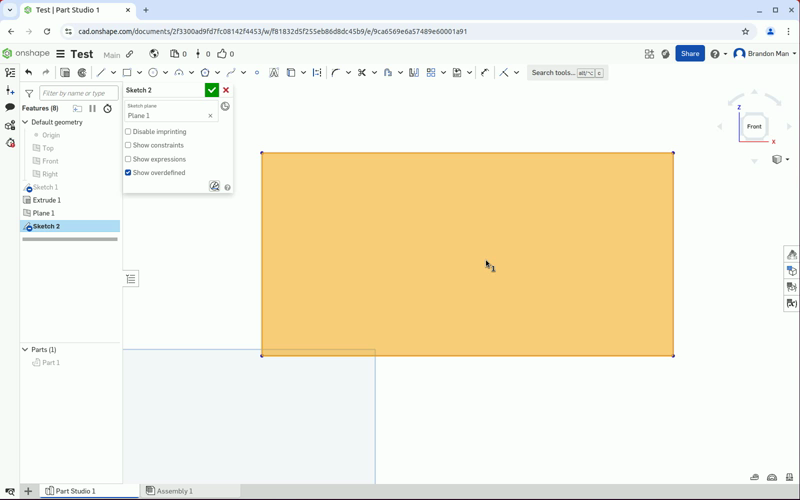
scroll(-6)
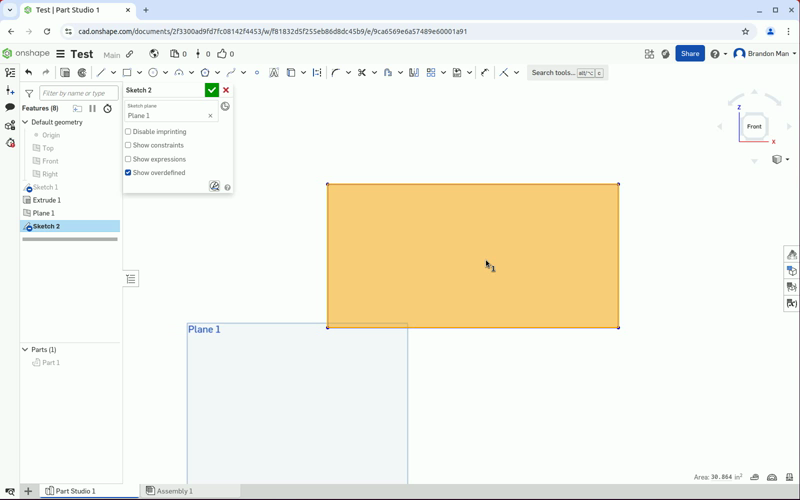
scroll(-6)
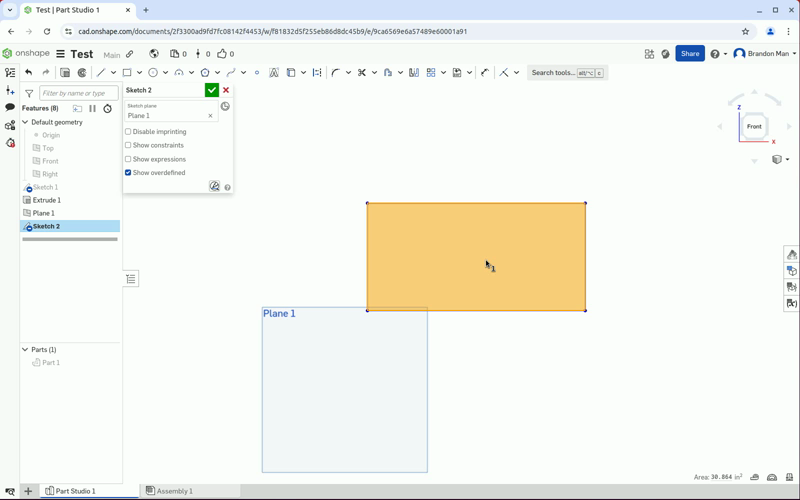
scroll(-6)
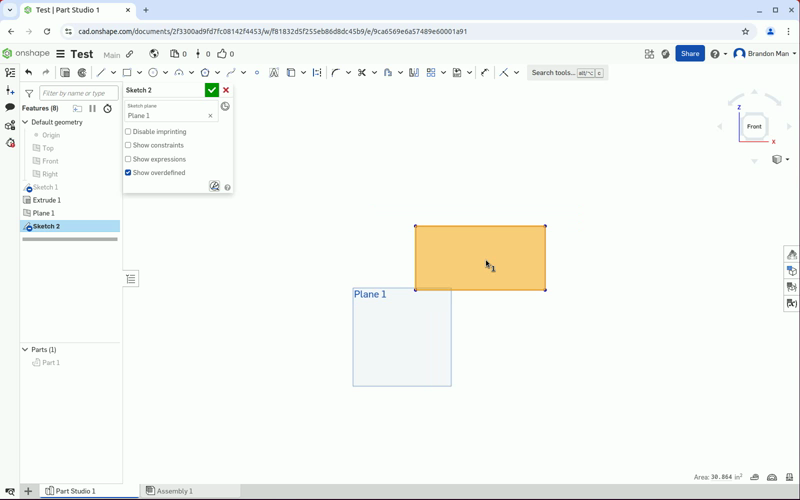
scroll(-6)
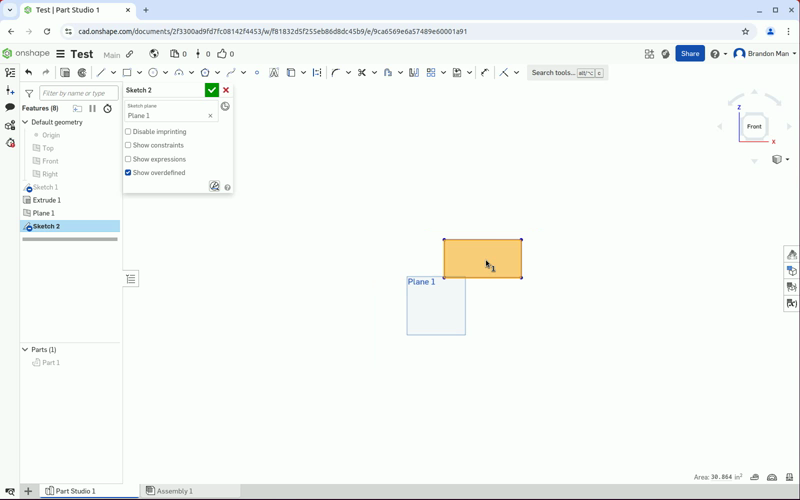
scroll(-6)
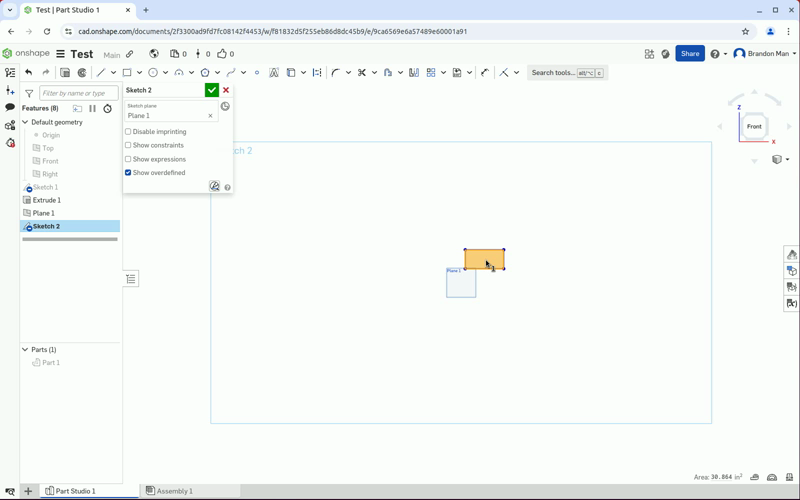
mouse_move(73, 352)
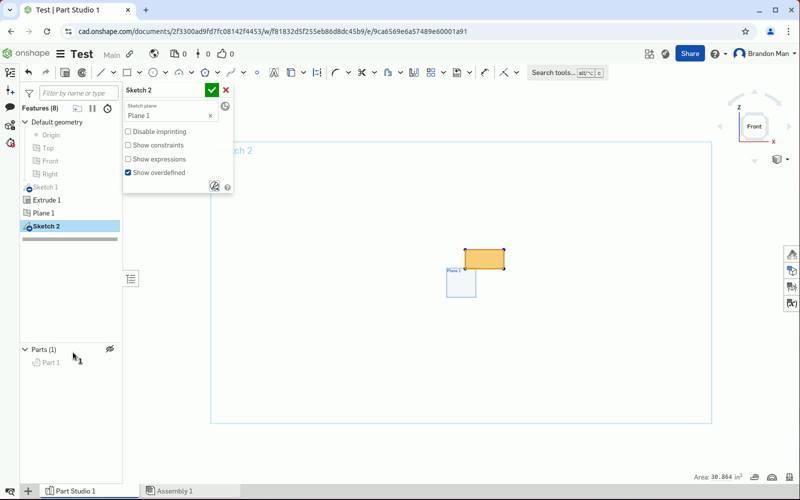
key(shift+y)
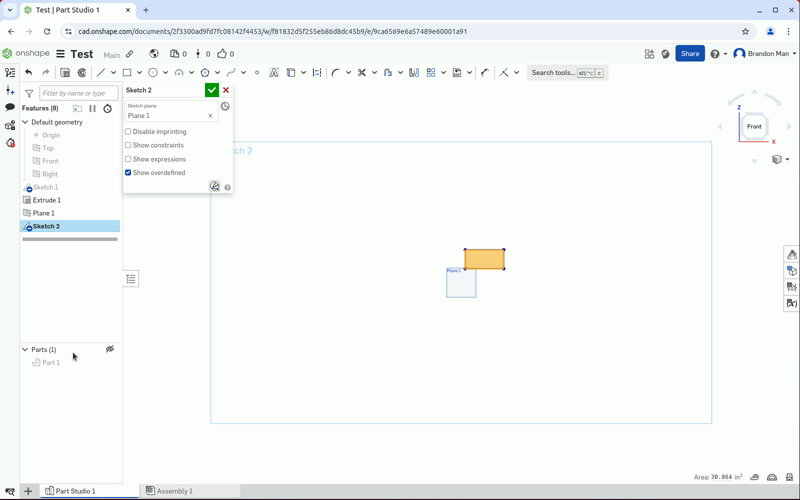
key(shift+e)
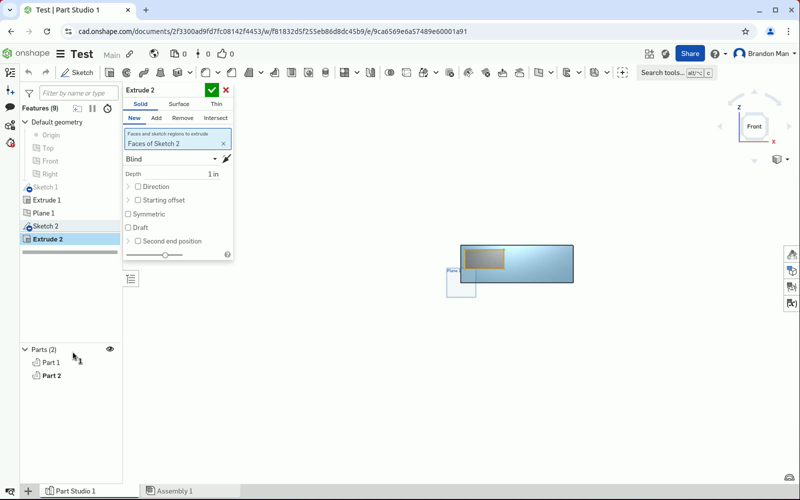
mouse_move(143, 106)
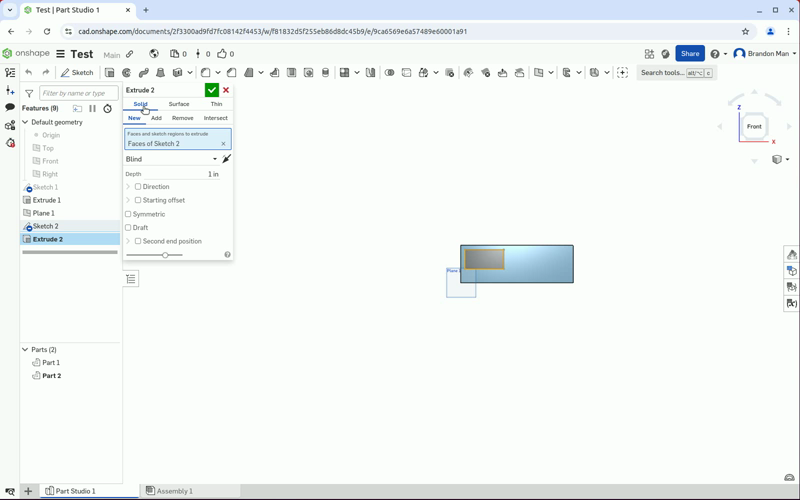
click(143, 106)
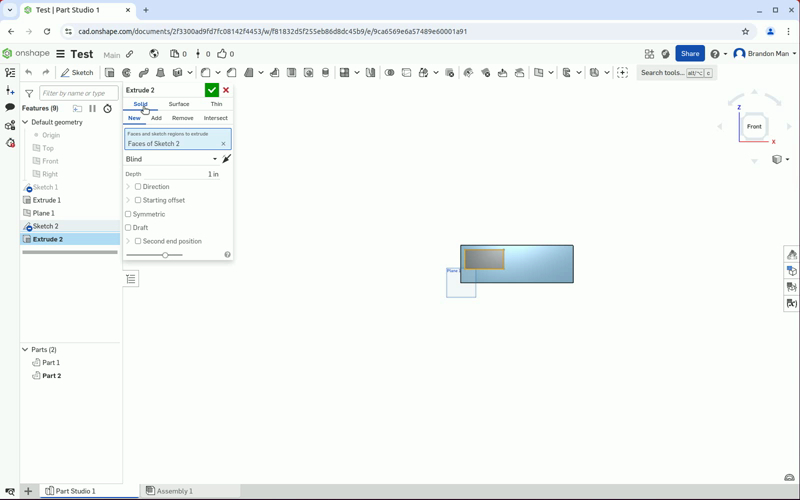
mouse_move(186, 120)
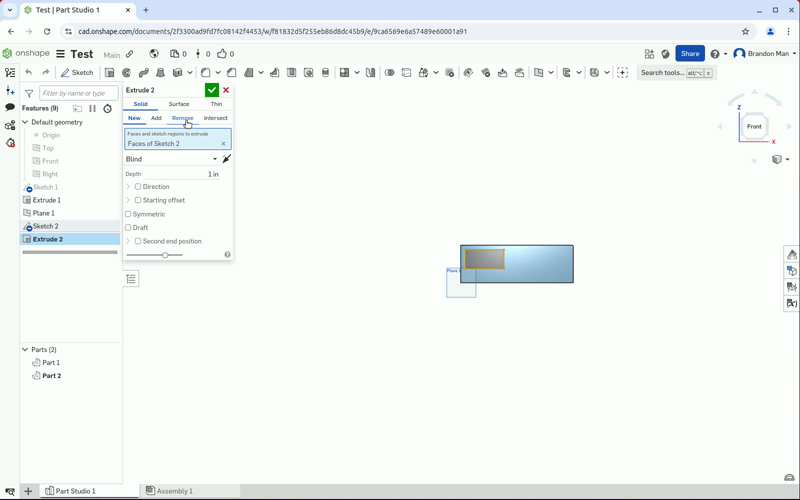
click(186, 120)
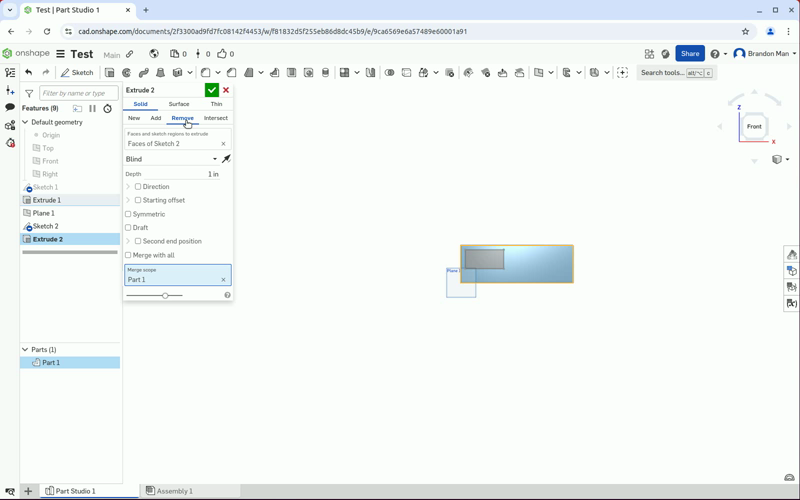
key(tab, 4)
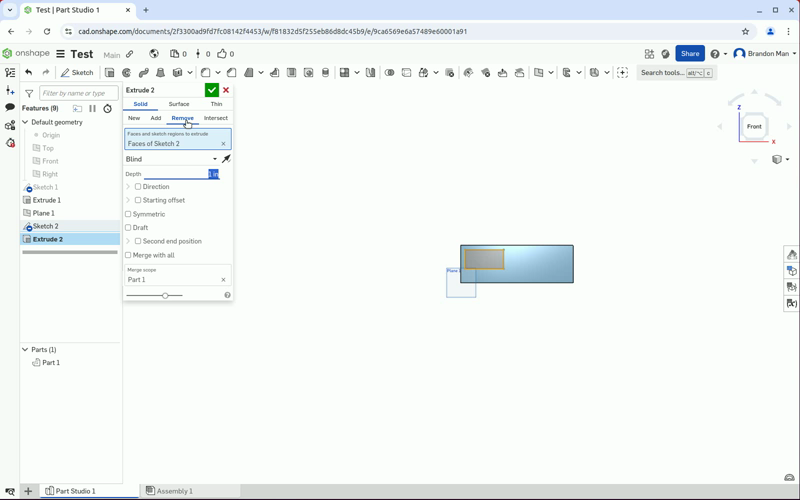
text(0.963)
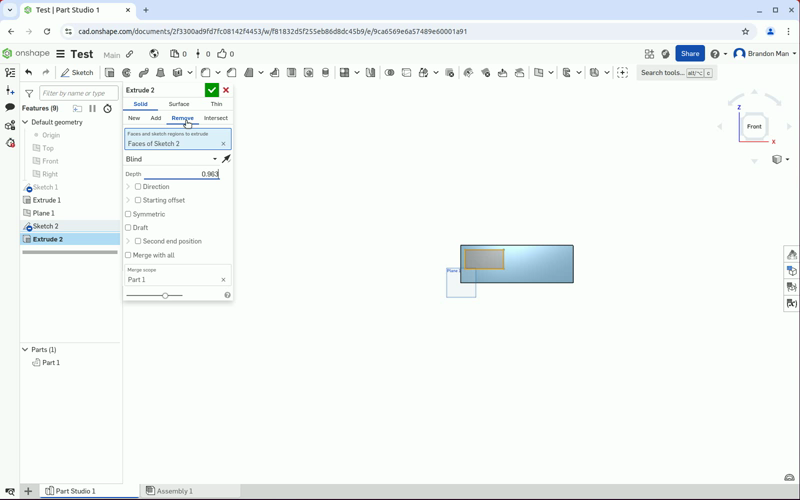
key(tab, 6)
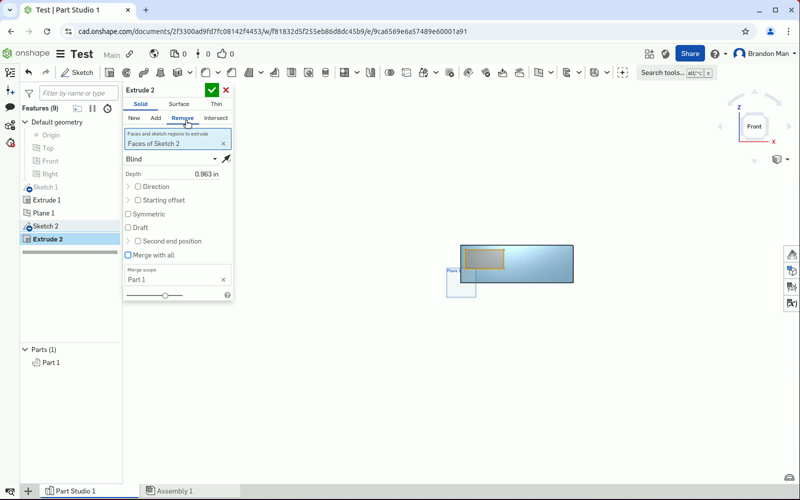
key(space)
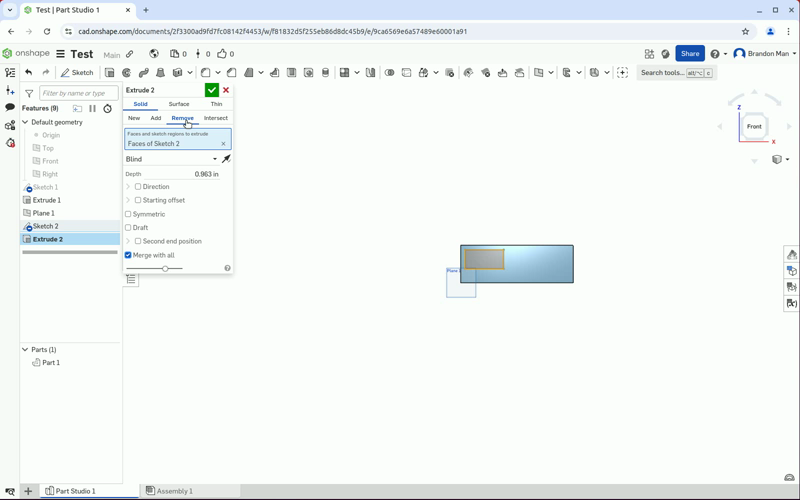
key(enter)
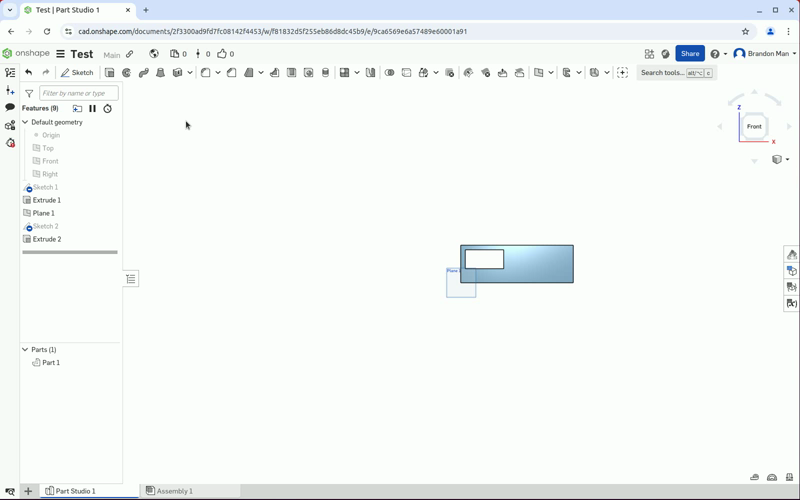
key(shift+h)
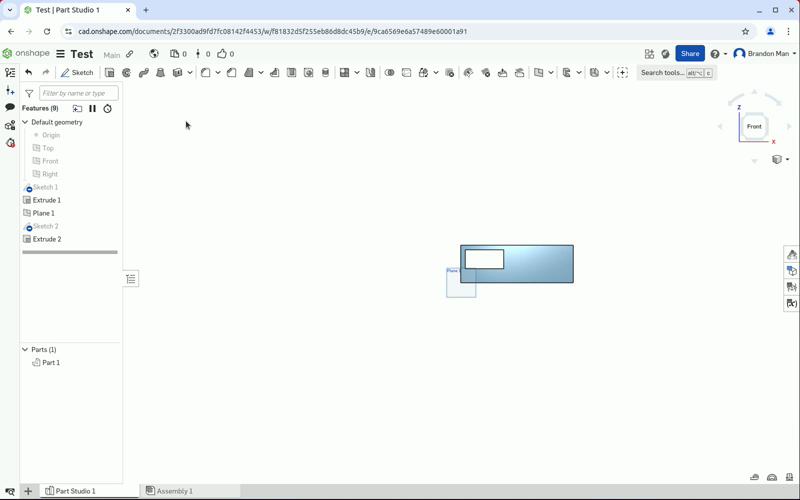
key(shift+h)
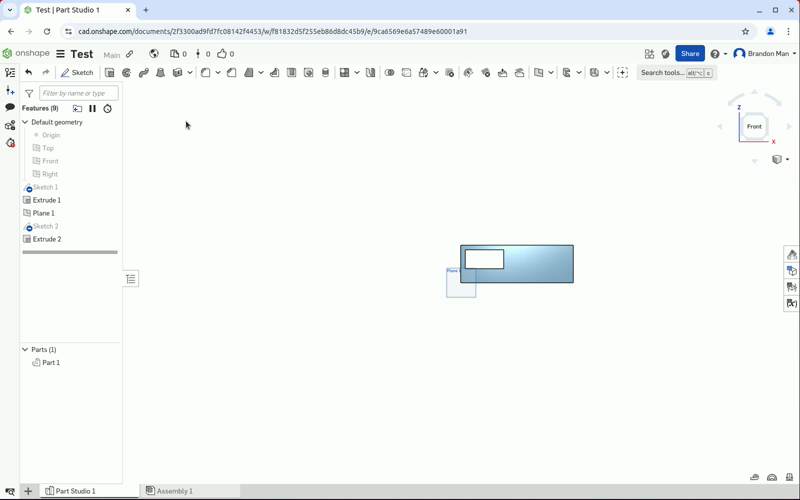
mouse_move(73, 189)
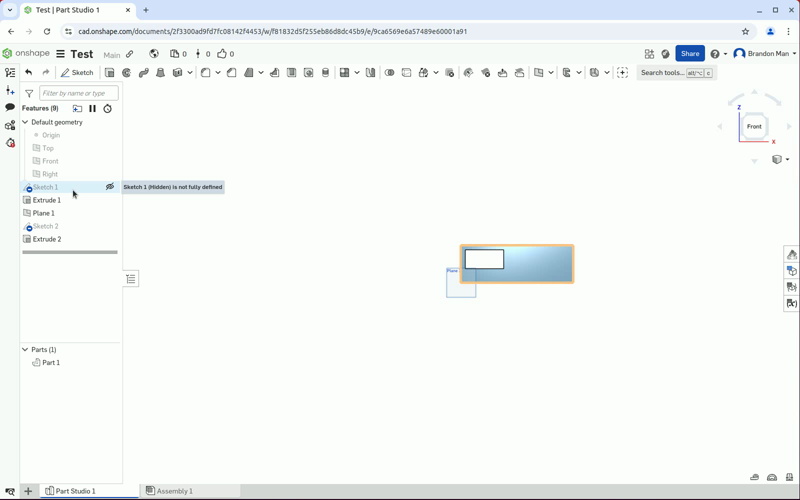
click(73, 189)
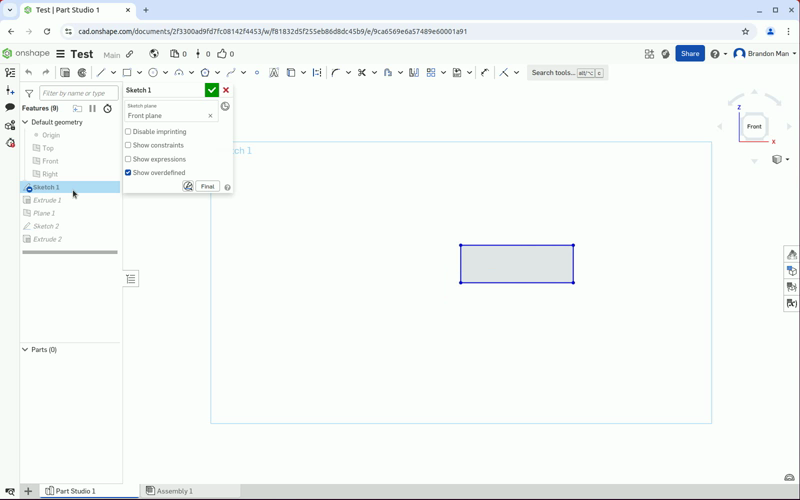
mouse_move(229, 92)
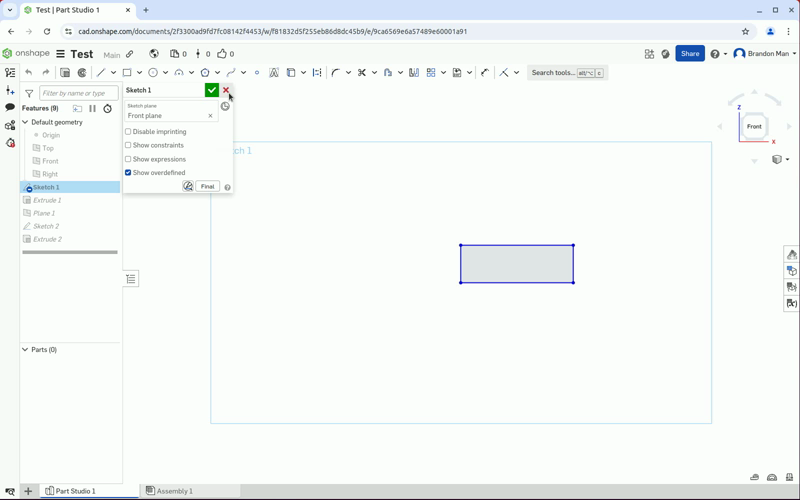
click(229, 92)
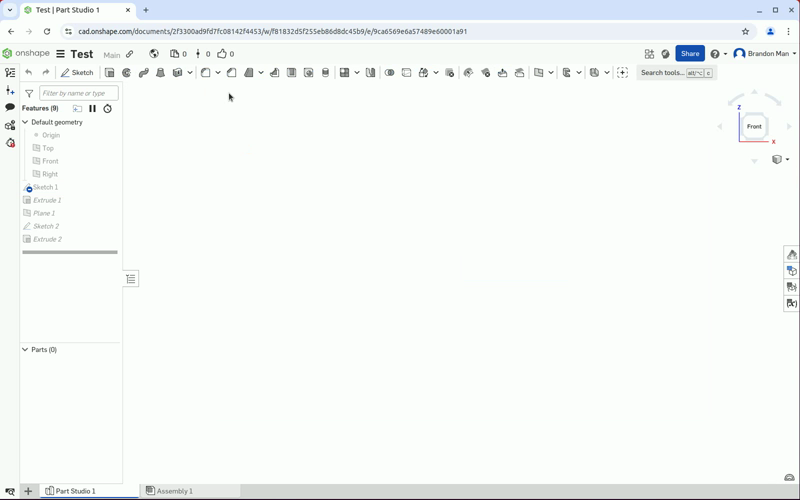
key(shift+s)
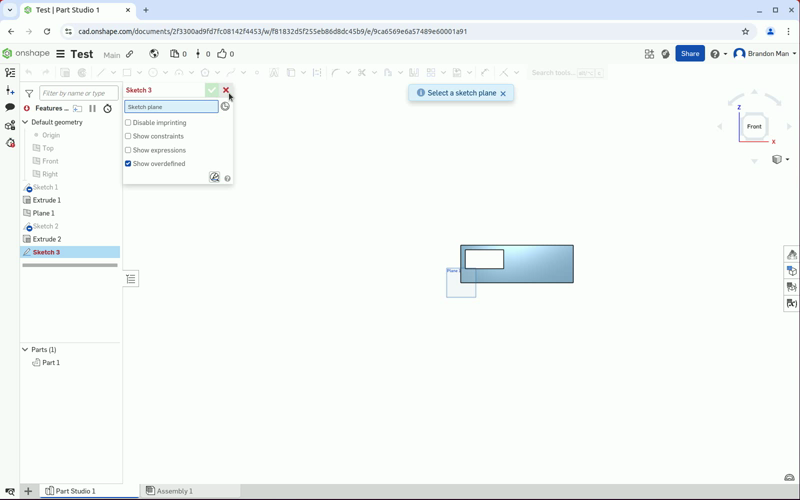
mouse_move(73, 215)
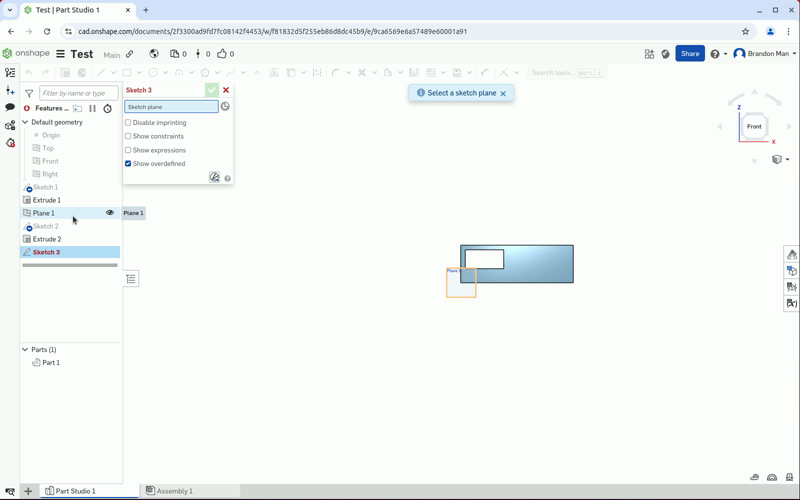
click(73, 215)
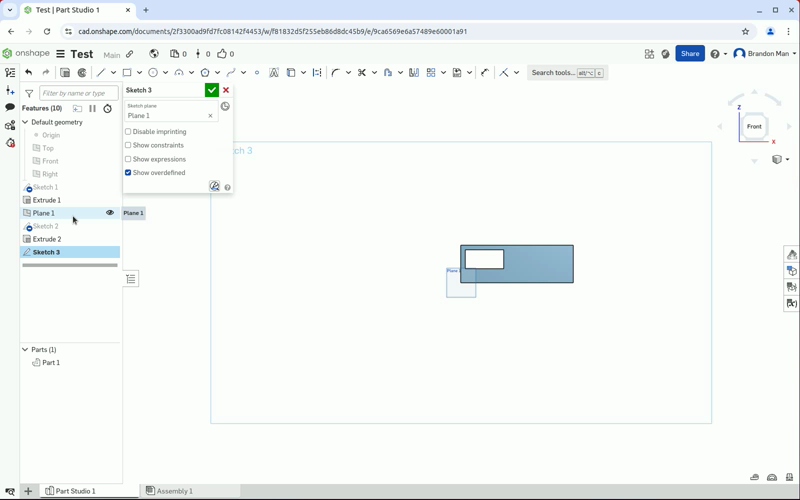
mouse_move(73, 352)
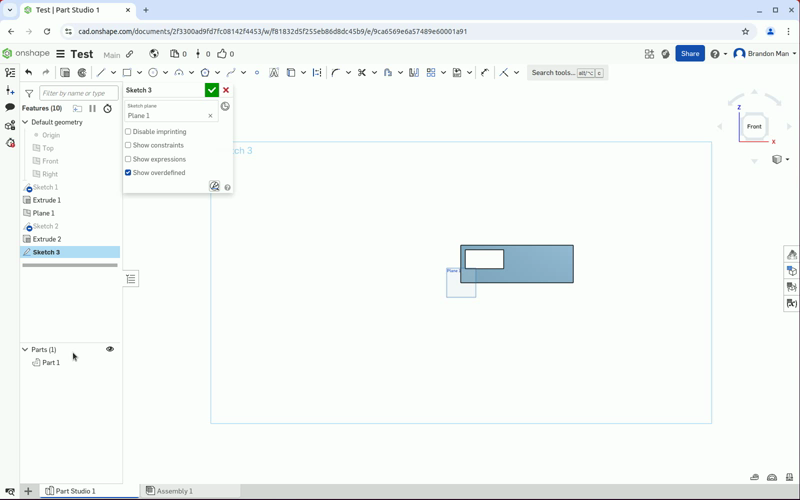
key(y)
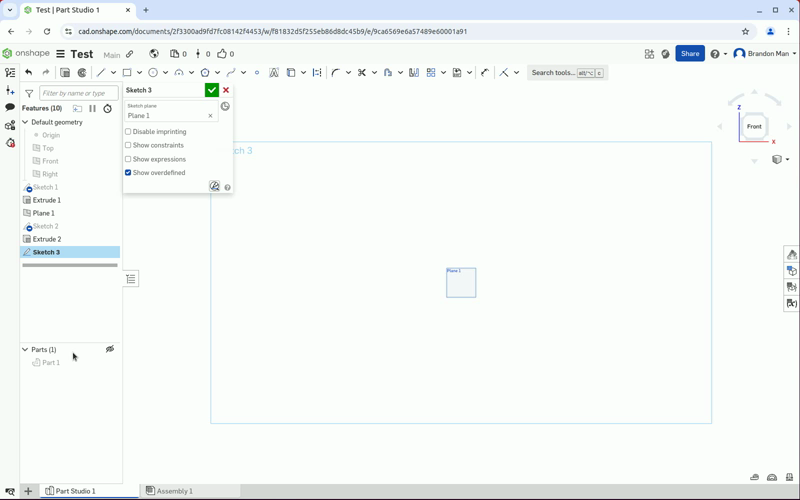
key(l)
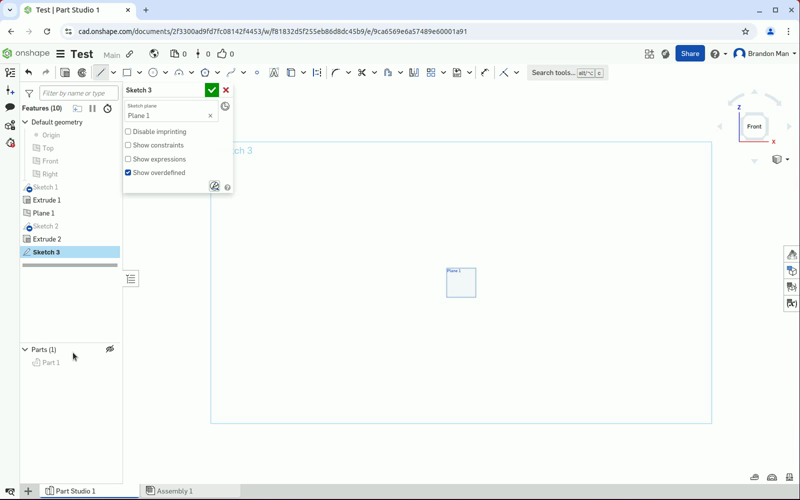
key_down(shift)
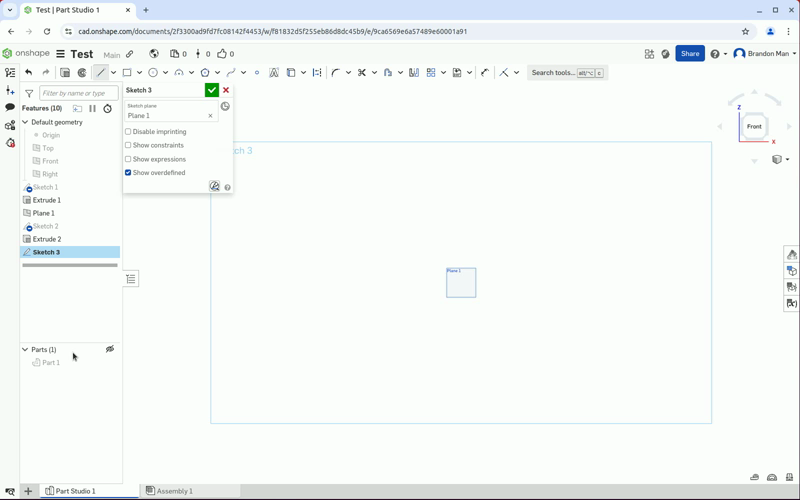
mouse_move(507, 268)
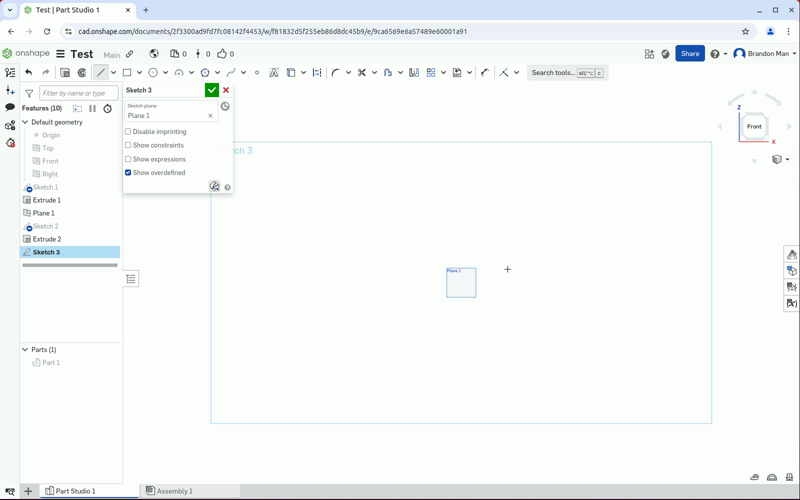
click(507, 268)
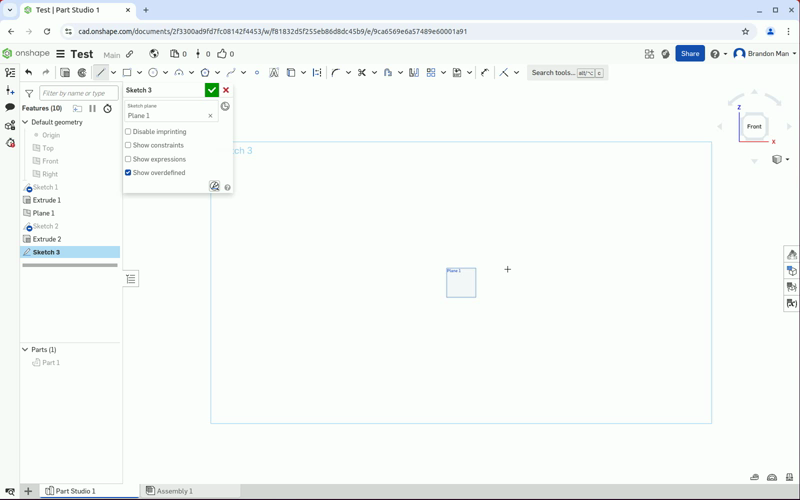
key_up(shift)
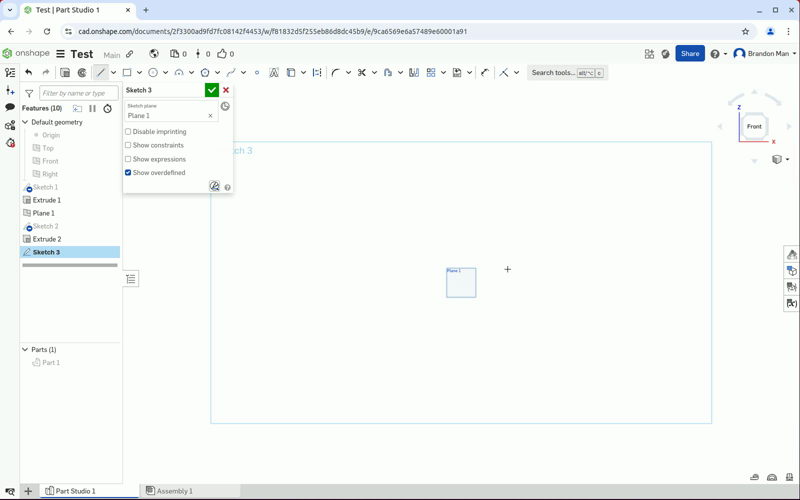
key_down(shift)
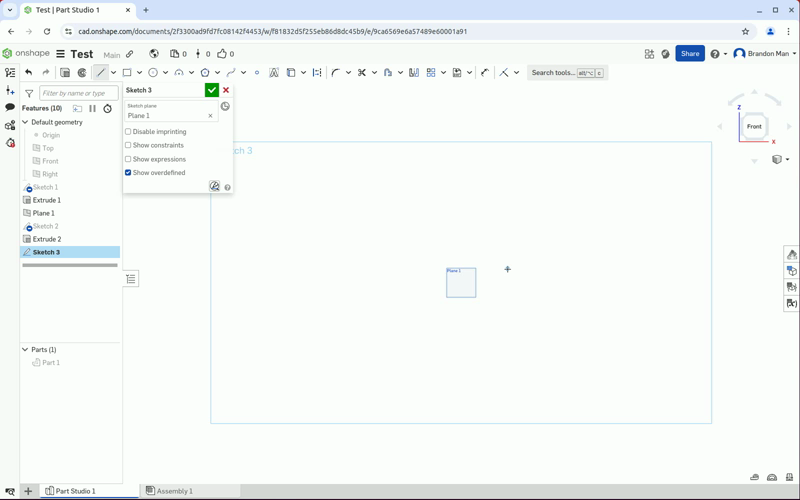
mouse_move(537, 268)
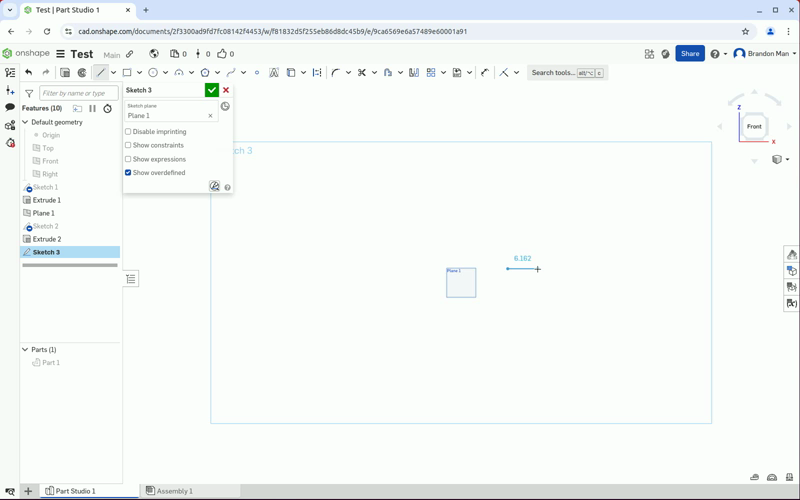
mouse_move(546, 268)
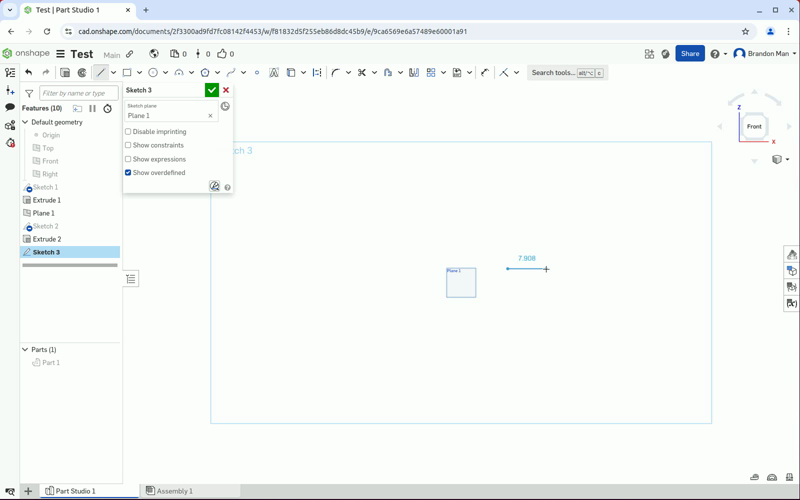
click(546, 268)
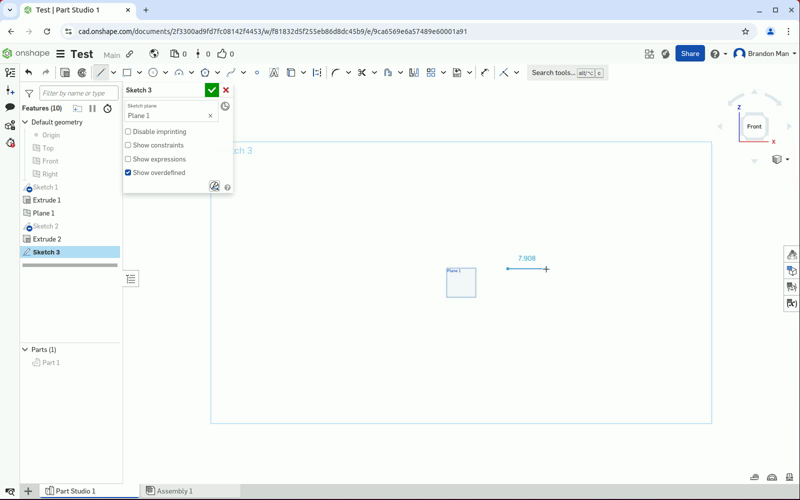
key_up(shift)
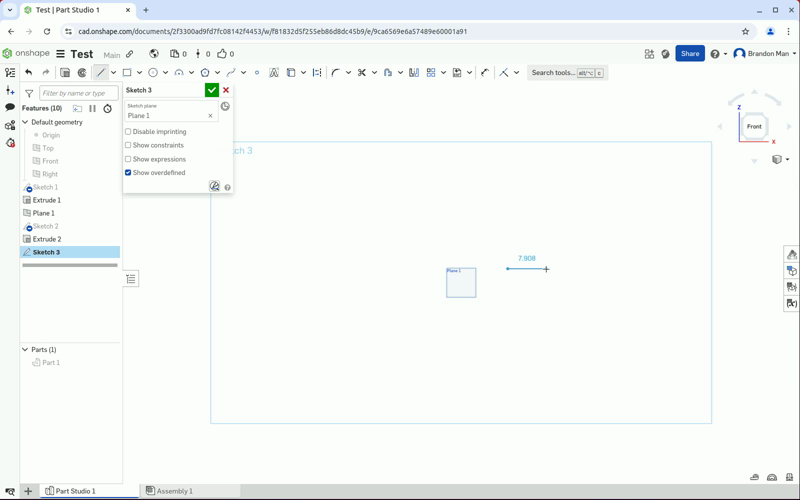
key_down(shift)
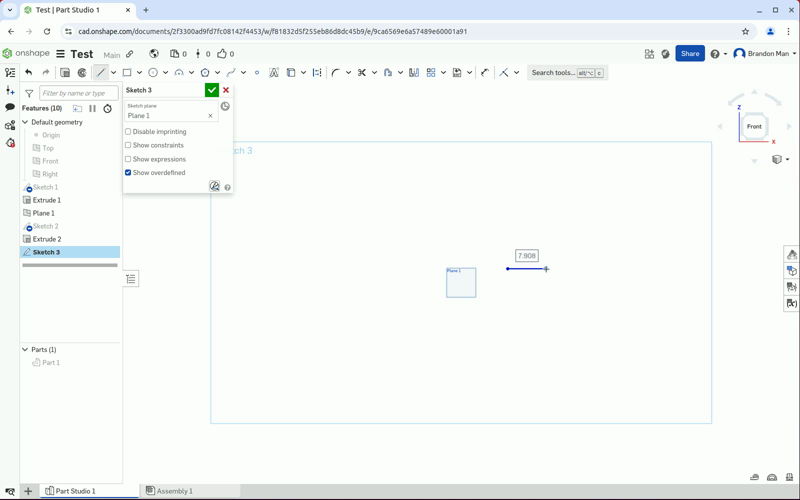
mouse_move(576, 268)
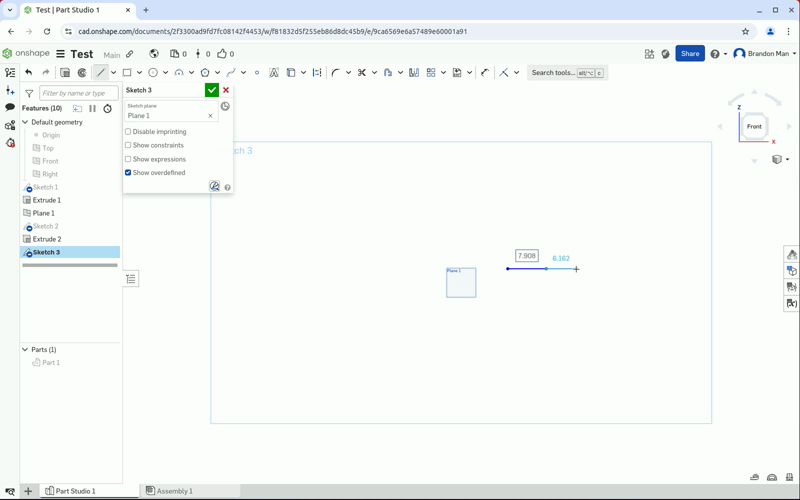
mouse_move(546, 249)
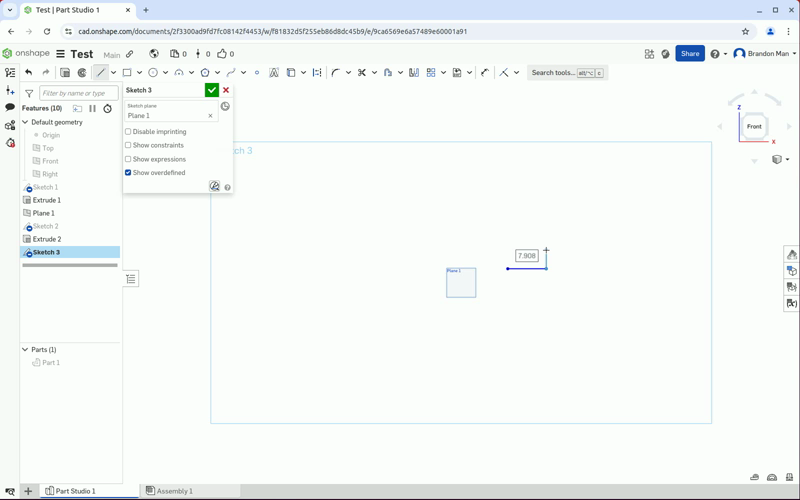
click(546, 249)
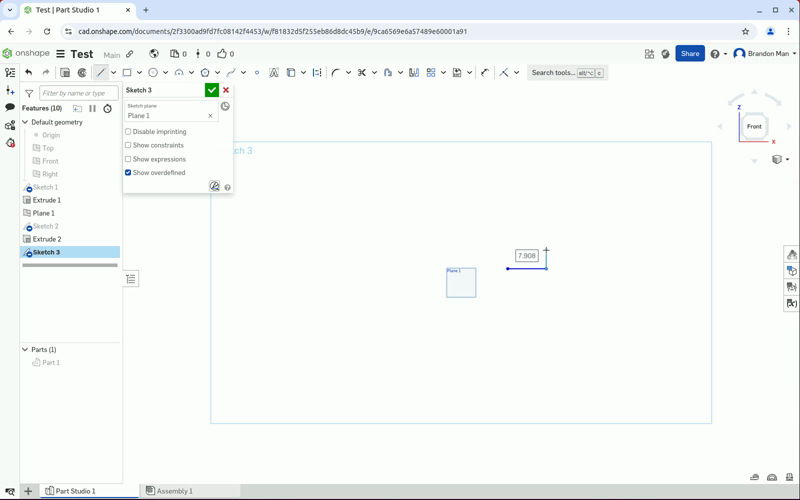
key_up(shift)
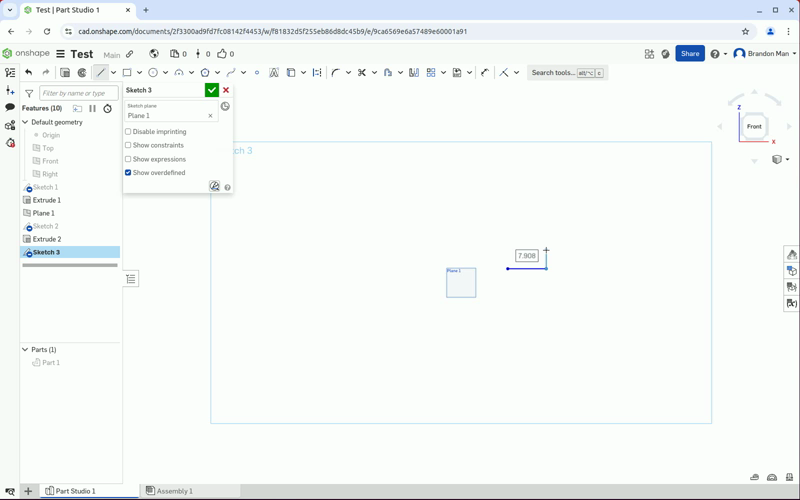
key_down(shift)
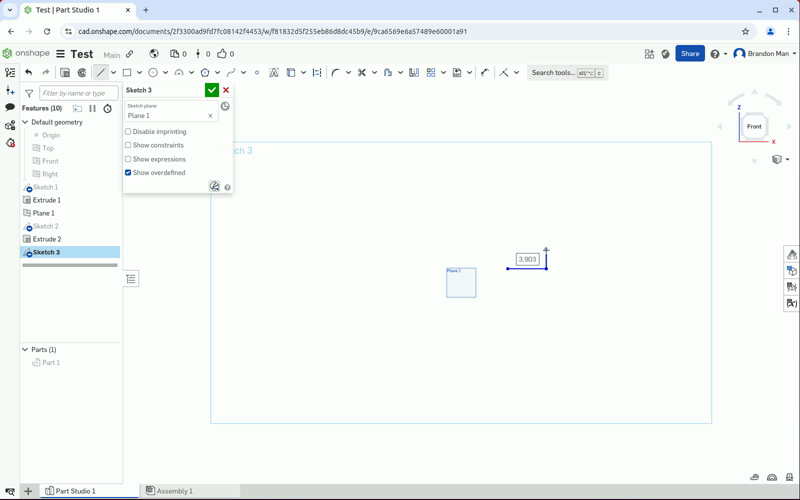
mouse_move(576, 249)
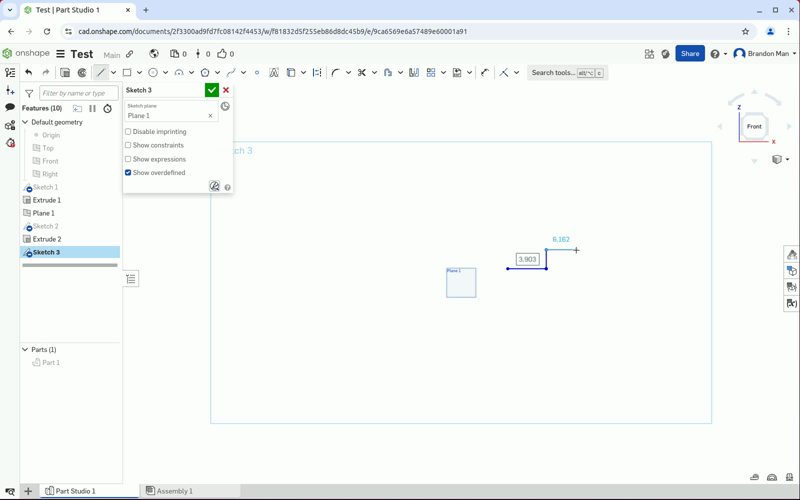
mouse_move(507, 249)
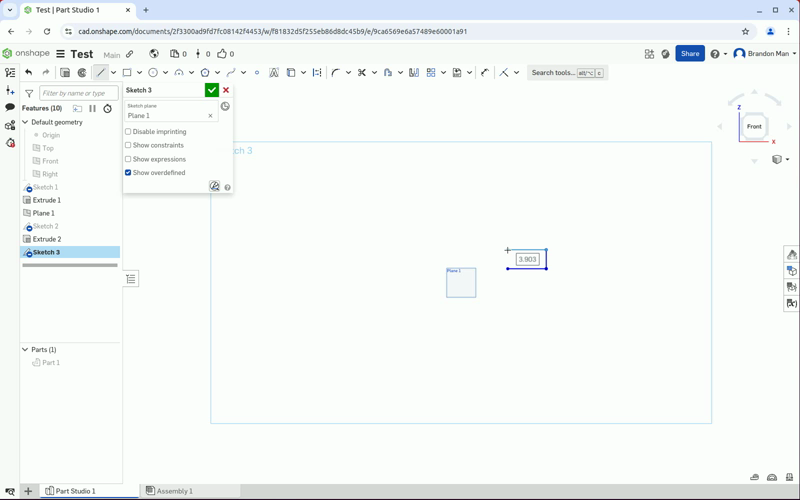
click(507, 249)
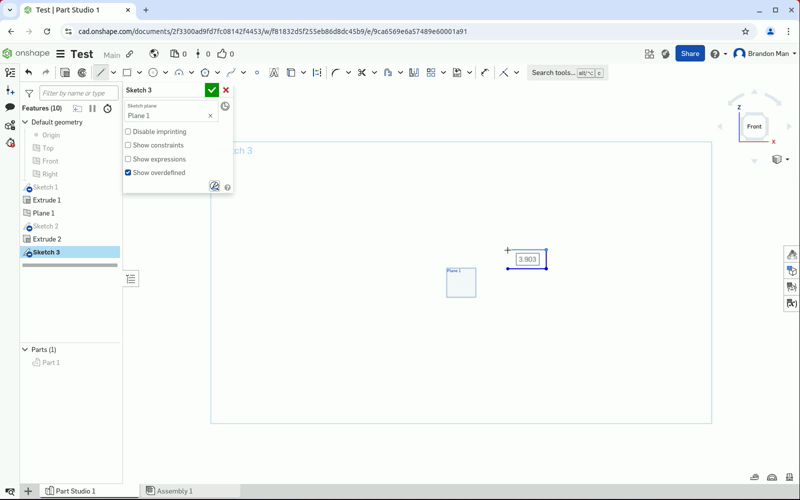
key_up(shift)
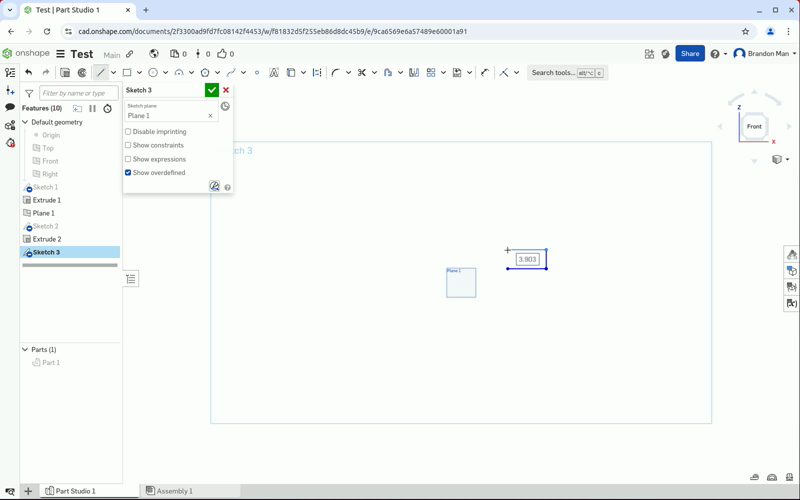
mouse_move(537, 249)
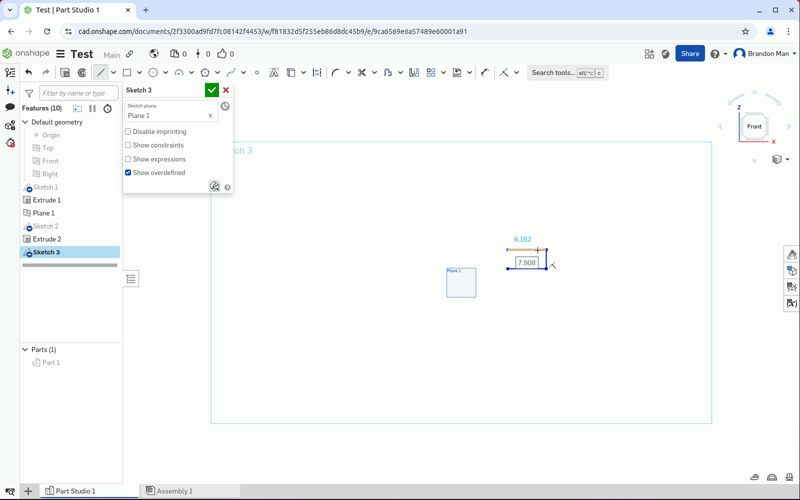
key_down(shift)
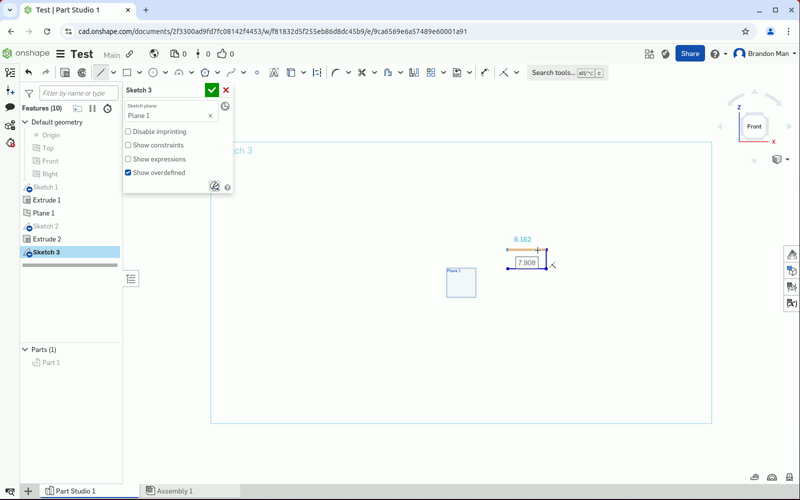
mouse_move(507, 268)
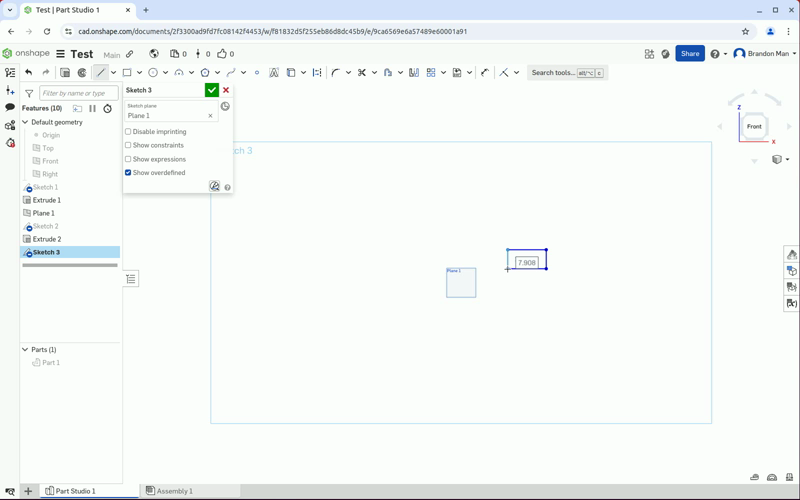
key_up(shift)
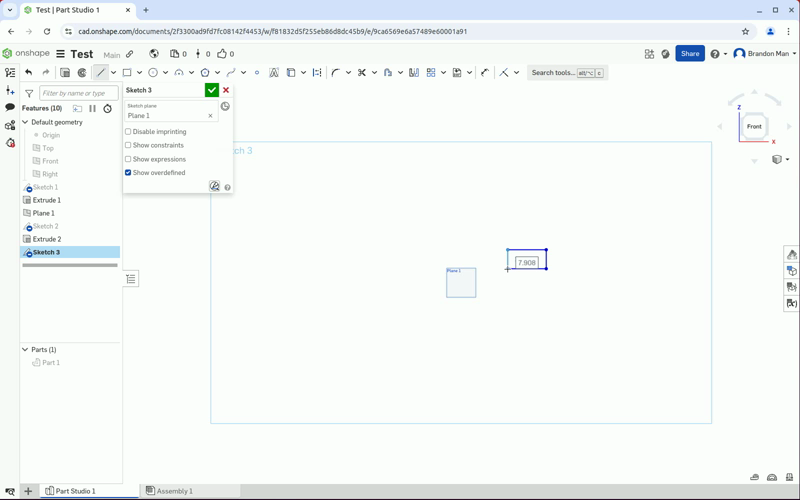
click(507, 268)
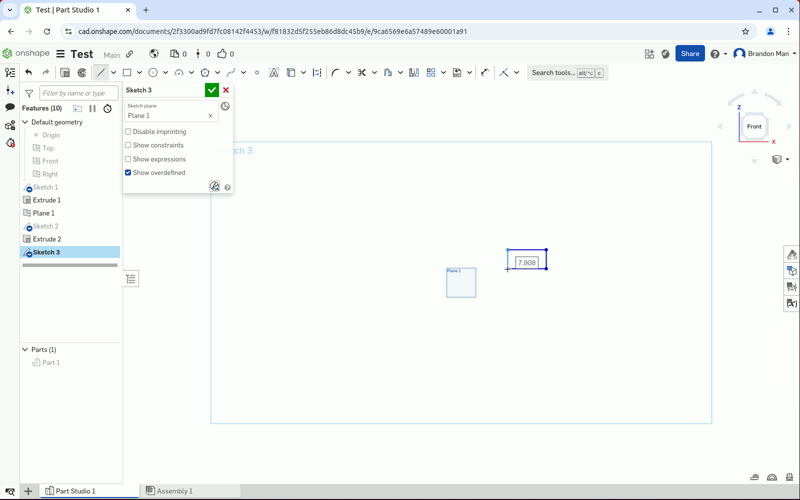
key(esc)
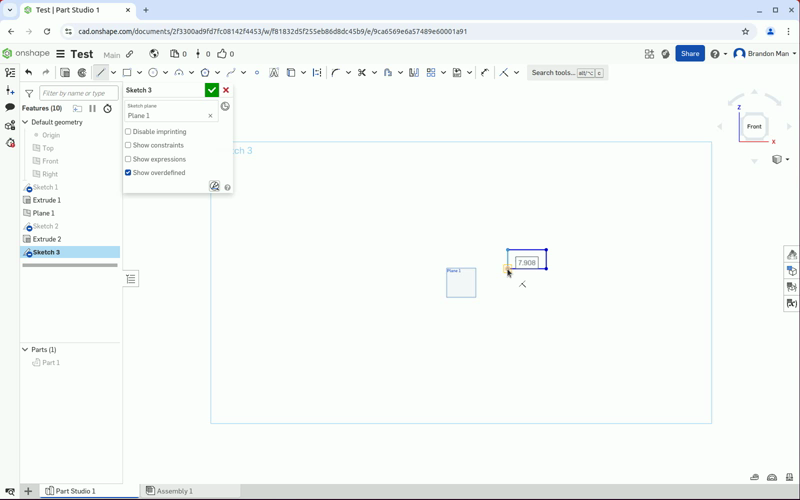
mouse_move(517, 252)
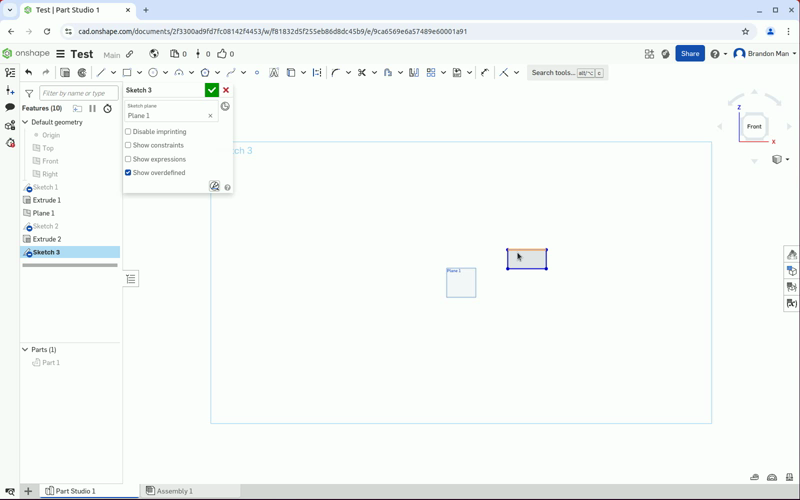
scroll(6)
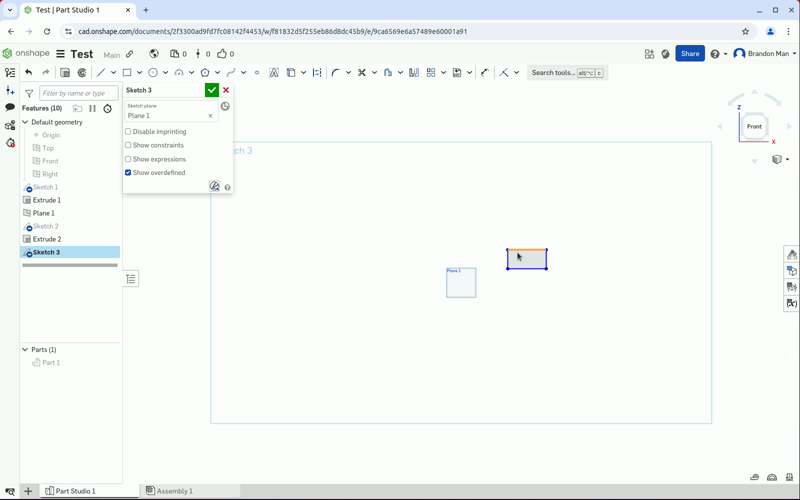
scroll(6)
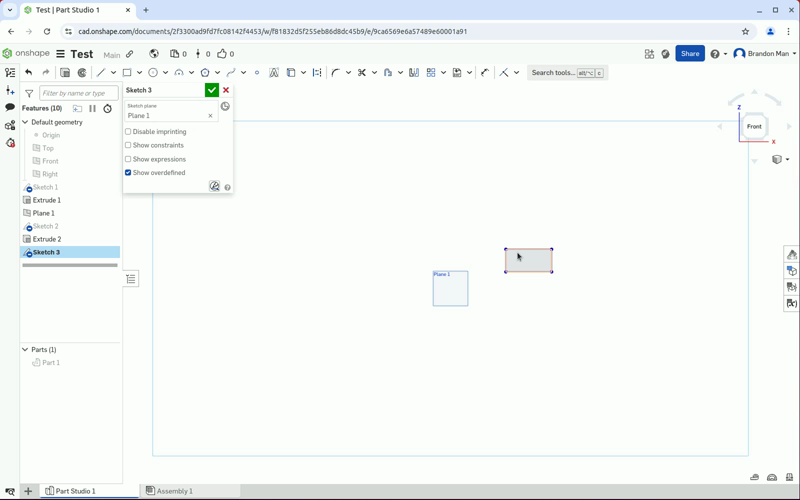
scroll(6)
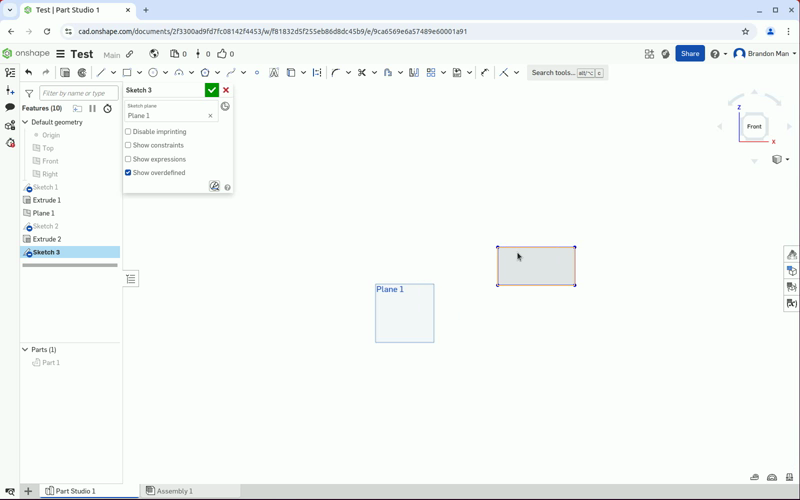
scroll(6)
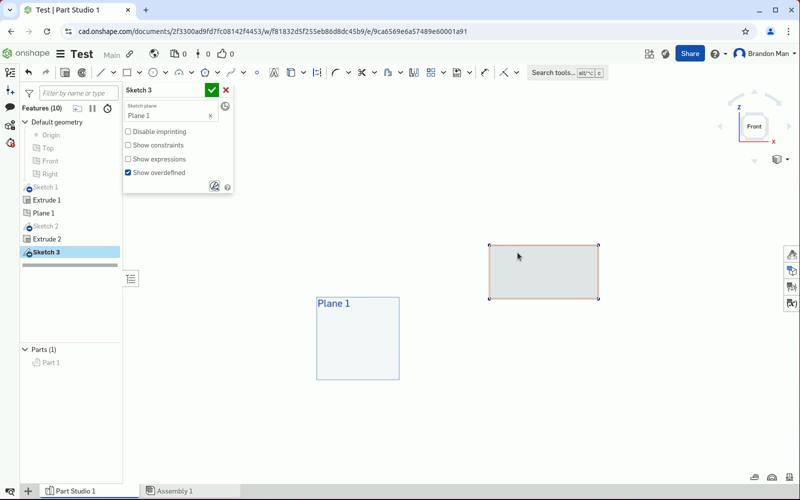
scroll(6)
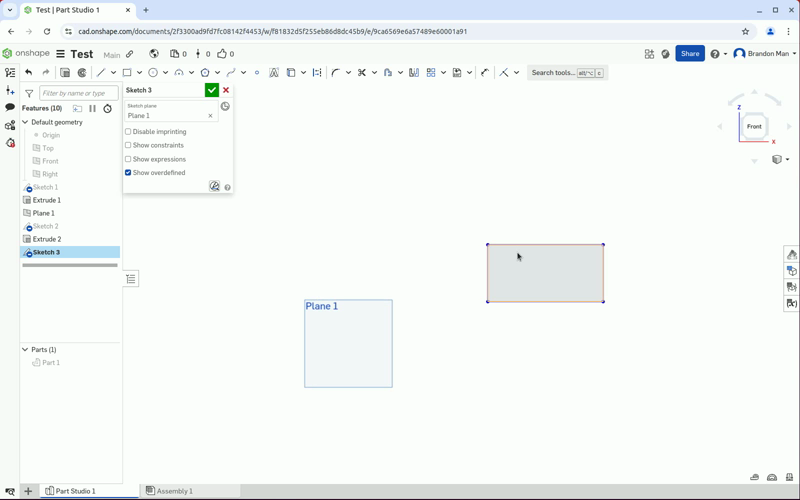
scroll(6)
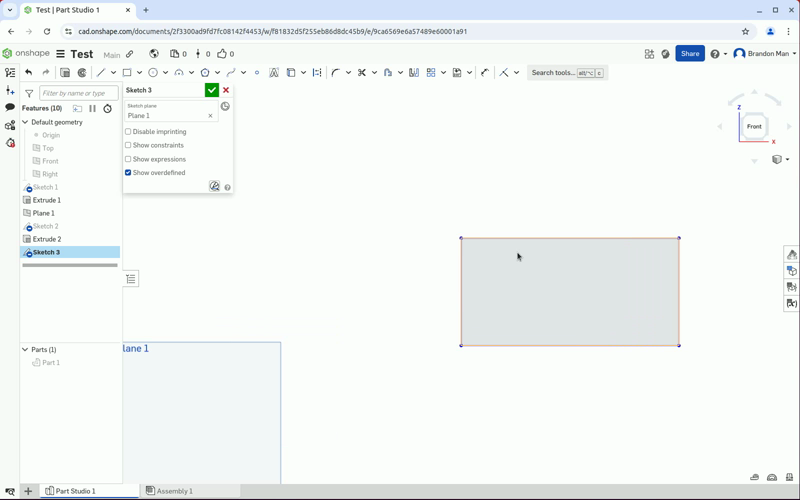
scroll(6)
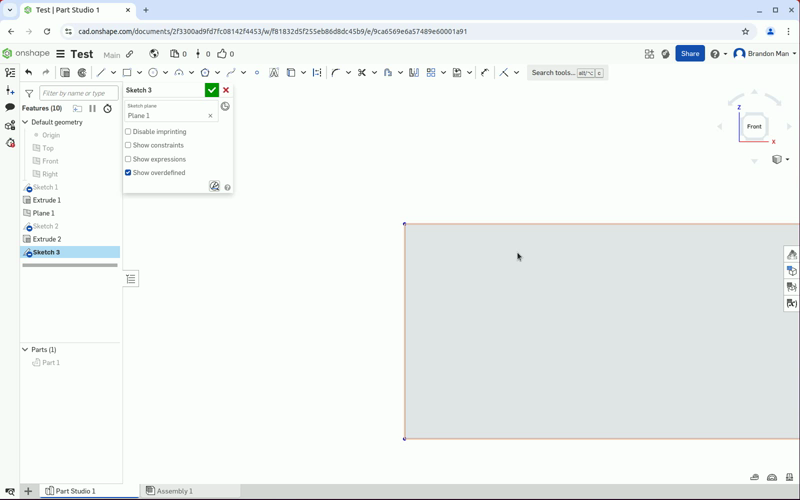
click(517, 252)
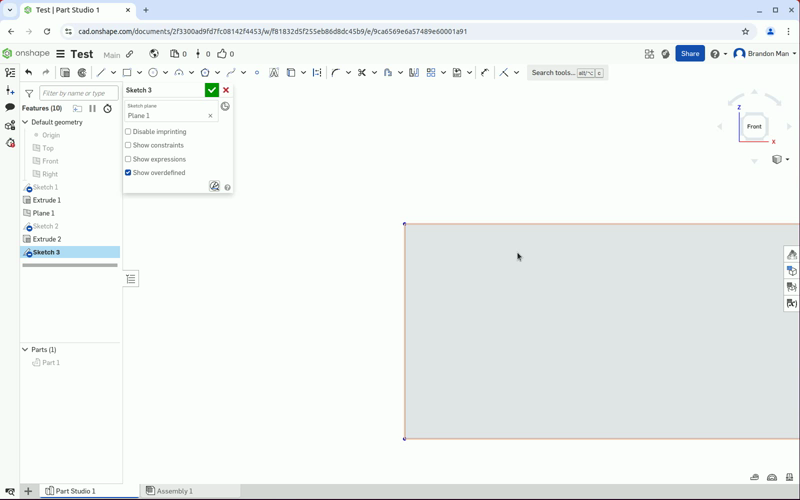
scroll(-6)
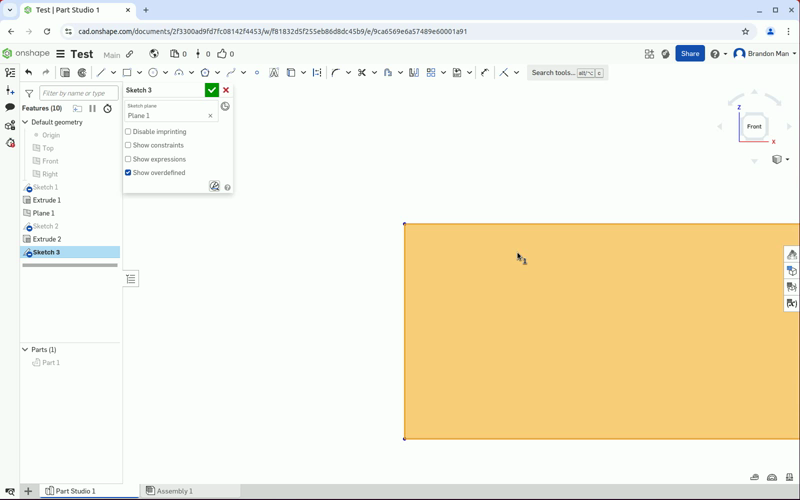
scroll(-6)
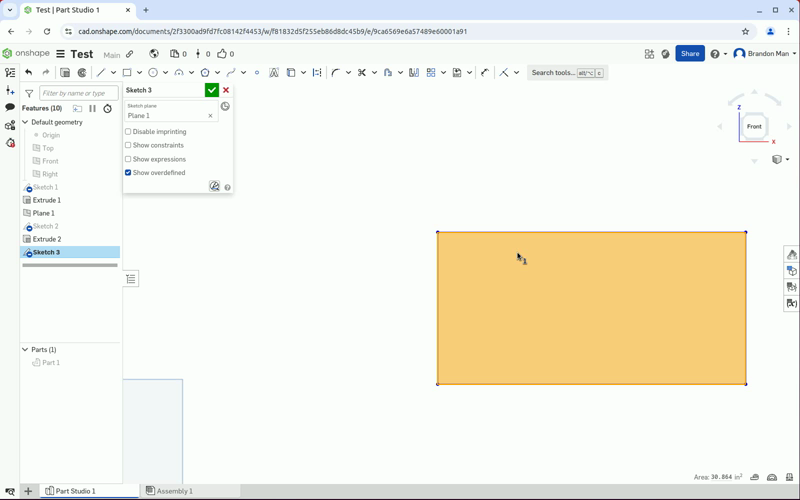
scroll(-6)
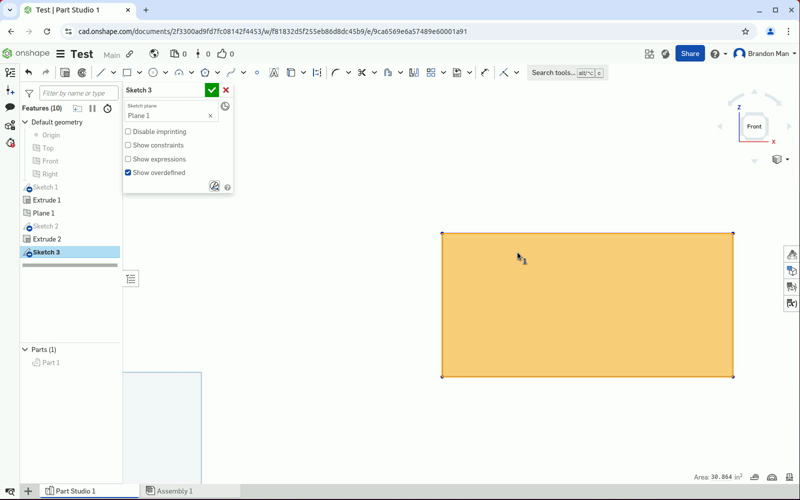
scroll(-6)
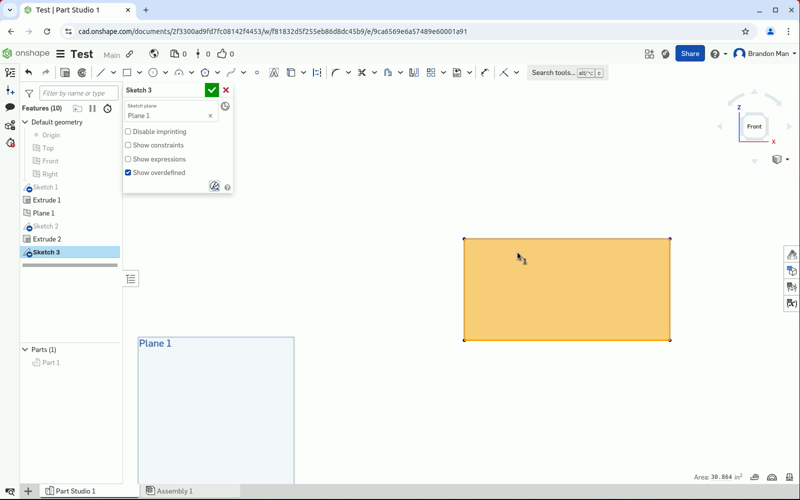
scroll(-6)
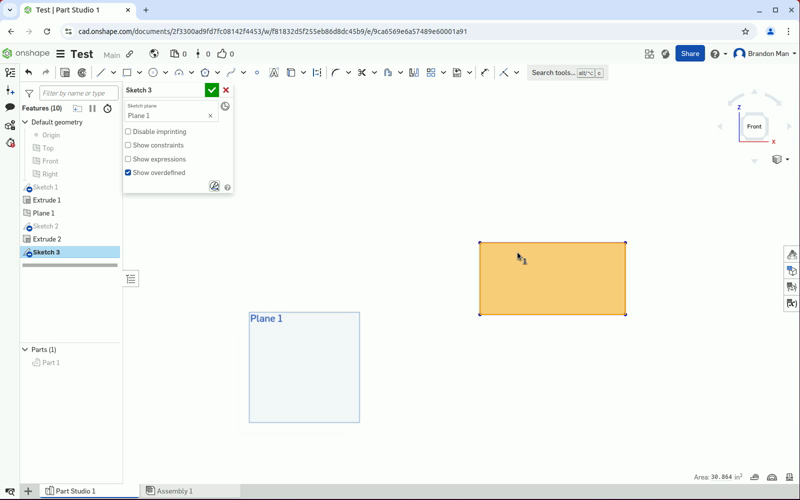
scroll(-6)
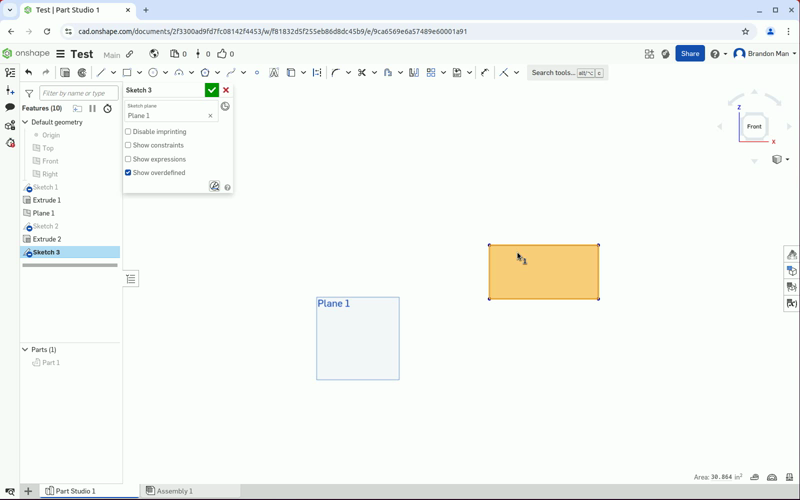
scroll(-6)
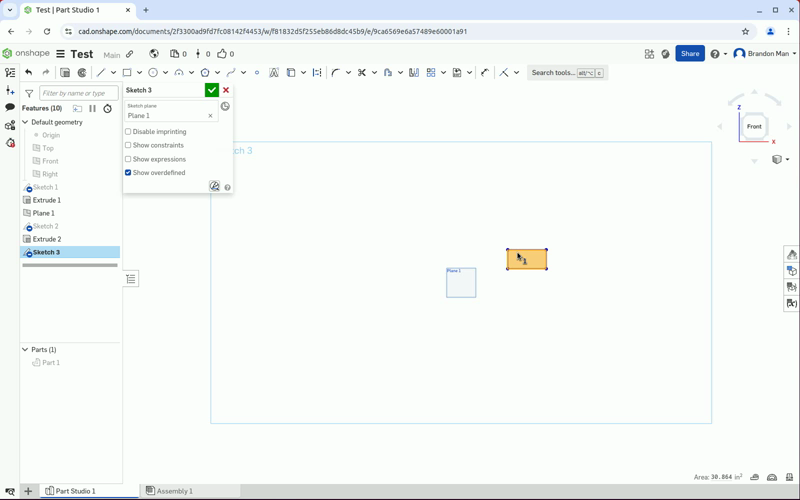
mouse_move(73, 352)
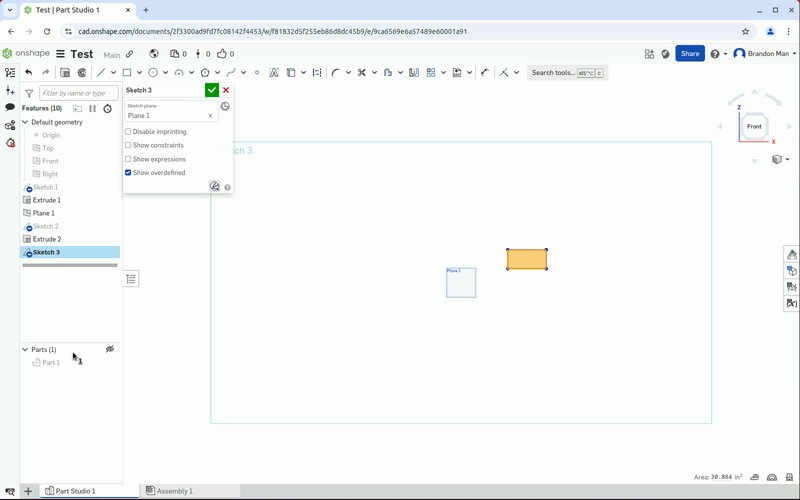
key(shift+y)
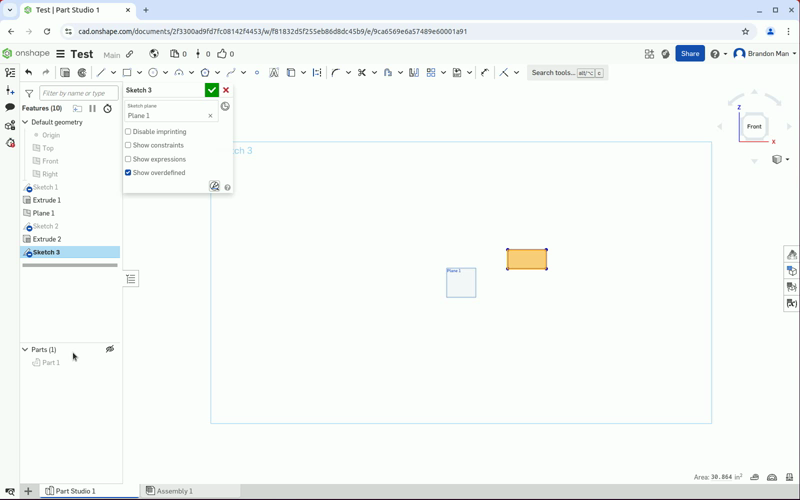
key(shift+e)
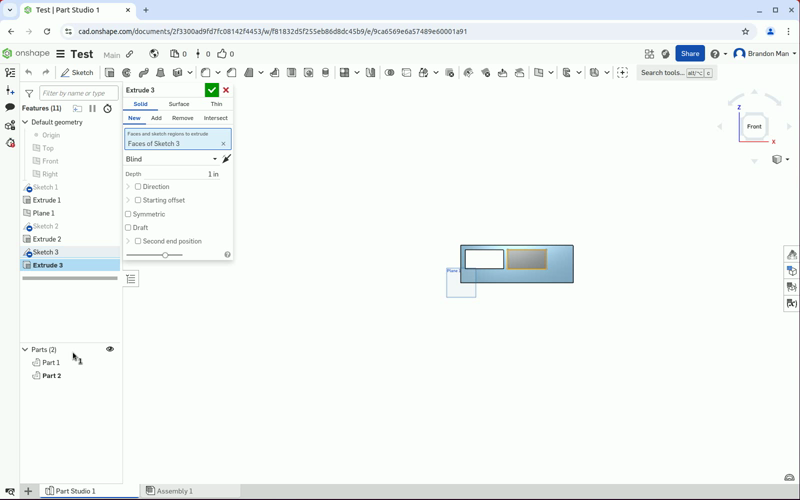
mouse_move(143, 106)
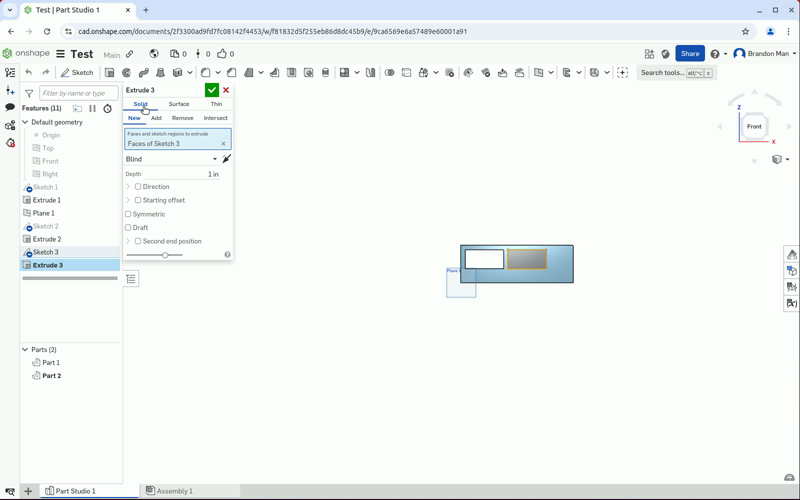
click(143, 106)
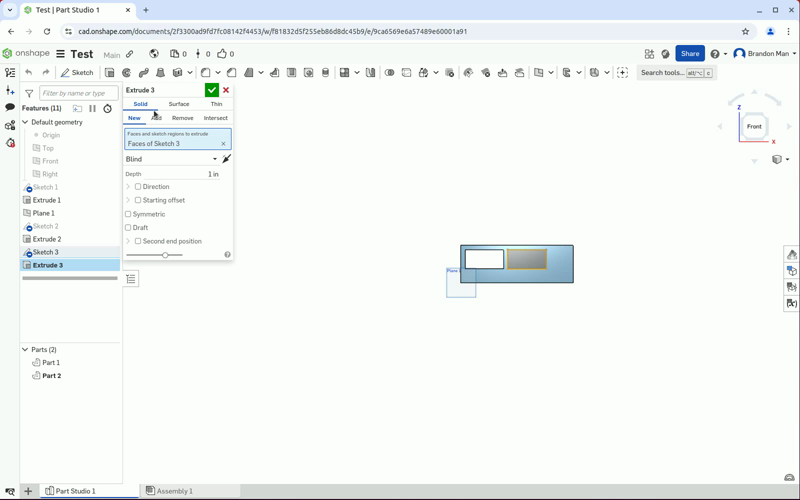
mouse_move(186, 120)
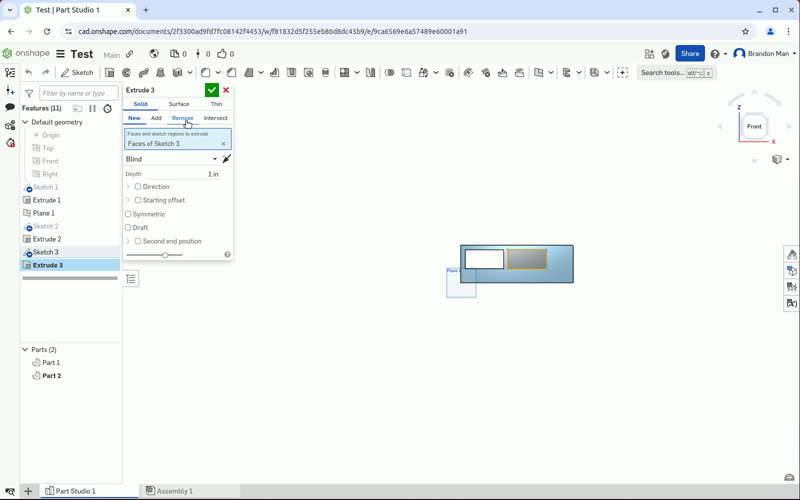
click(186, 120)
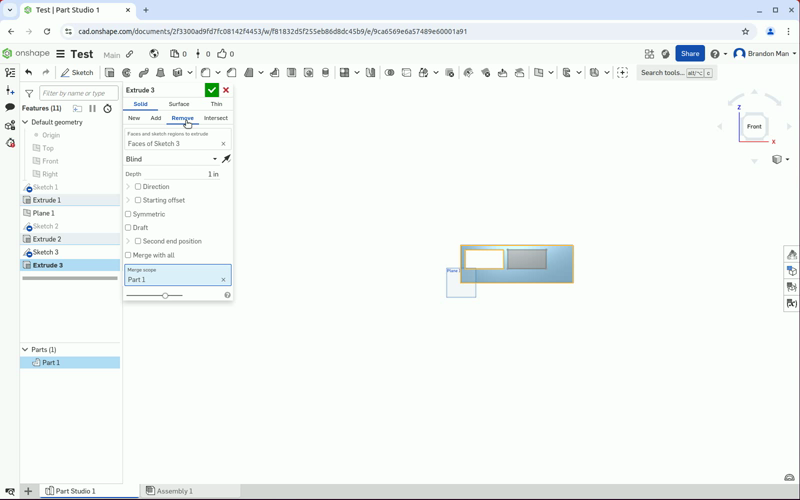
key(tab, 4)
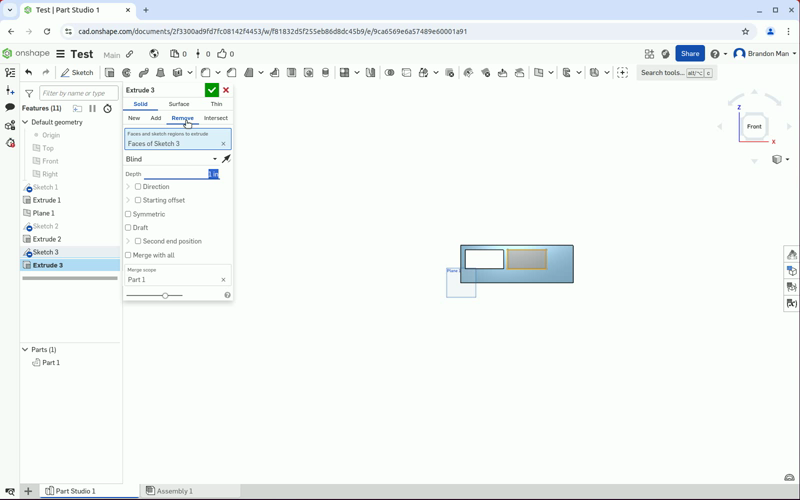
text(0.963)
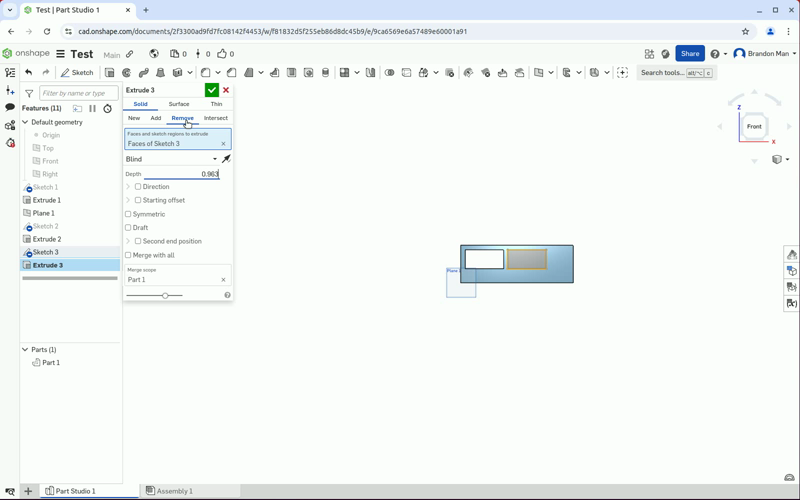
key(tab, 6)
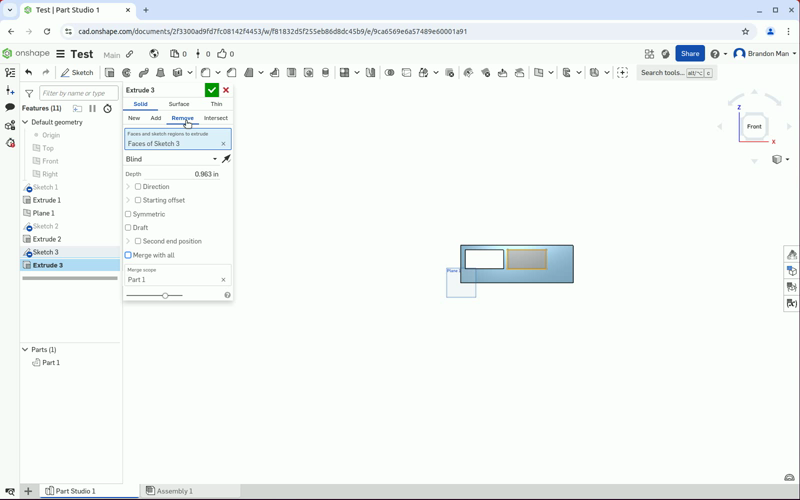
key(space)
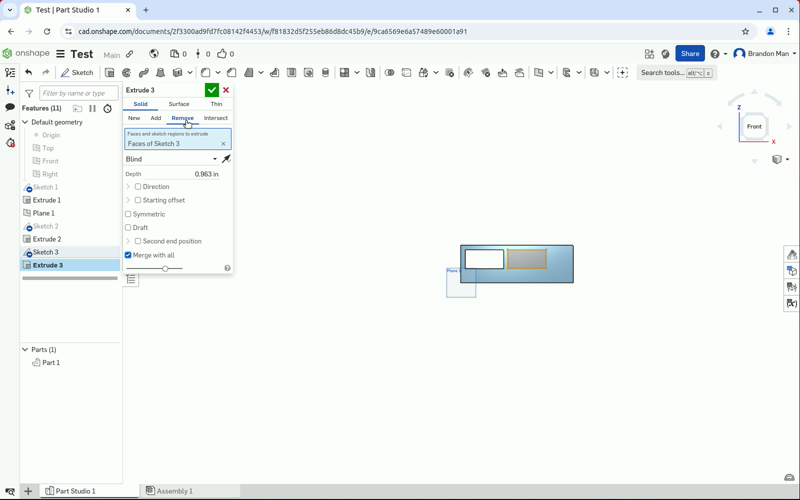
key(enter)
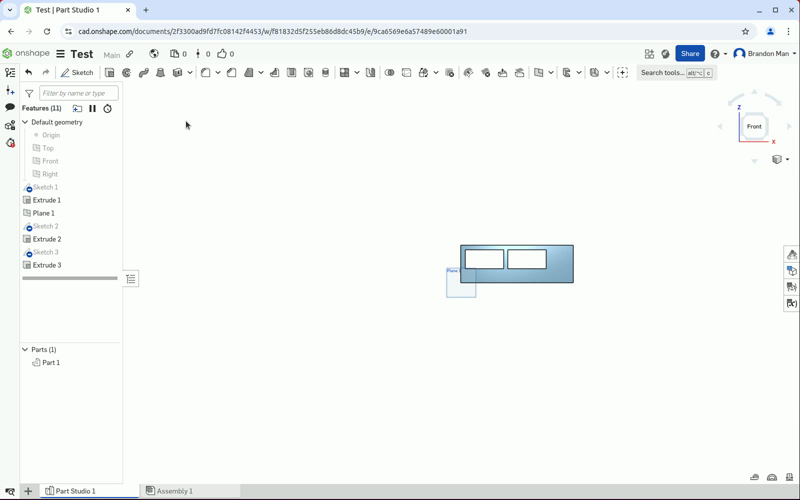
key(shift+h)
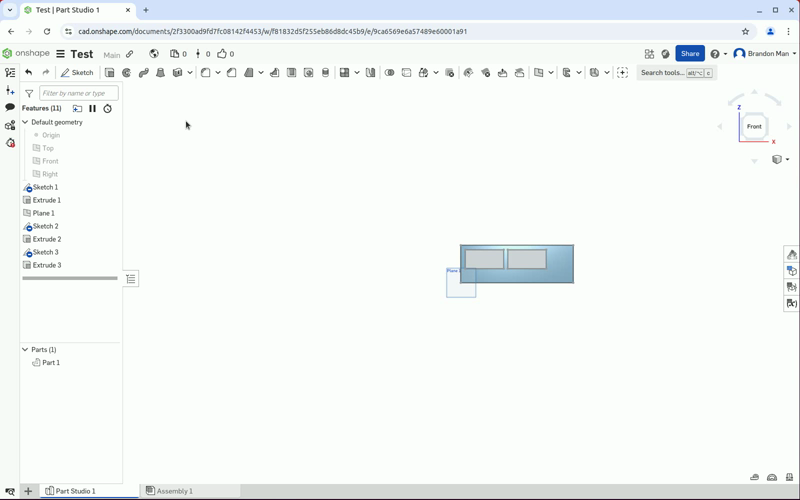
key(shift+h)
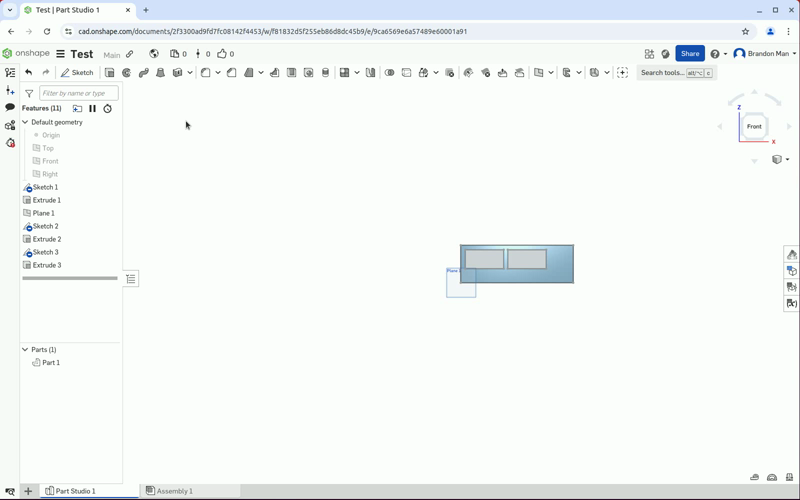
key(shift+7)
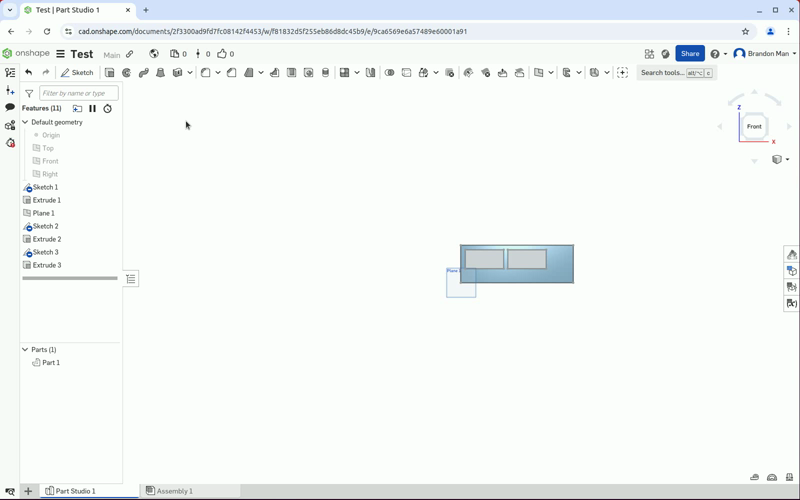
key(left, 2)
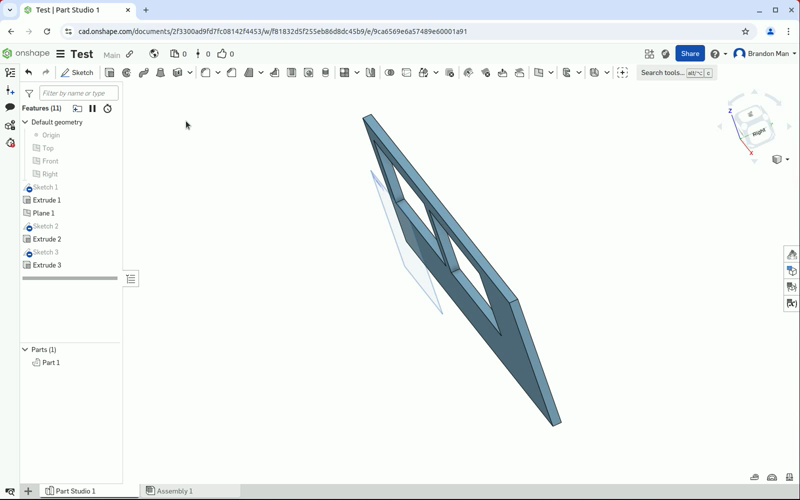
key(down, 2)
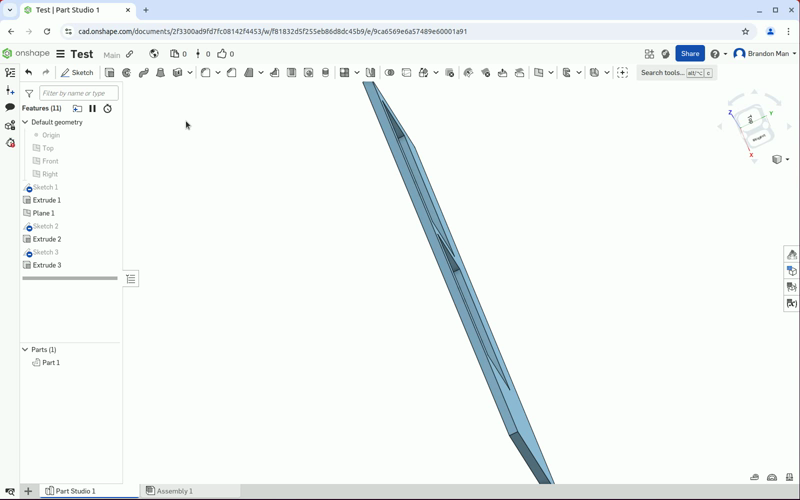
key(up, 2)
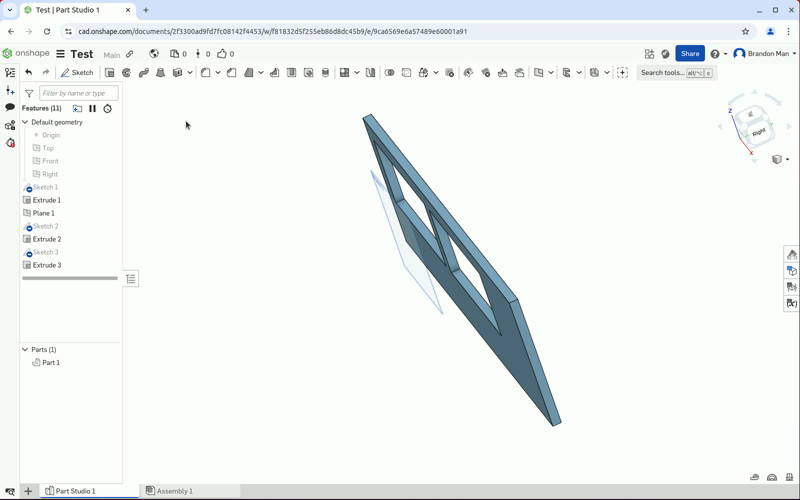
key(right, 2)
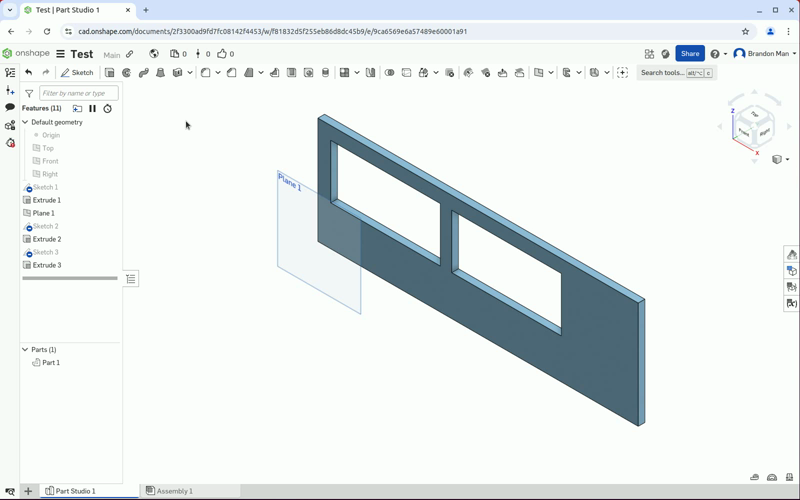
mouse_move(73, 189)
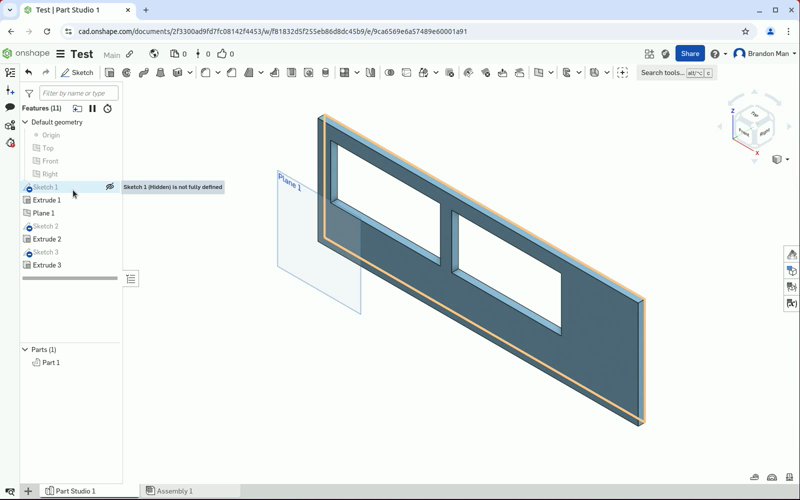
click(73, 189)